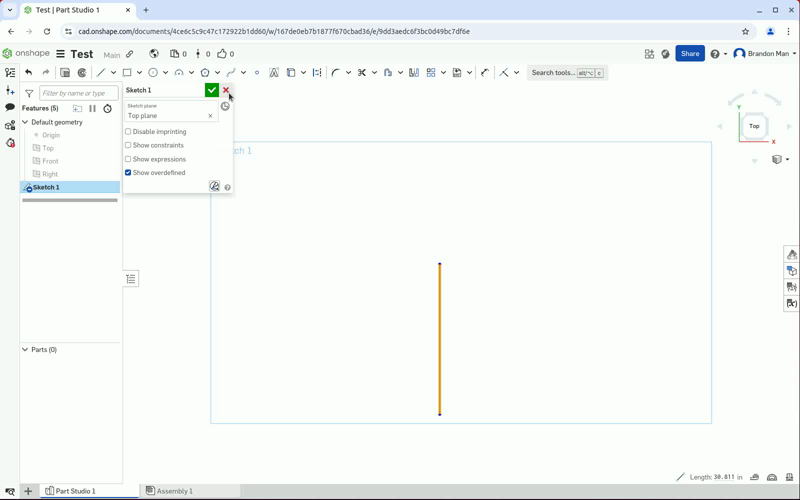
key(shift+h)
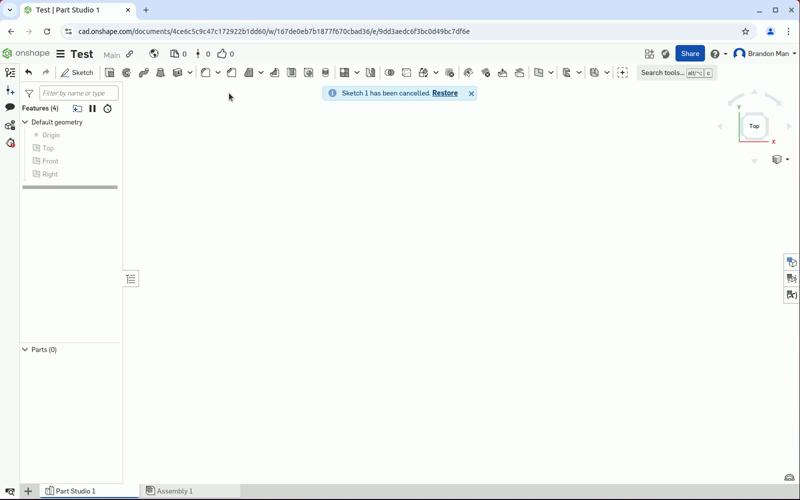
mouse_move(73, 352)
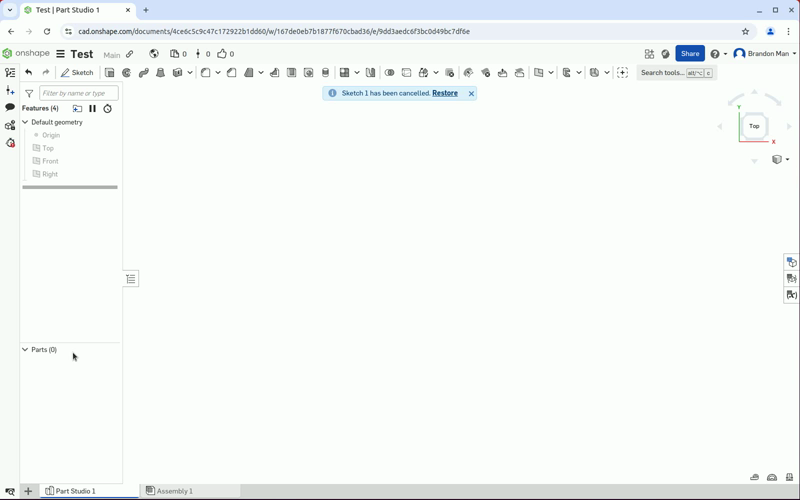
key(y)
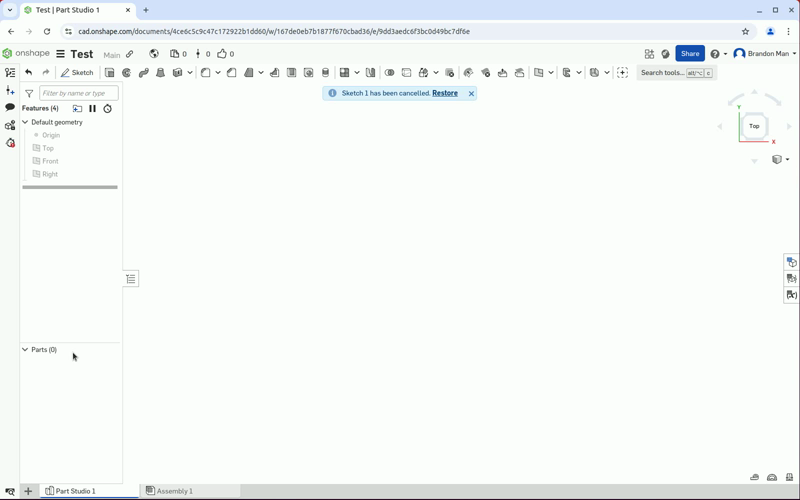
key(shift+p)
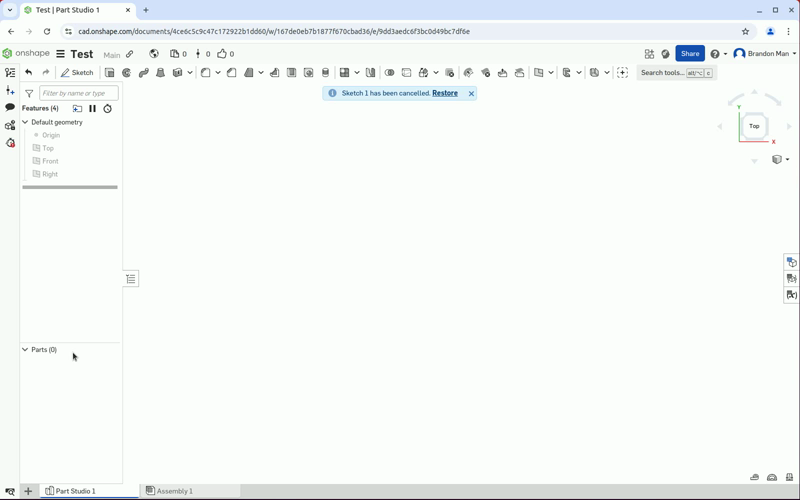
key(space)
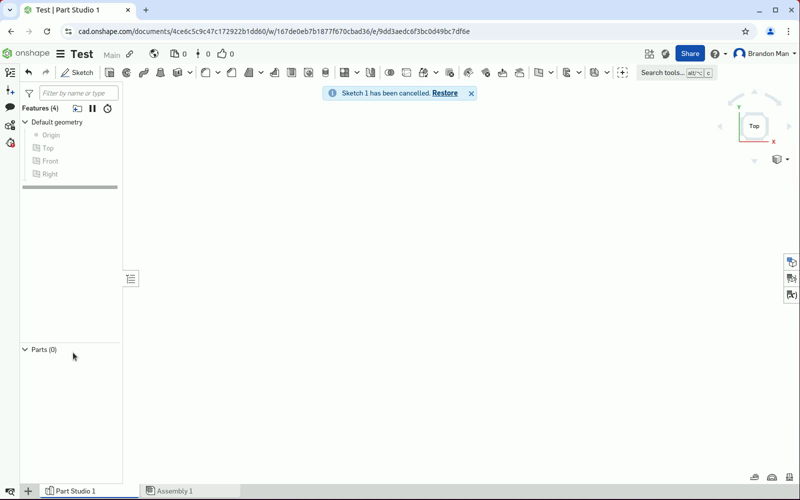
key_down(shift)
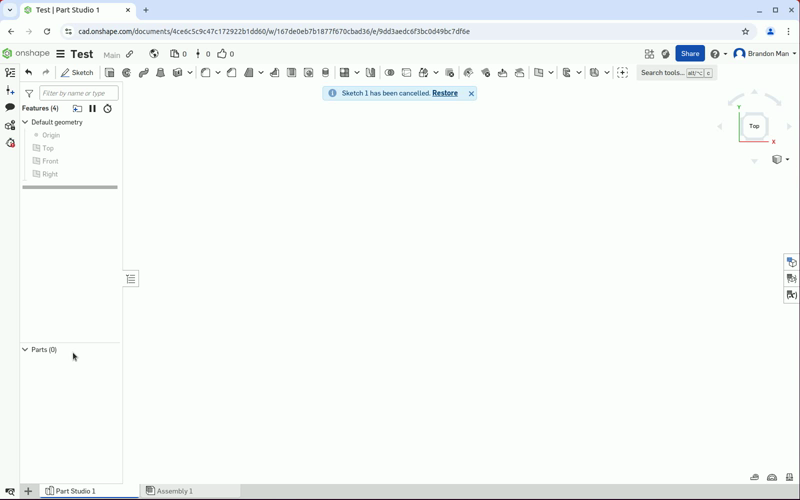
key(up)
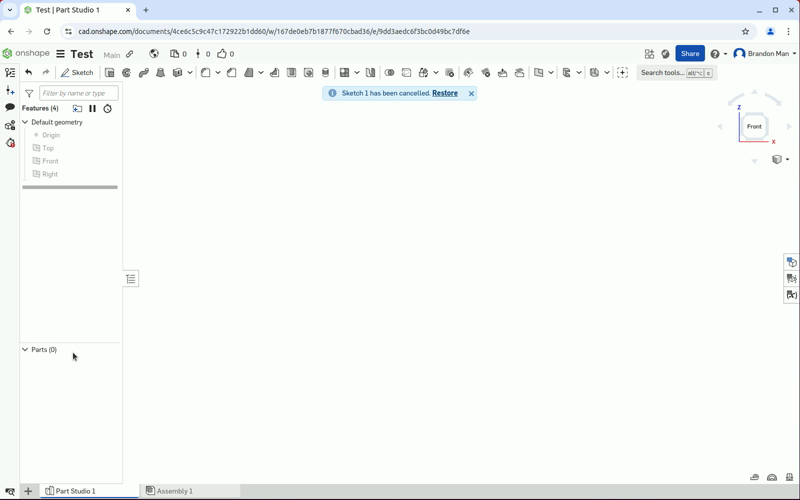
key_up(shift)
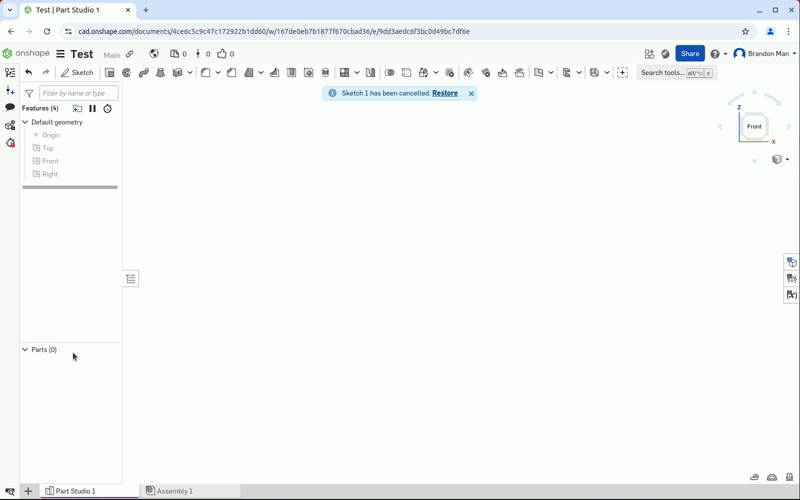
mouse_move(73, 352)
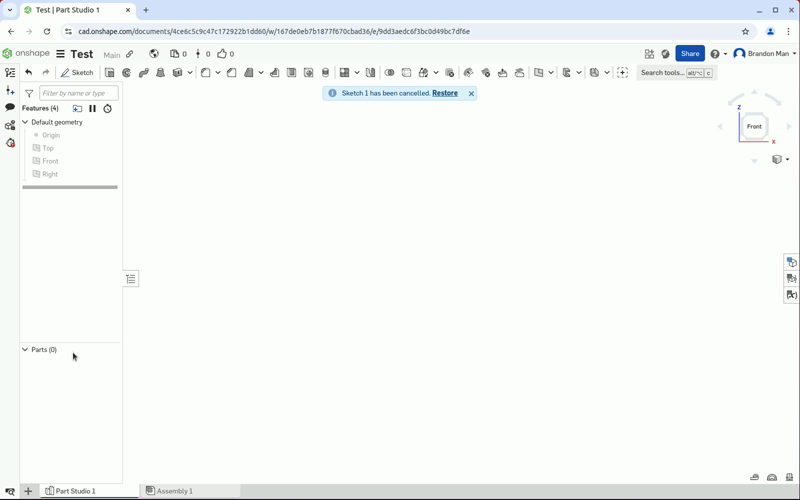
key(shift+y)
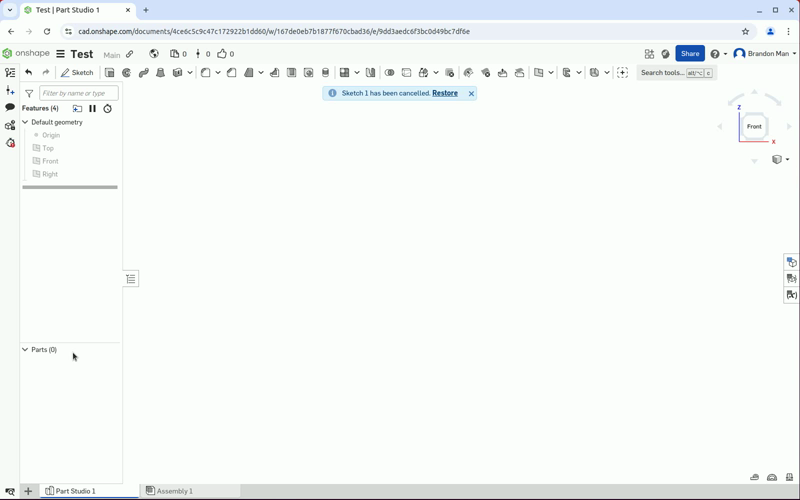
key(shift+s)
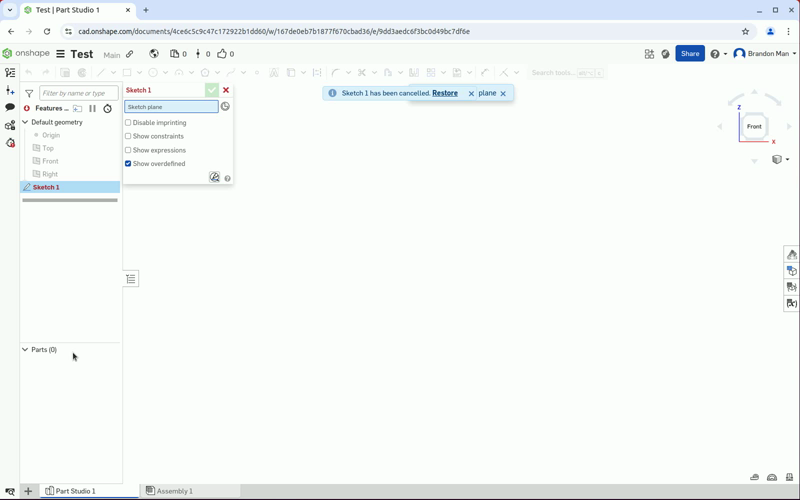
mouse_move(73, 163)
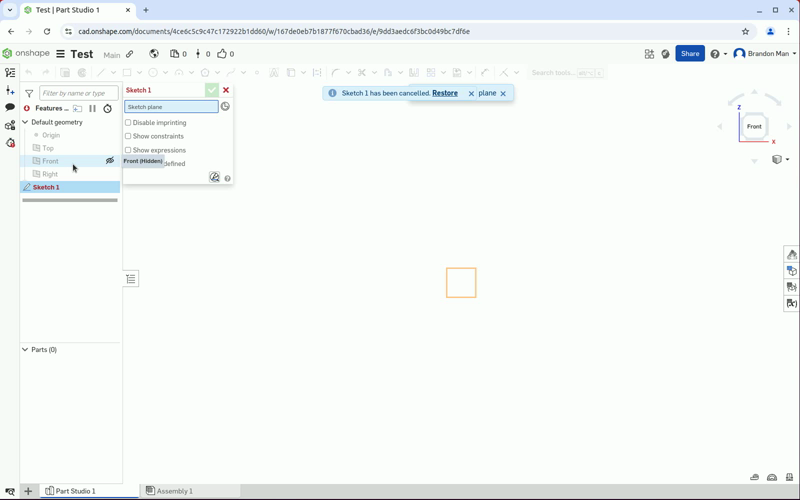
click(73, 163)
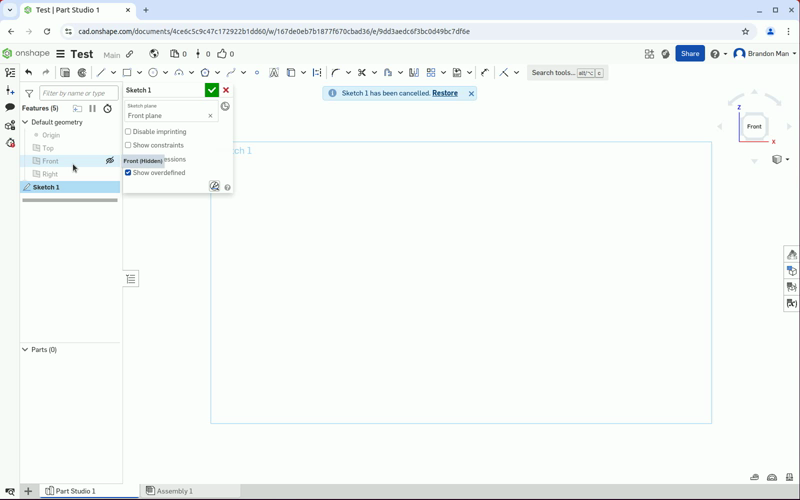
mouse_move(73, 352)
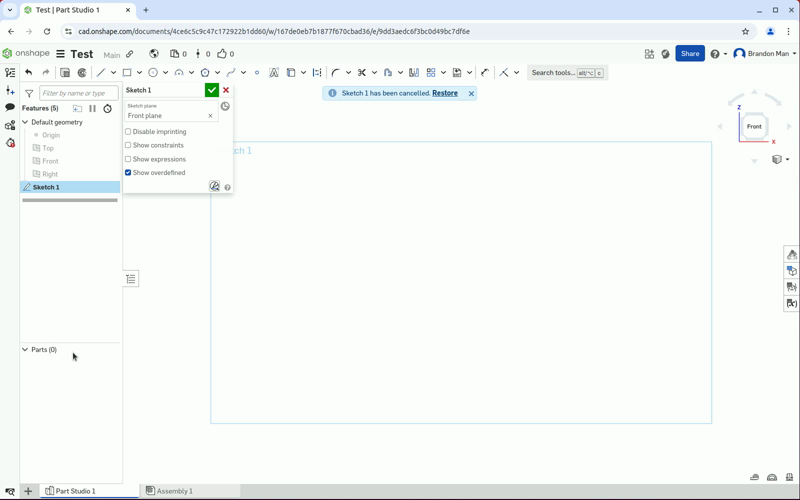
key(y)
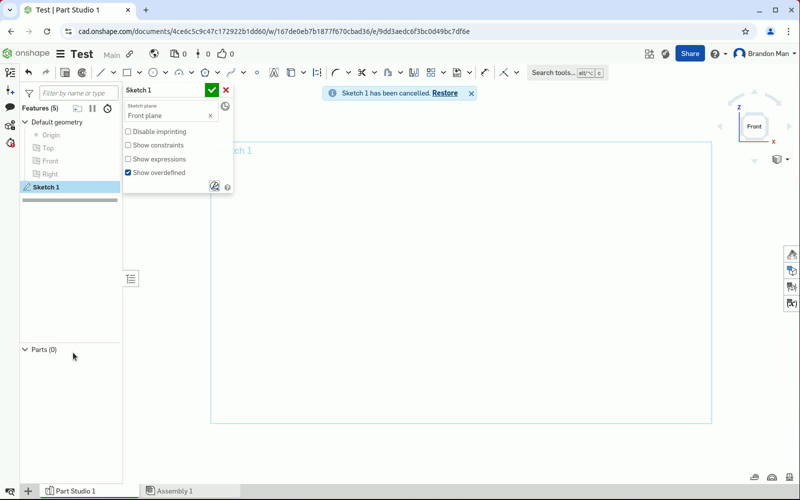
key(l)
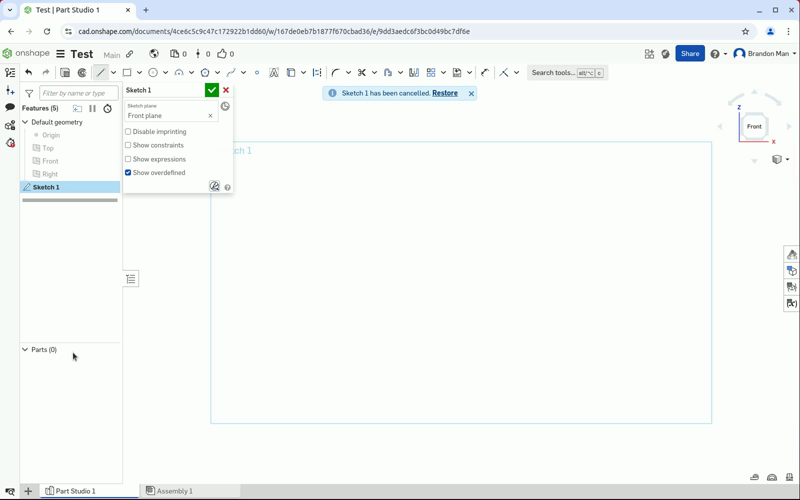
key_down(shift)
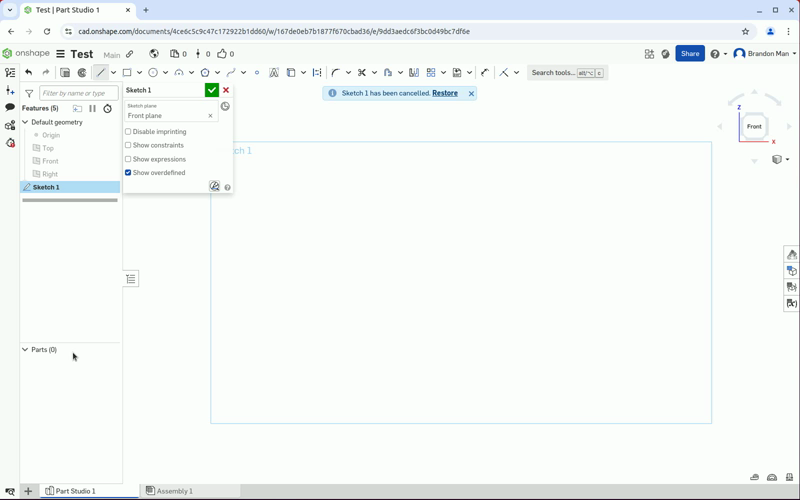
mouse_move(348, 285)
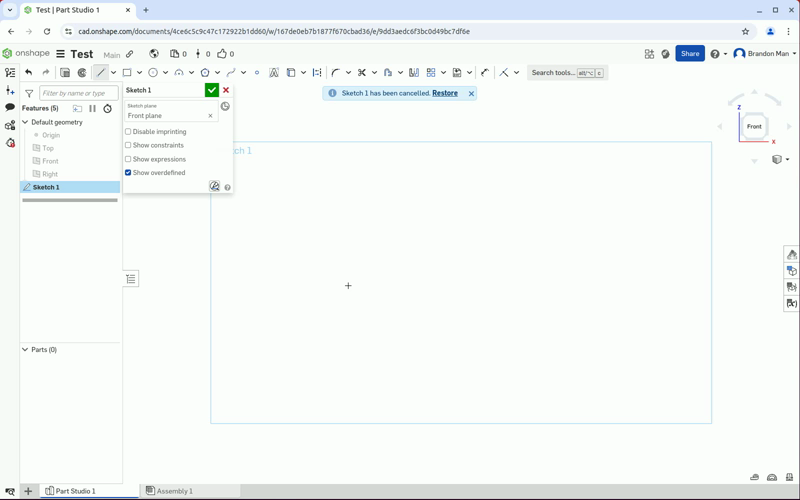
click(348, 285)
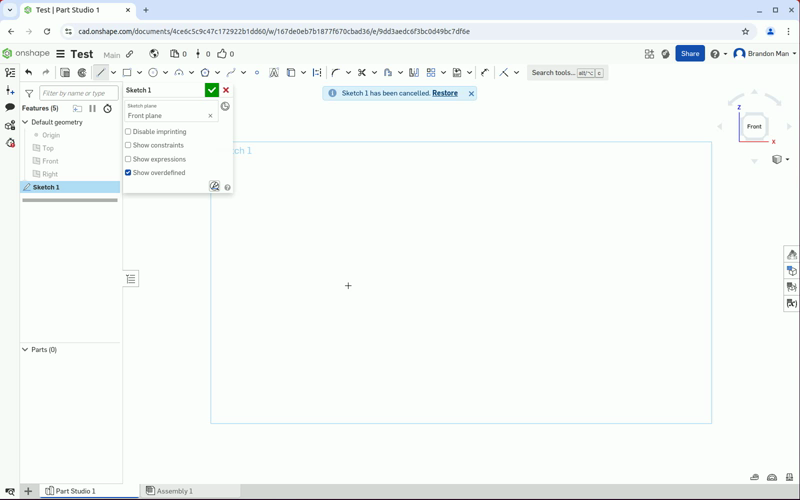
key_up(shift)
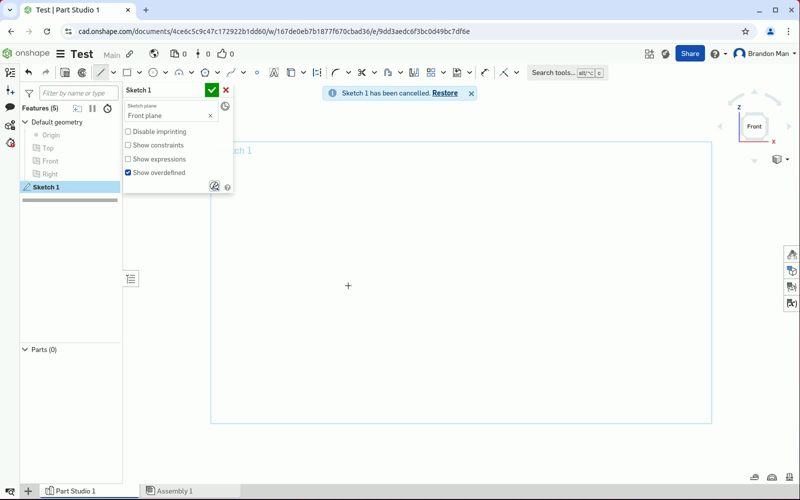
key_down(shift)
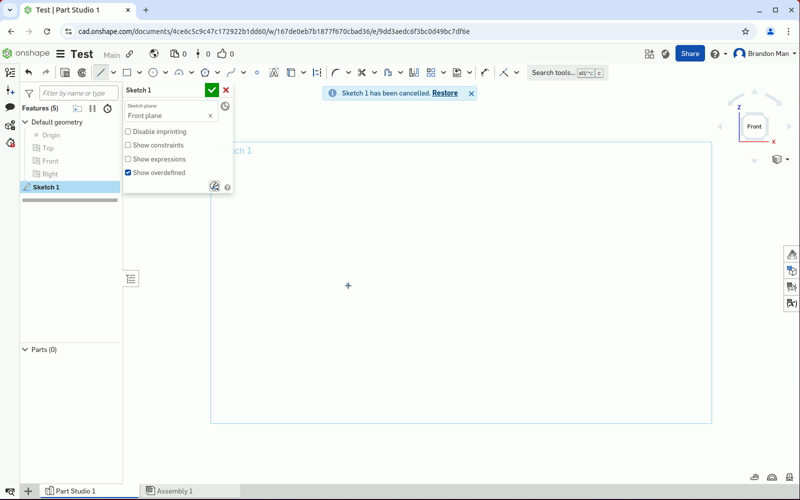
mouse_move(461, 285)
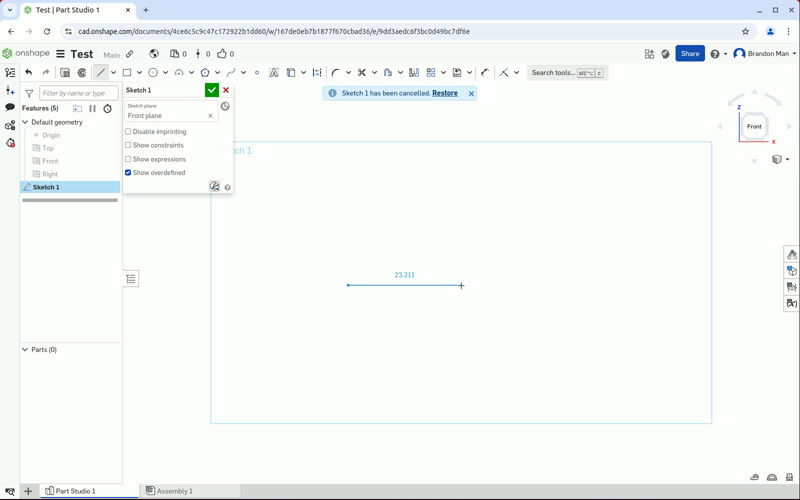
click(461, 285)
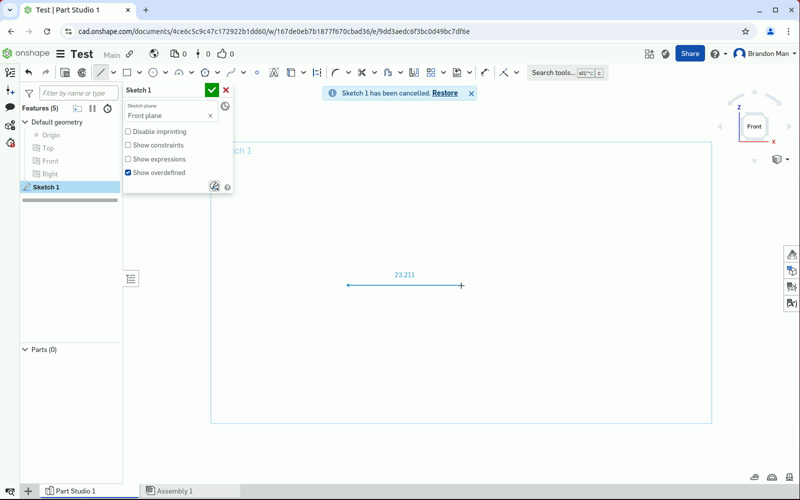
key_up(shift)
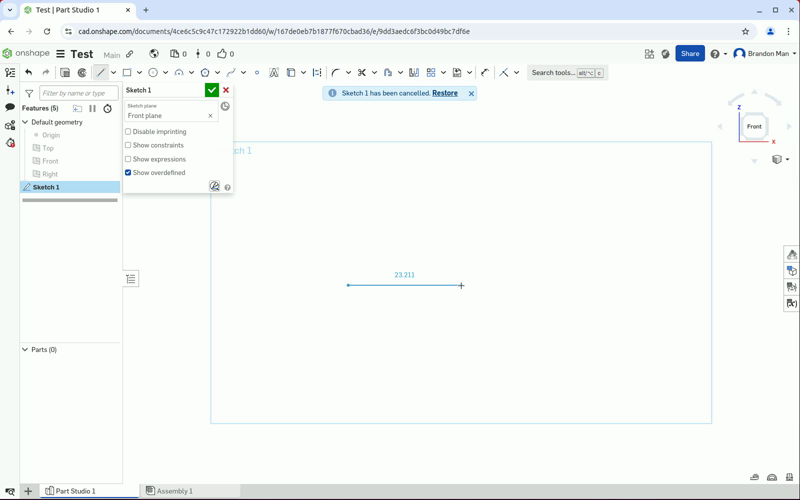
key_down(shift)
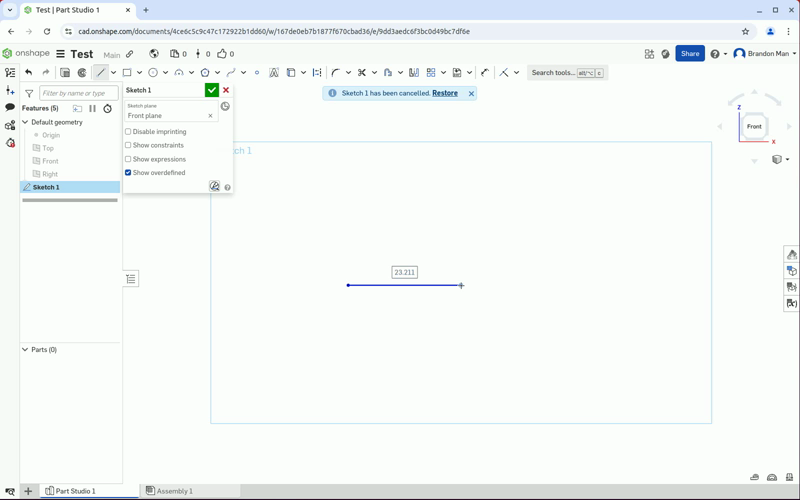
mouse_move(491, 285)
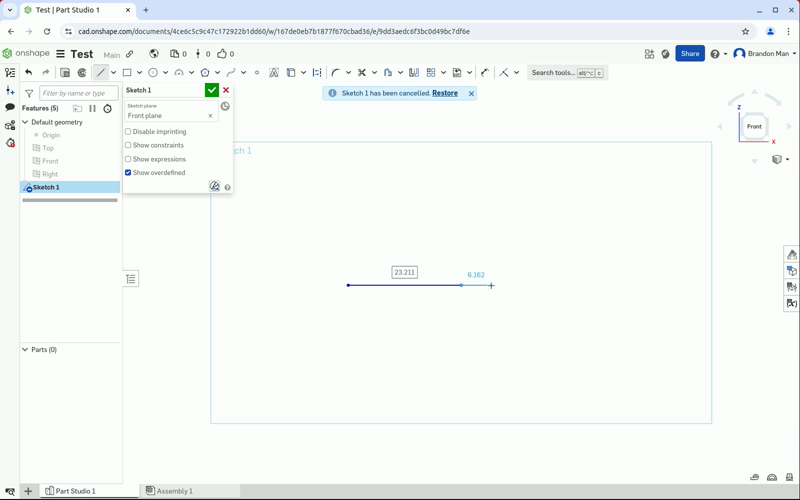
mouse_move(473, 287)
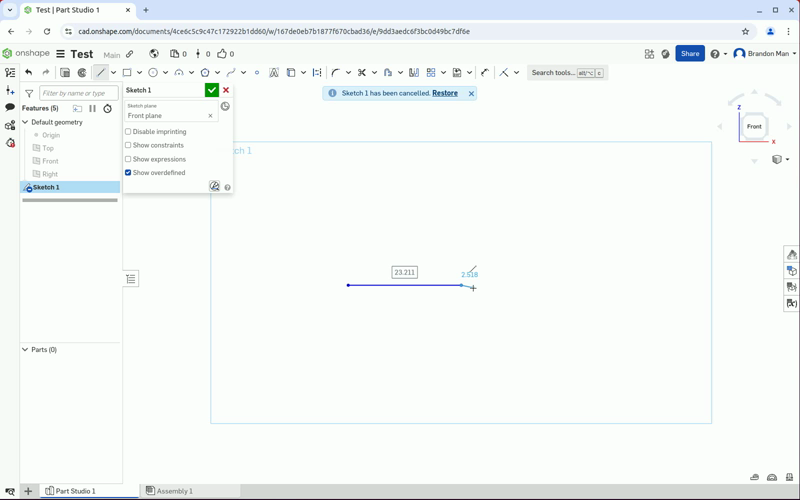
click(473, 287)
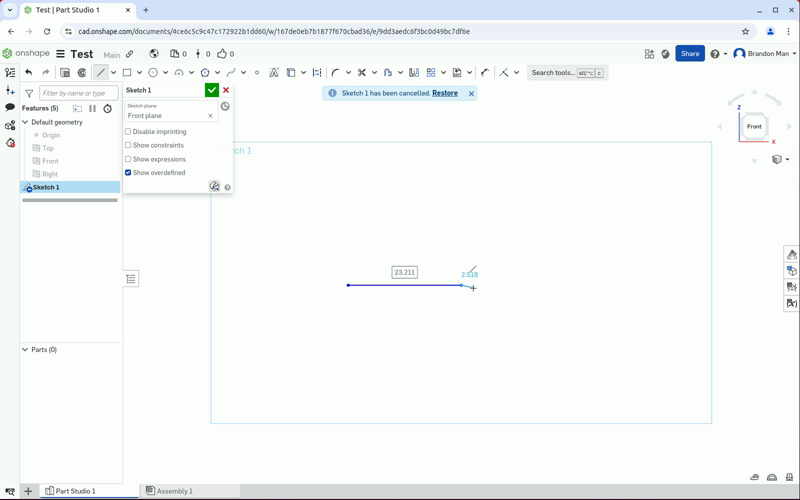
key_up(shift)
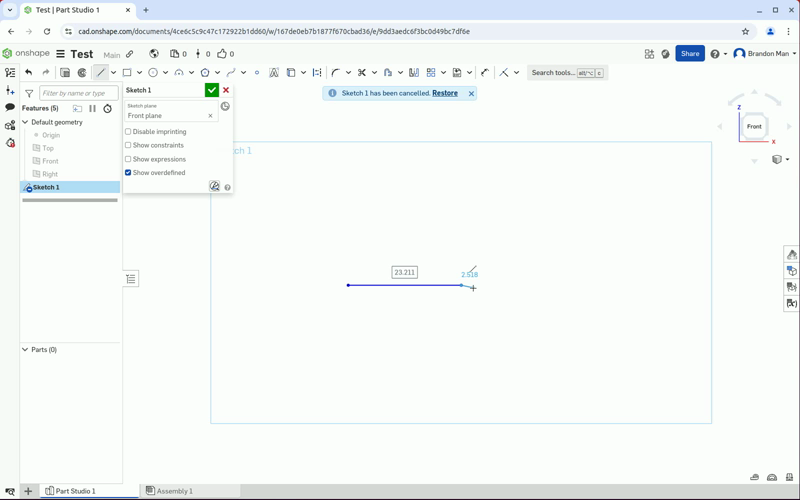
key_down(shift)
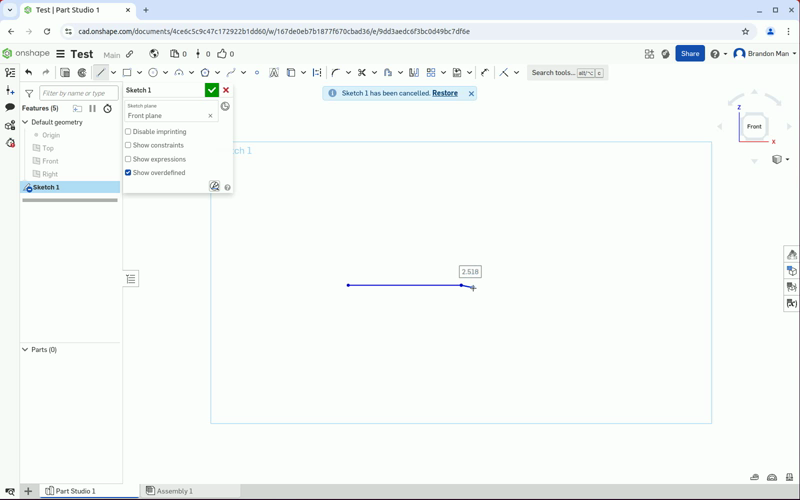
mouse_move(572, 287)
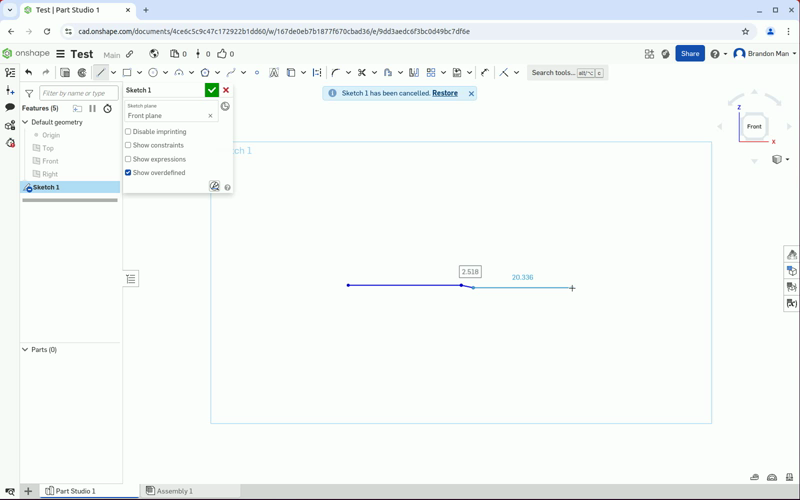
click(572, 287)
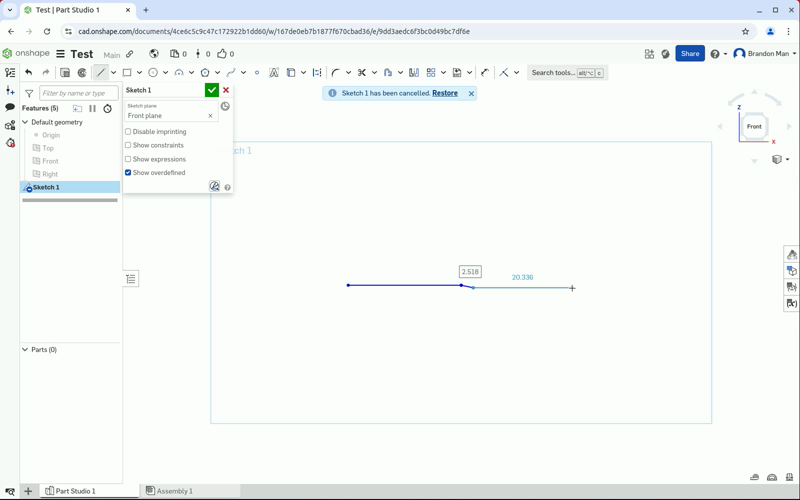
key_up(shift)
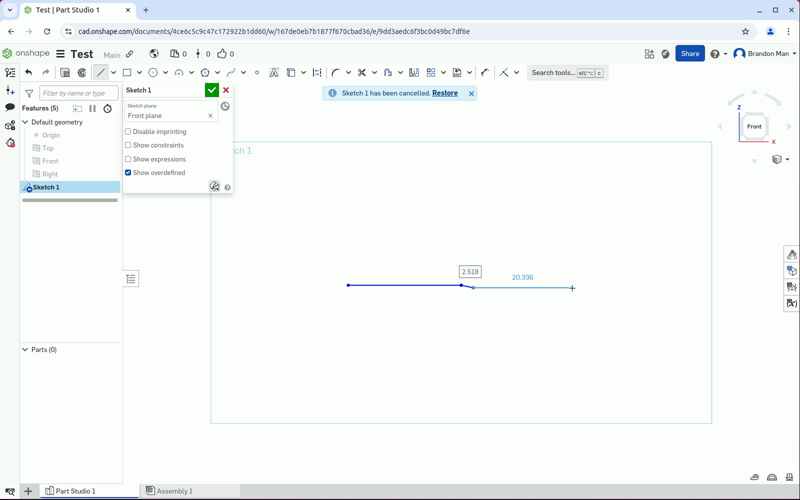
key_down(shift)
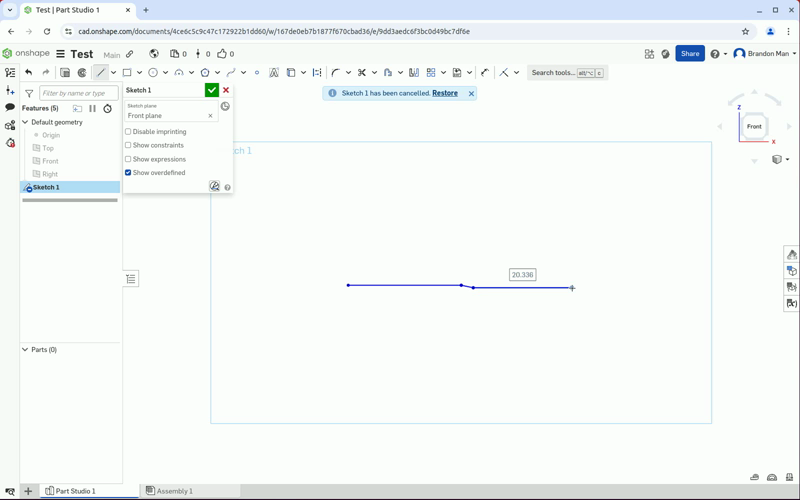
mouse_move(589, 287)
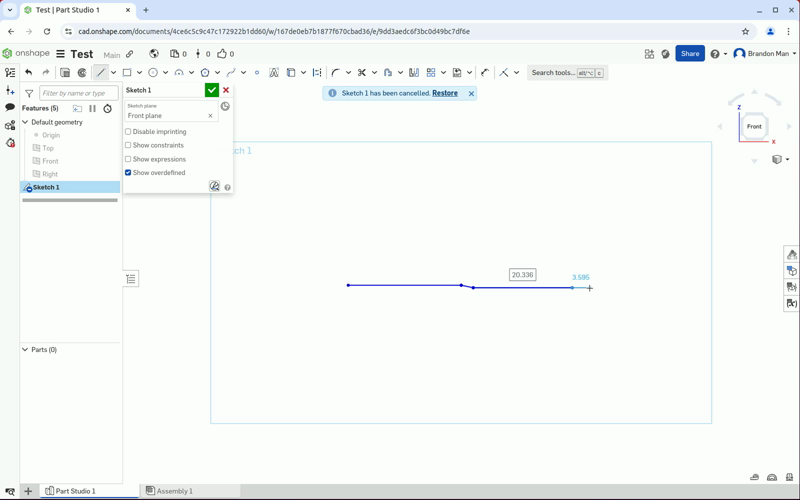
mouse_move(572, 282)
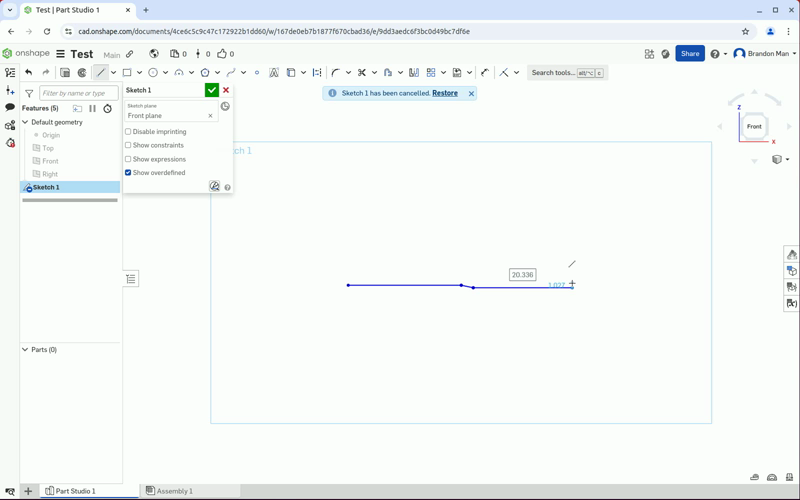
scroll(6)
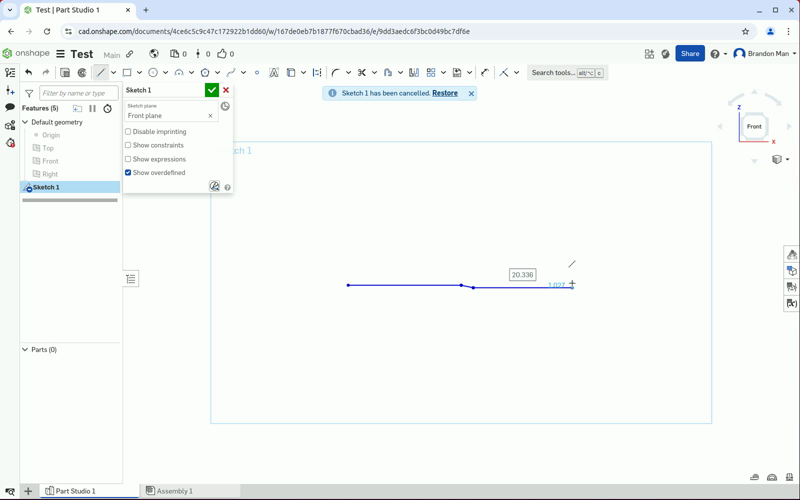
scroll(6)
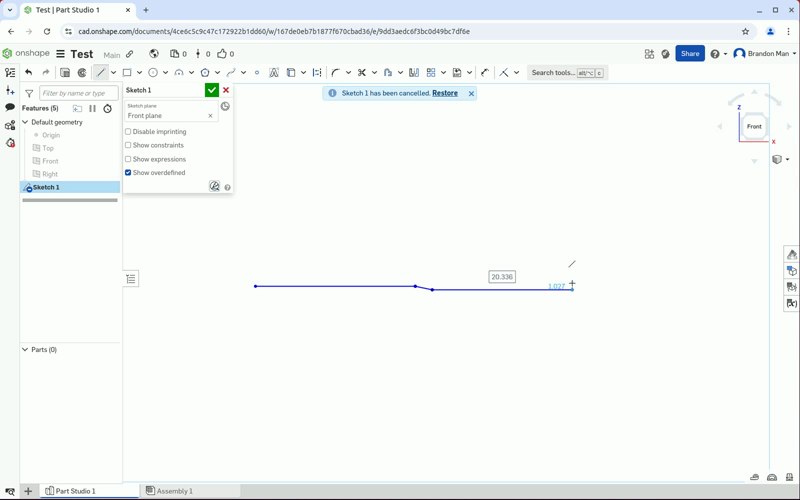
scroll(6)
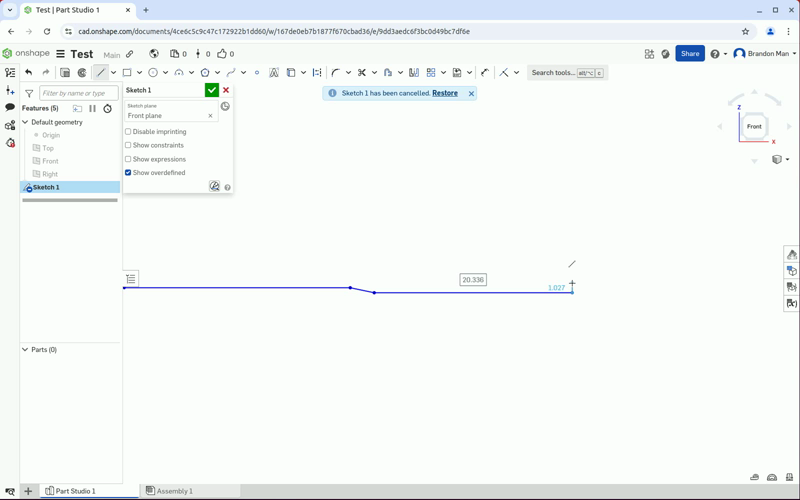
scroll(6)
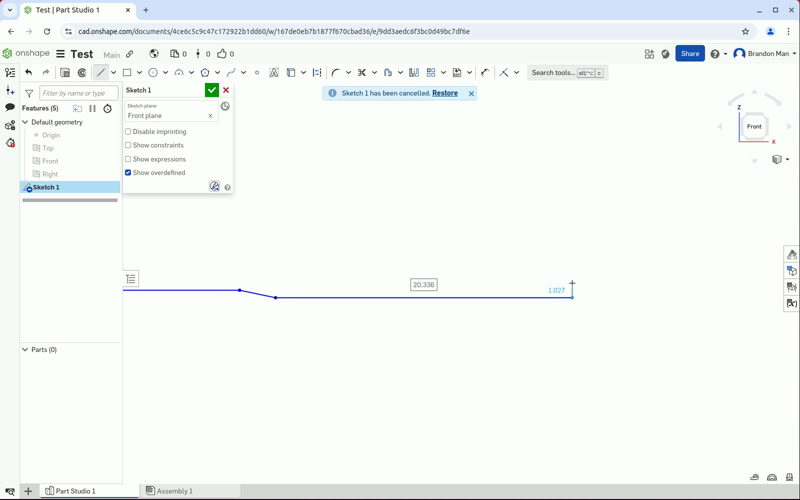
scroll(6)
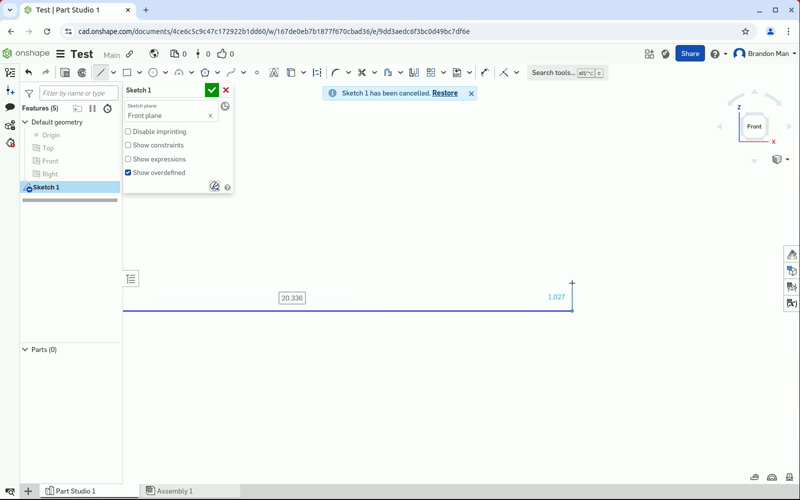
scroll(6)
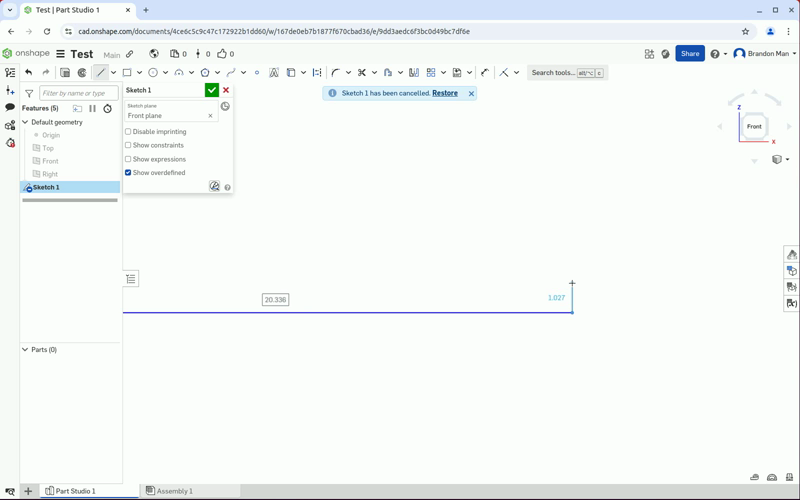
scroll(6)
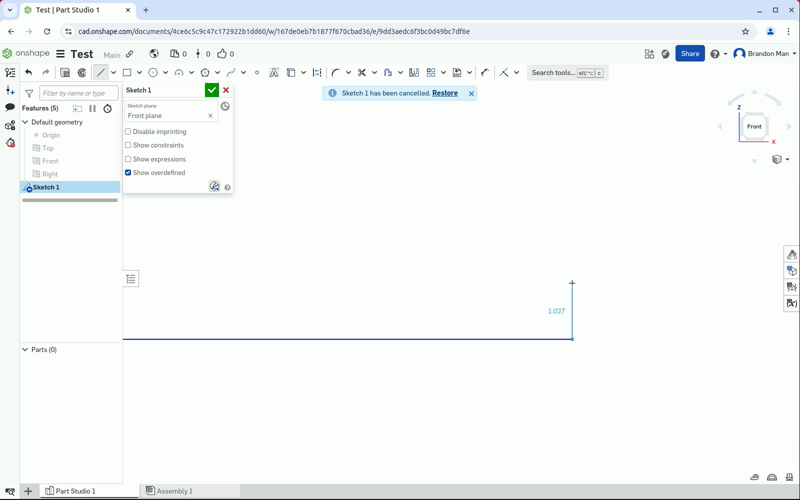
click(572, 282)
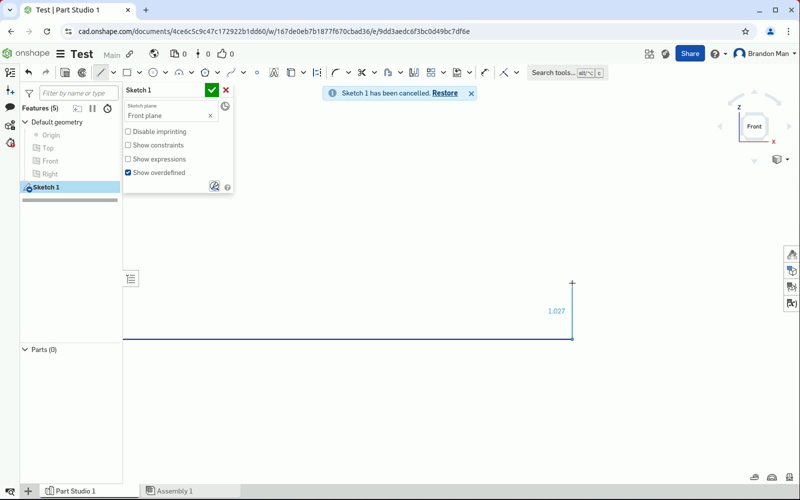
scroll(-6)
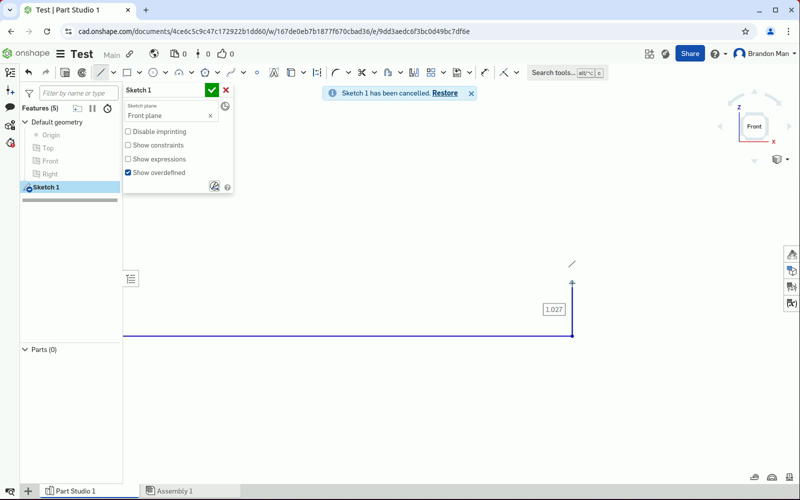
scroll(-6)
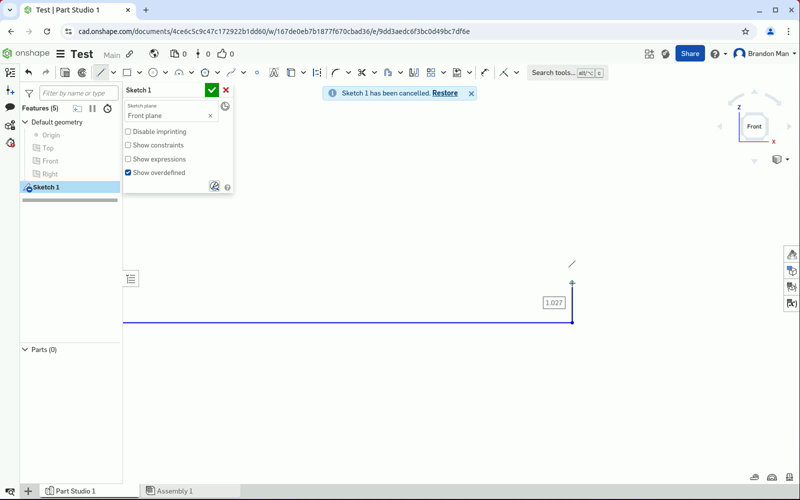
scroll(-6)
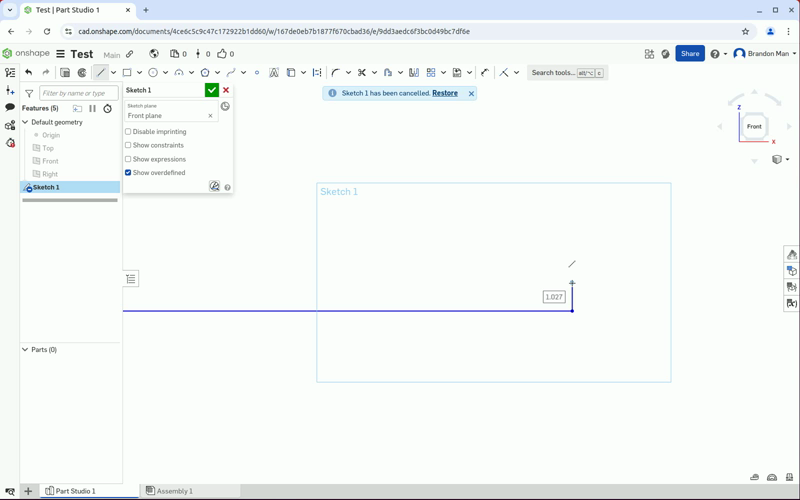
scroll(-6)
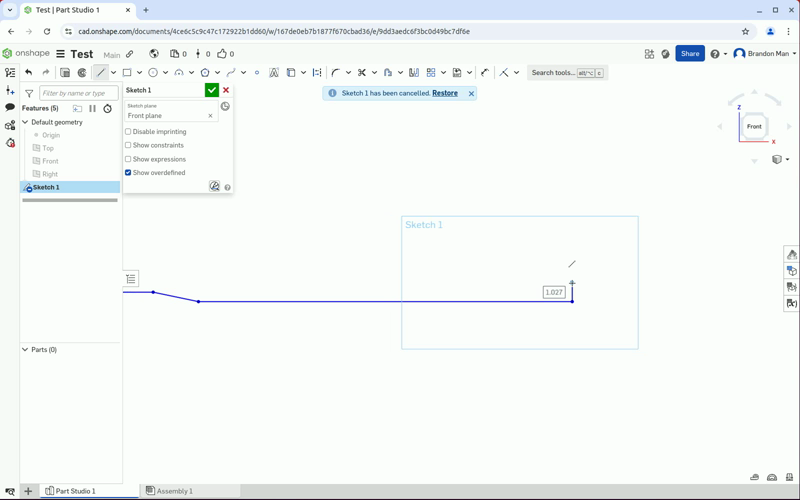
scroll(-6)
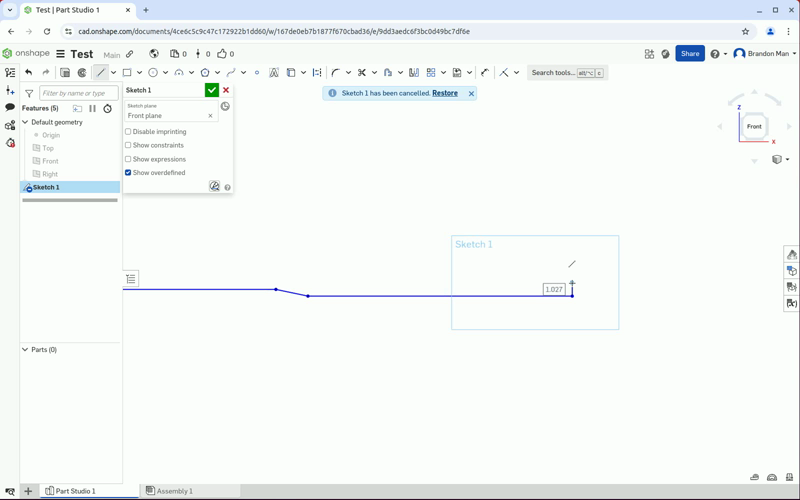
scroll(-6)
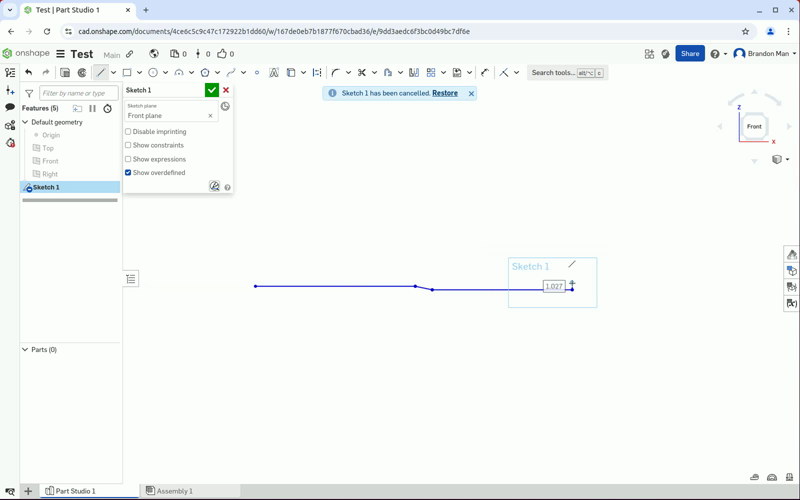
scroll(-6)
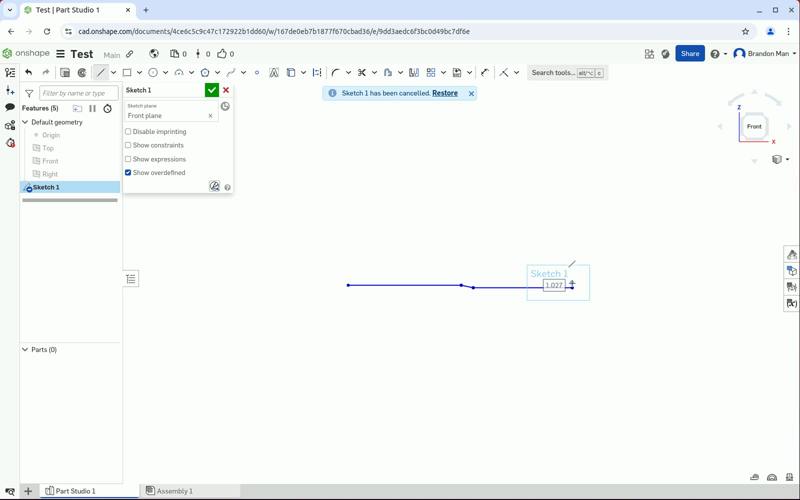
key_up(shift)
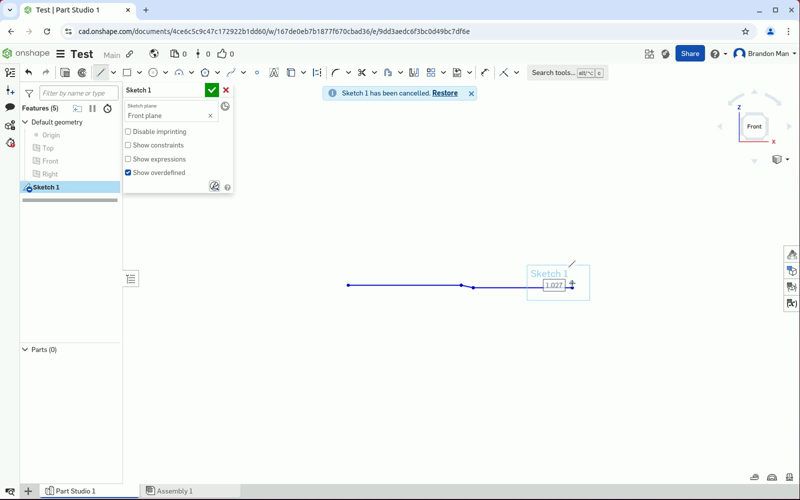
key_down(shift)
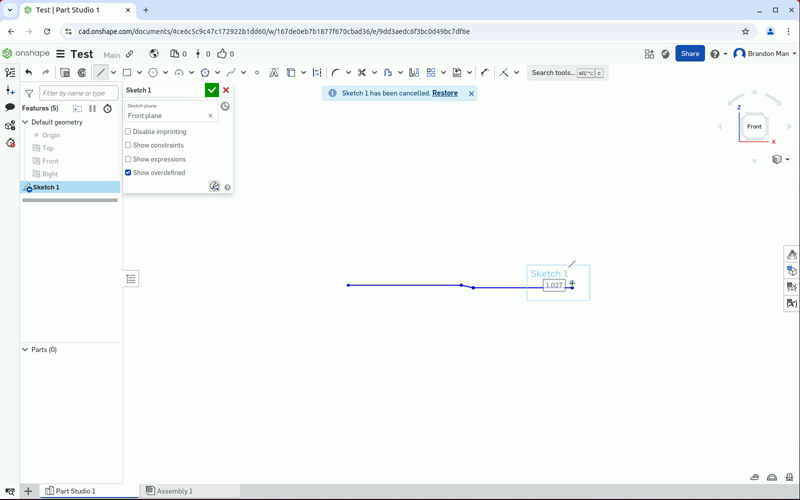
mouse_move(589, 282)
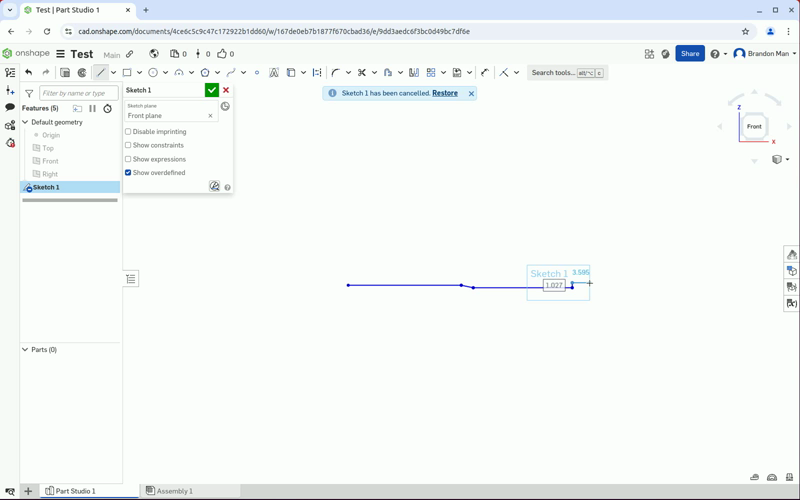
mouse_move(572, 278)
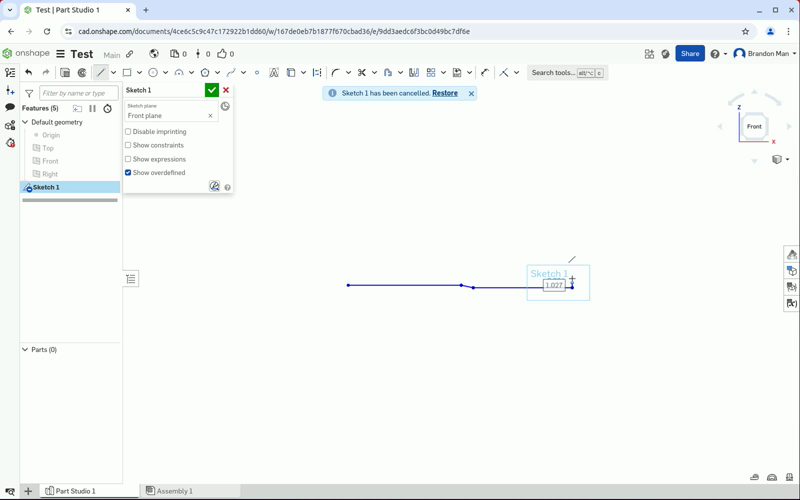
scroll(6)
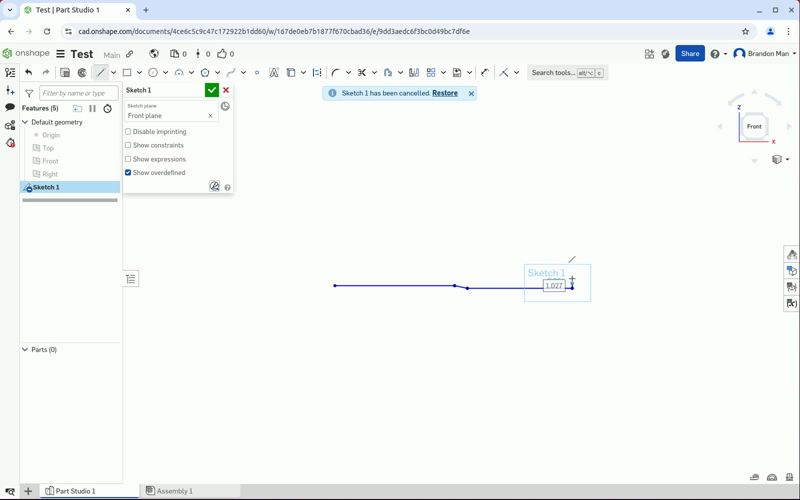
scroll(6)
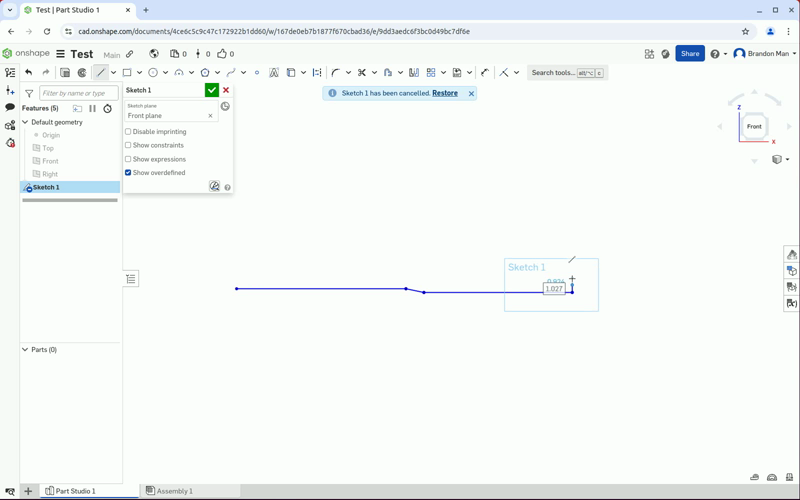
scroll(6)
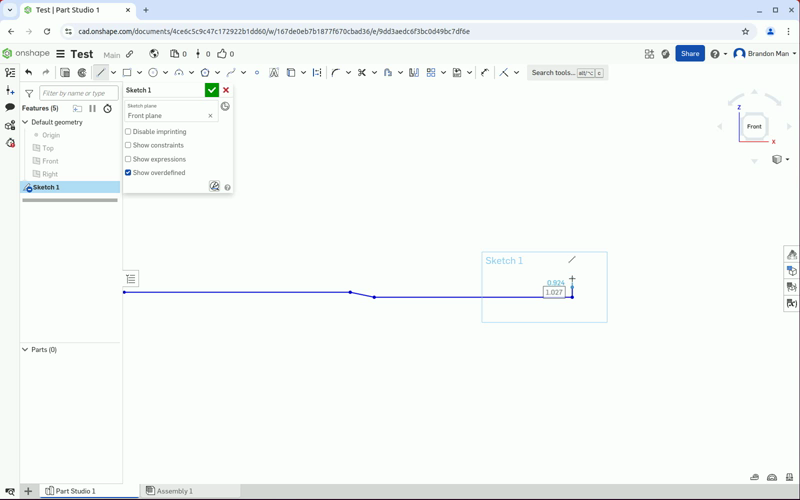
scroll(6)
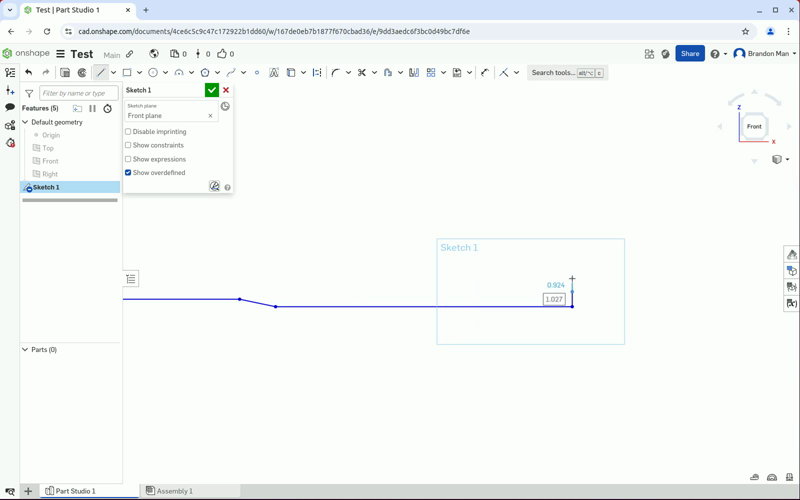
scroll(6)
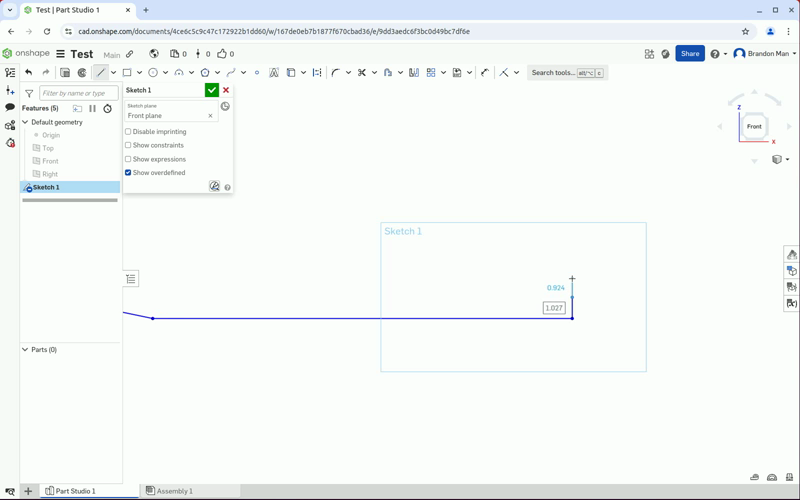
scroll(6)
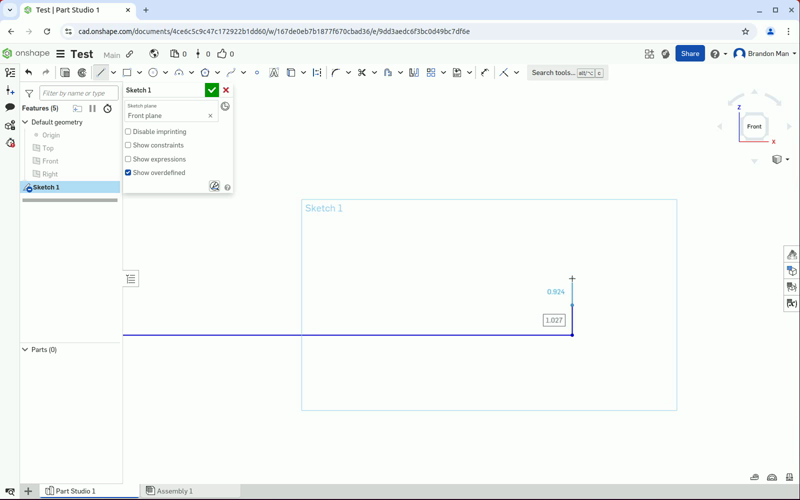
scroll(6)
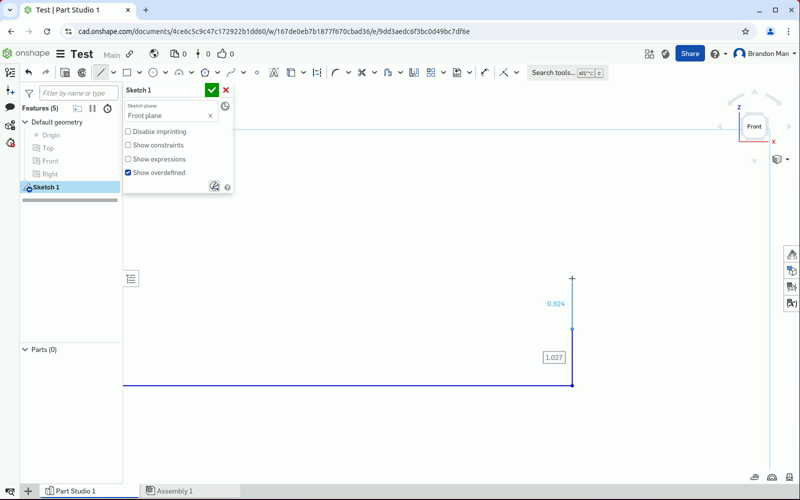
click(572, 278)
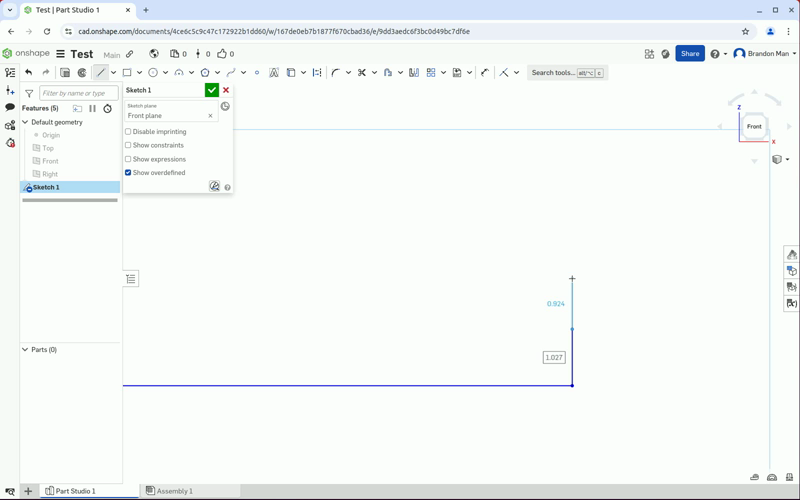
scroll(-6)
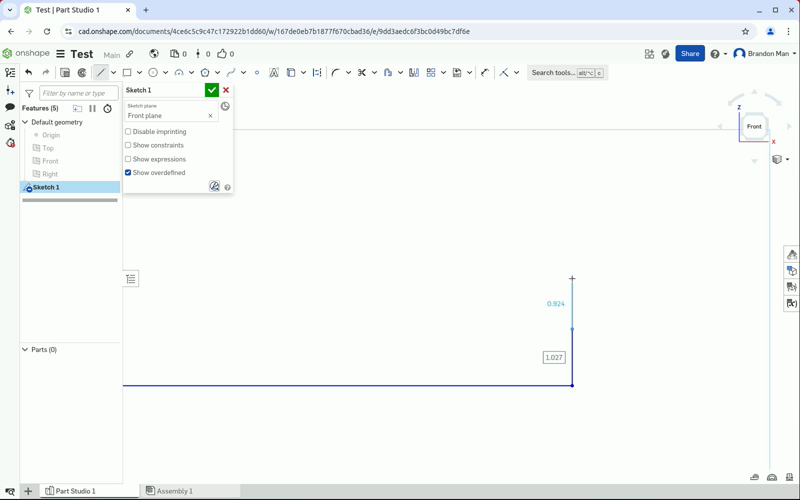
scroll(-6)
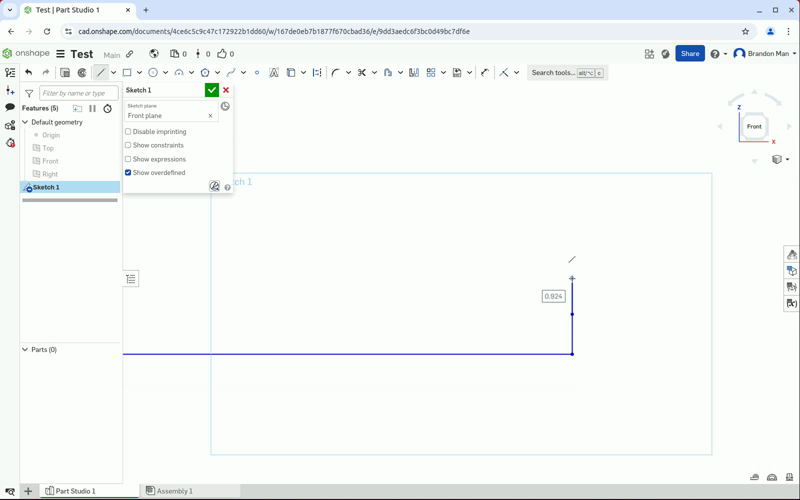
scroll(-6)
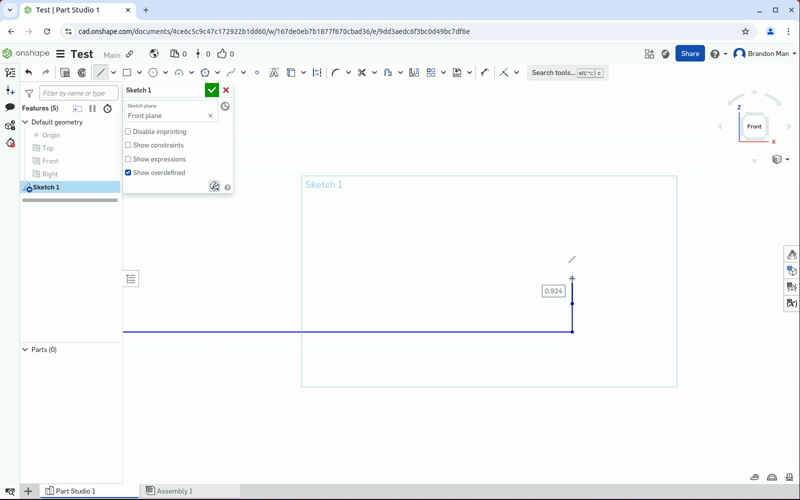
scroll(-6)
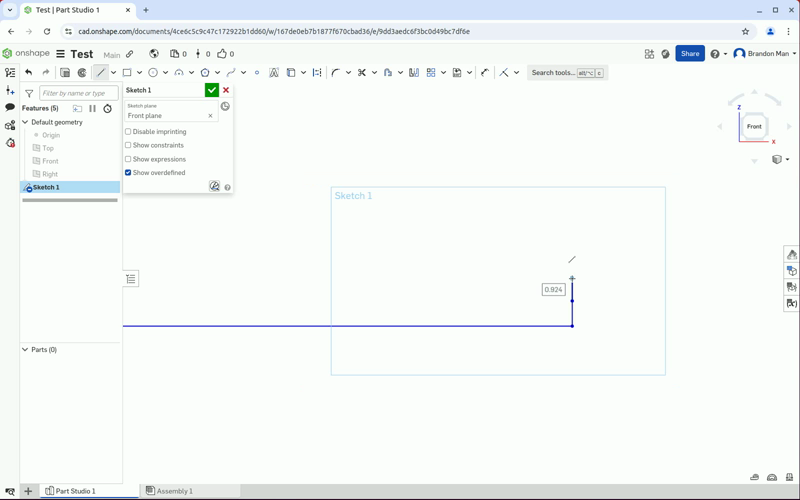
scroll(-6)
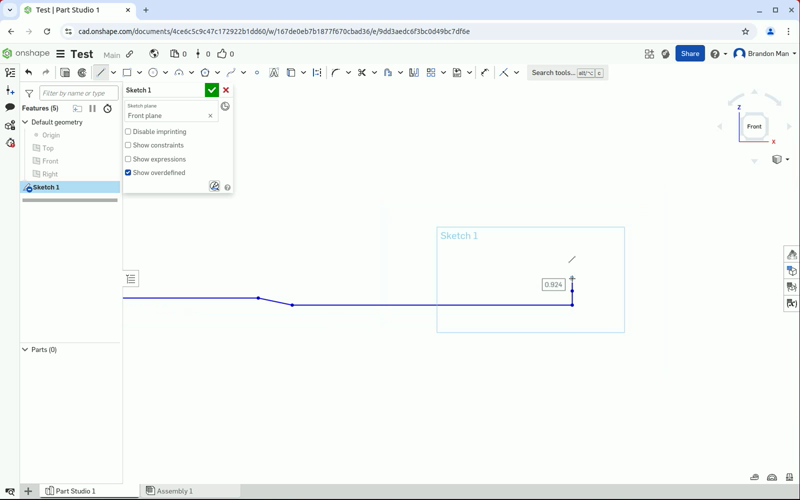
scroll(-6)
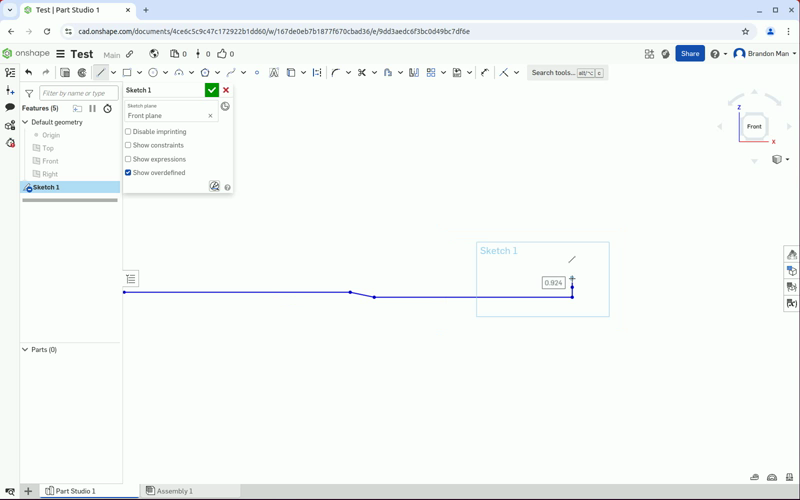
scroll(-6)
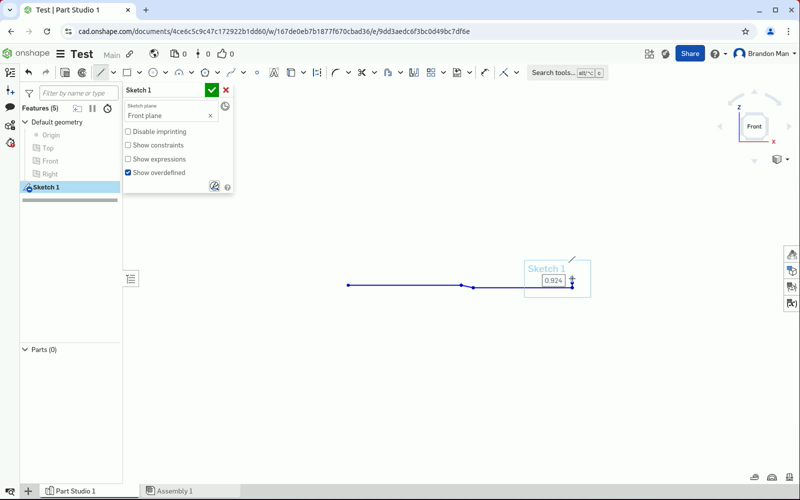
key_up(shift)
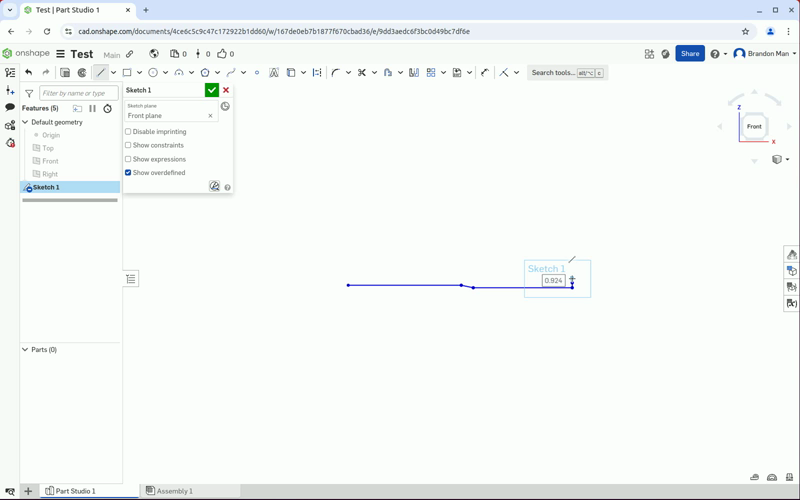
key_down(shift)
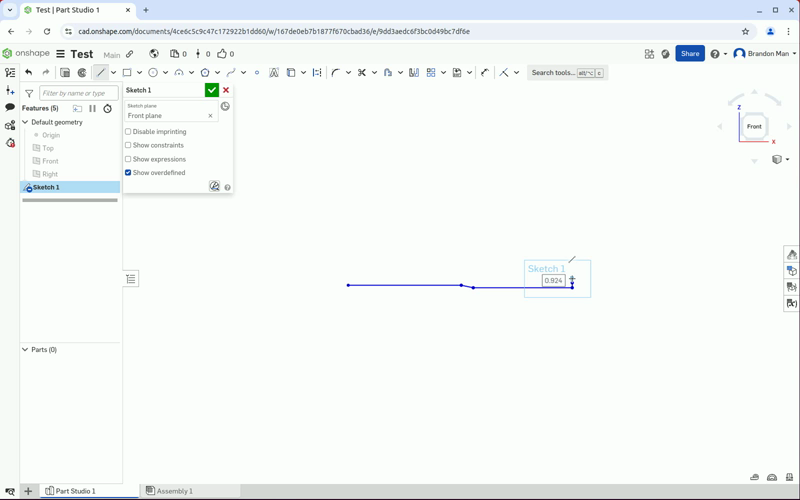
mouse_move(473, 278)
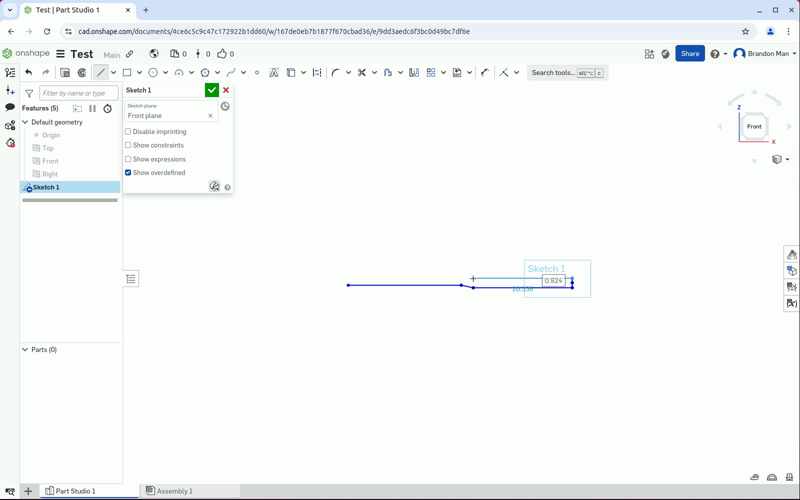
click(473, 278)
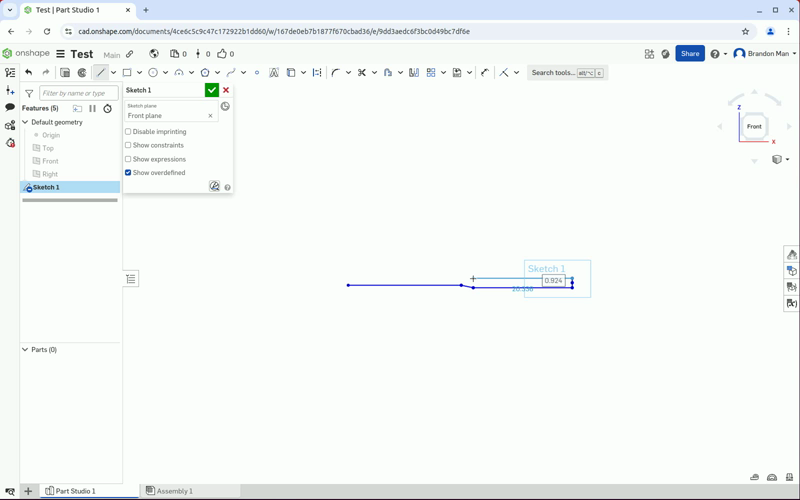
key_up(shift)
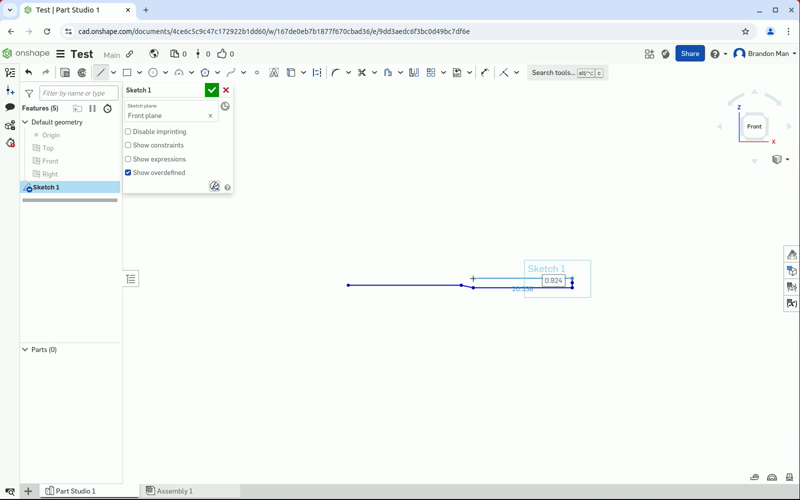
key_down(shift)
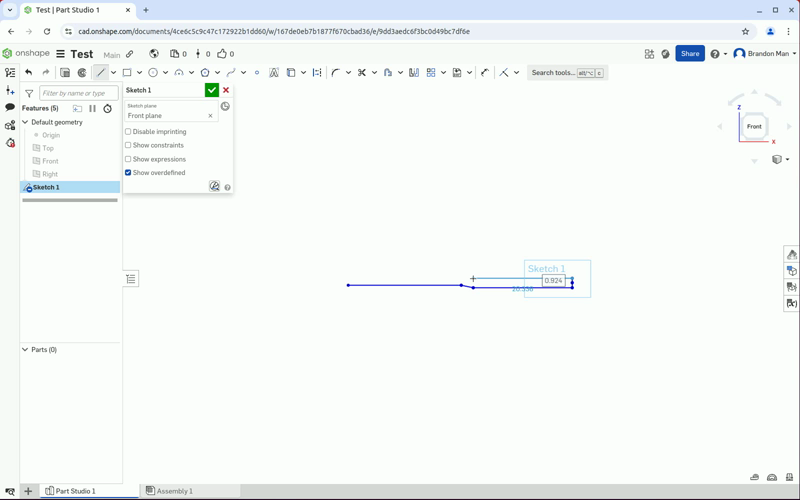
mouse_move(503, 278)
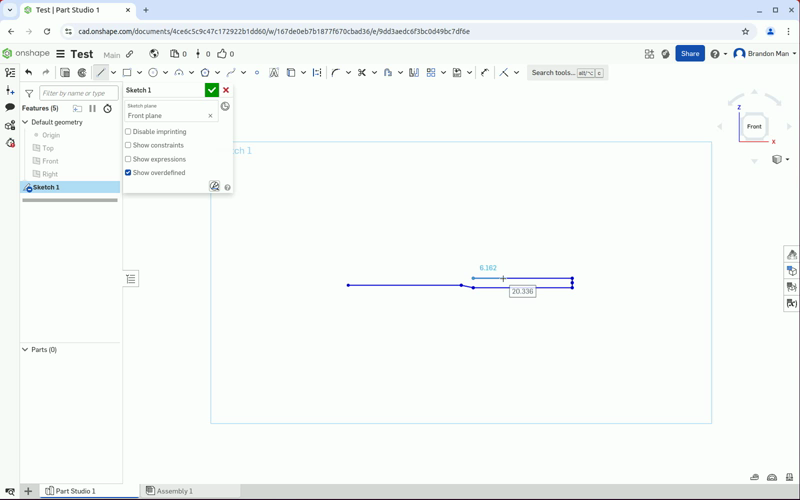
mouse_move(461, 280)
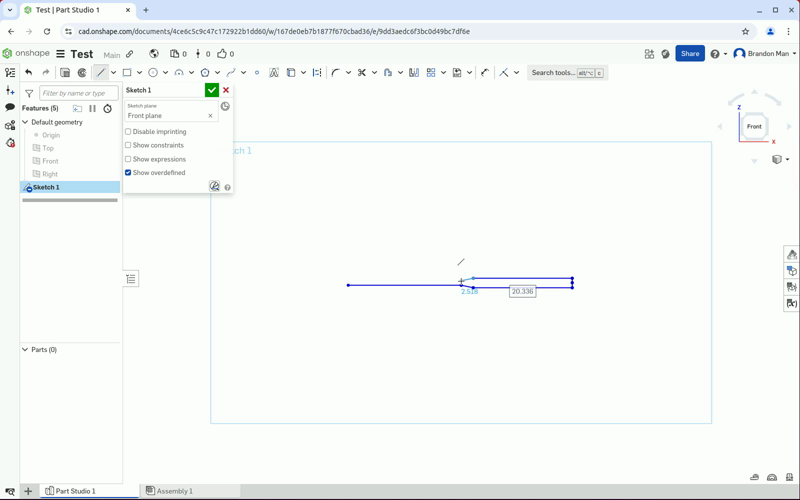
click(461, 280)
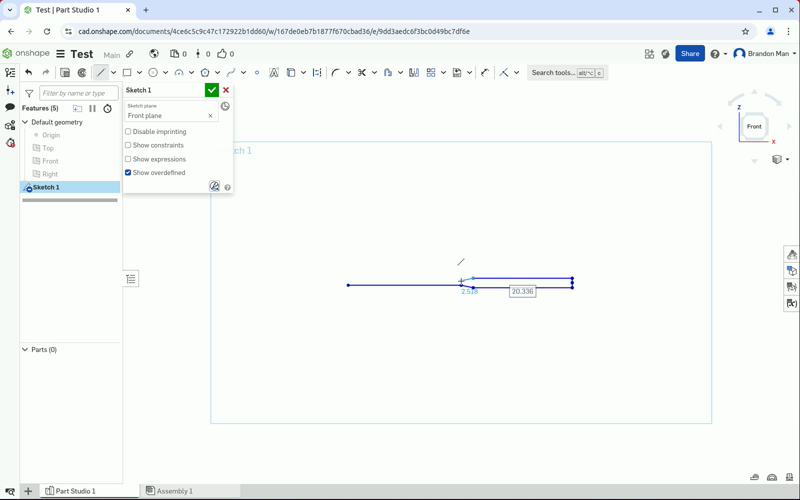
key_up(shift)
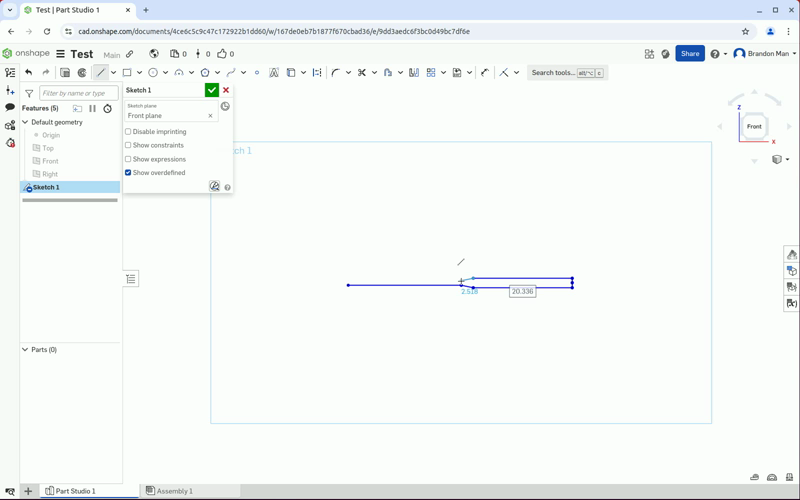
key_down(shift)
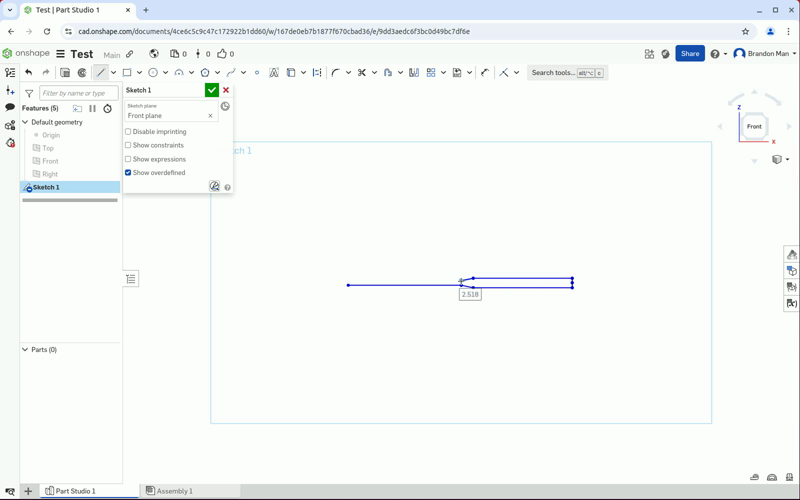
mouse_move(348, 280)
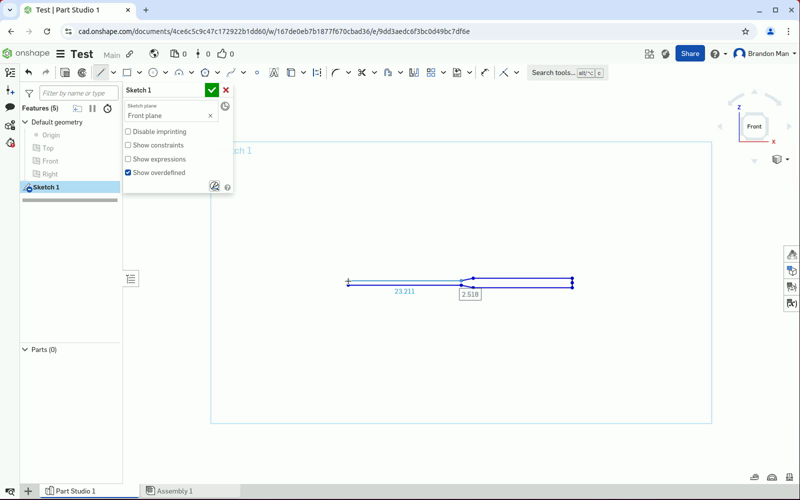
click(348, 280)
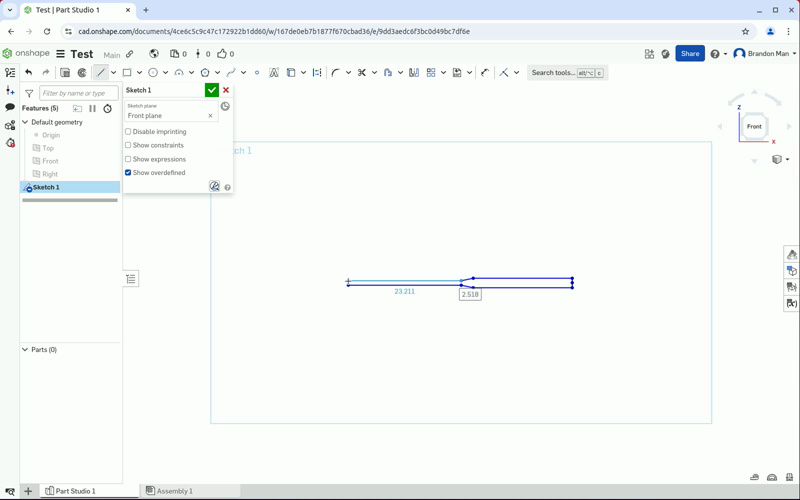
key_up(shift)
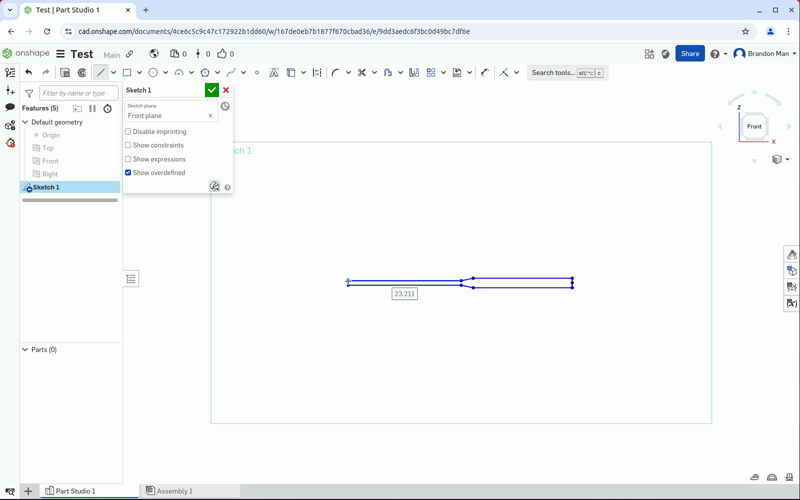
key_down(shift)
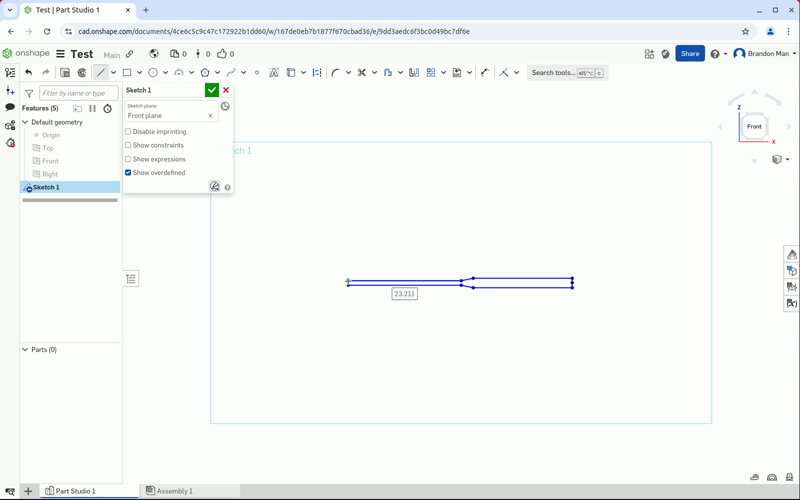
mouse_move(378, 280)
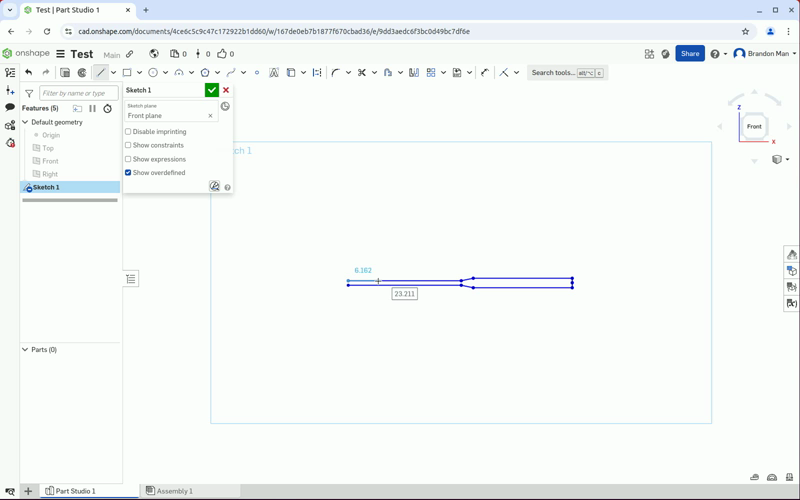
mouse_move(348, 282)
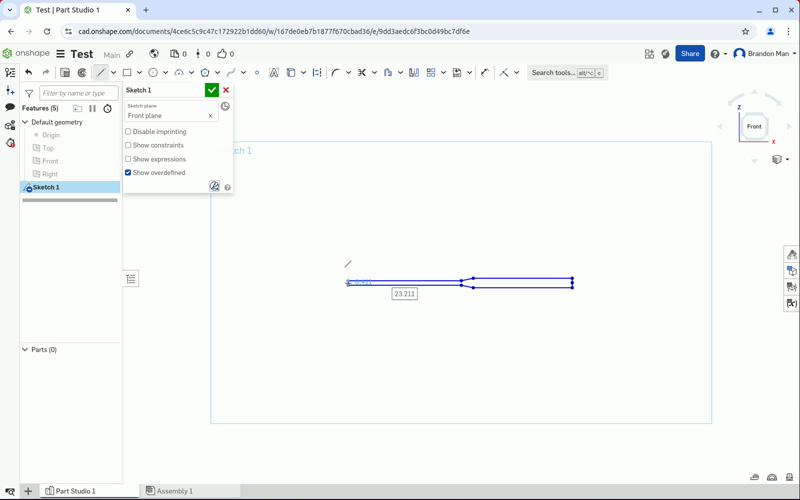
scroll(6)
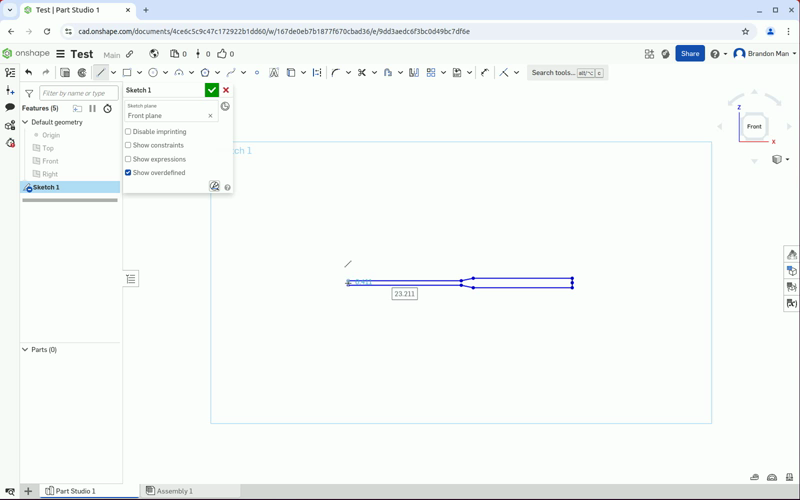
scroll(6)
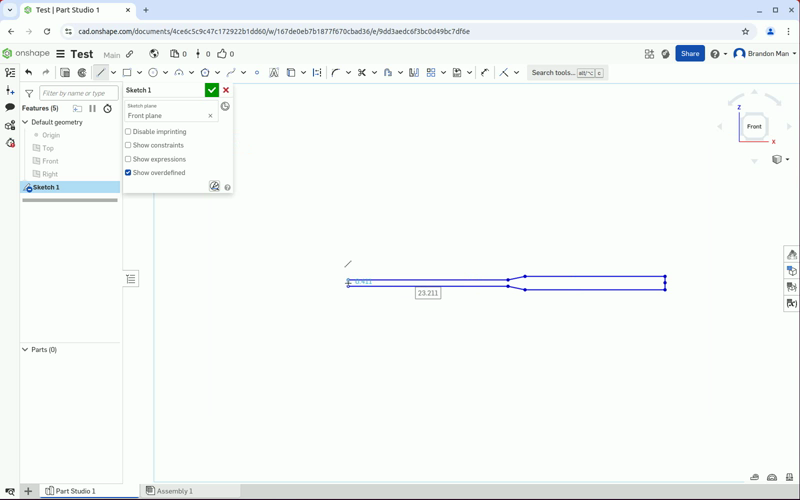
scroll(6)
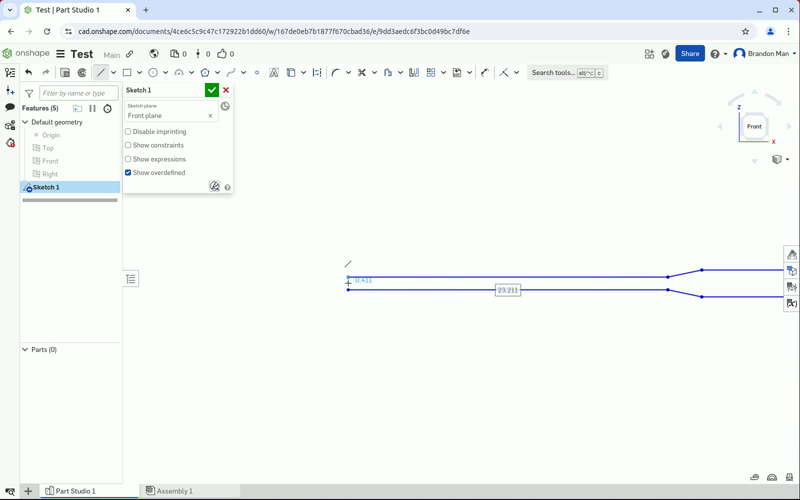
scroll(6)
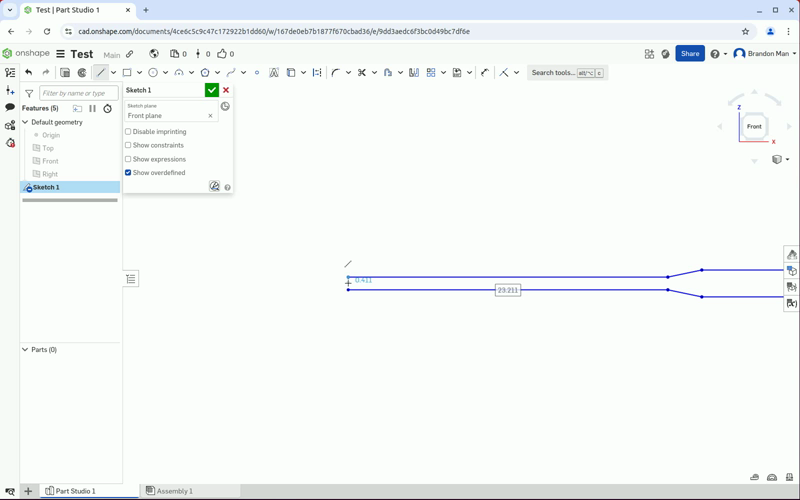
scroll(6)
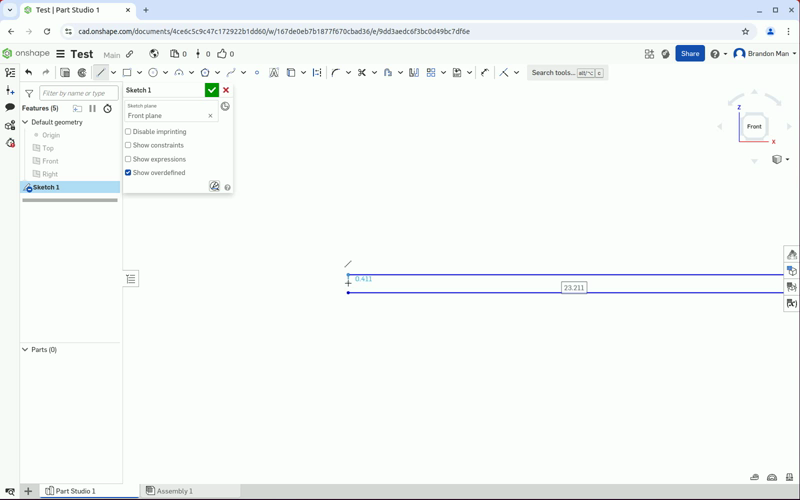
scroll(6)
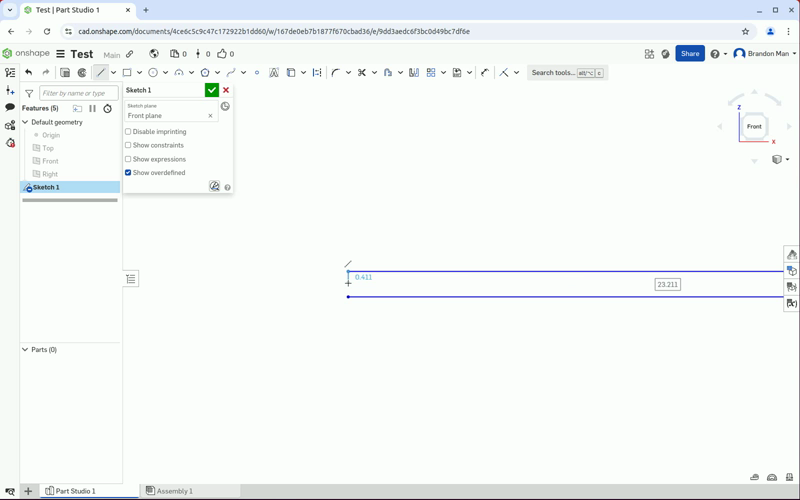
scroll(6)
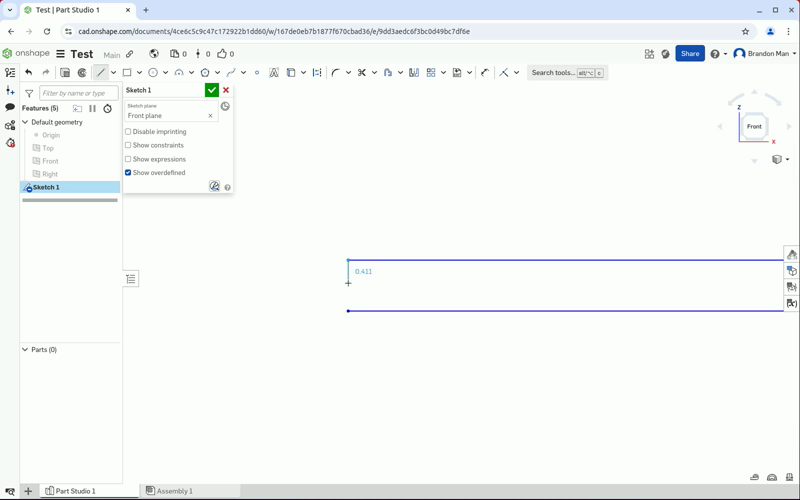
click(348, 282)
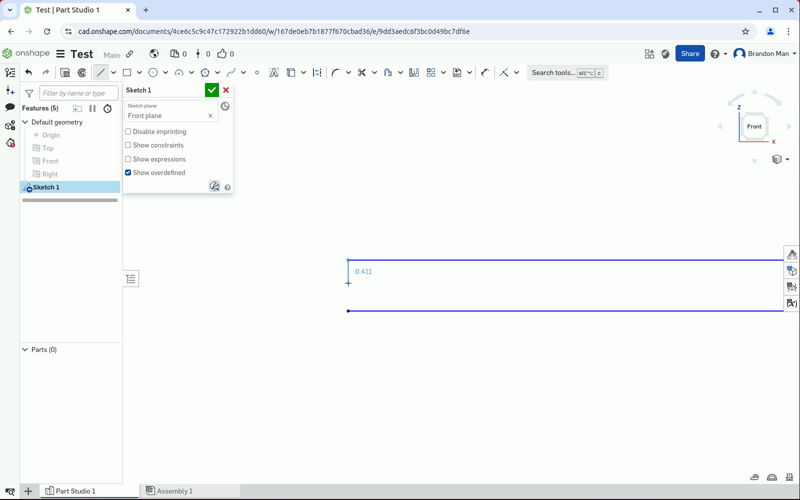
scroll(-6)
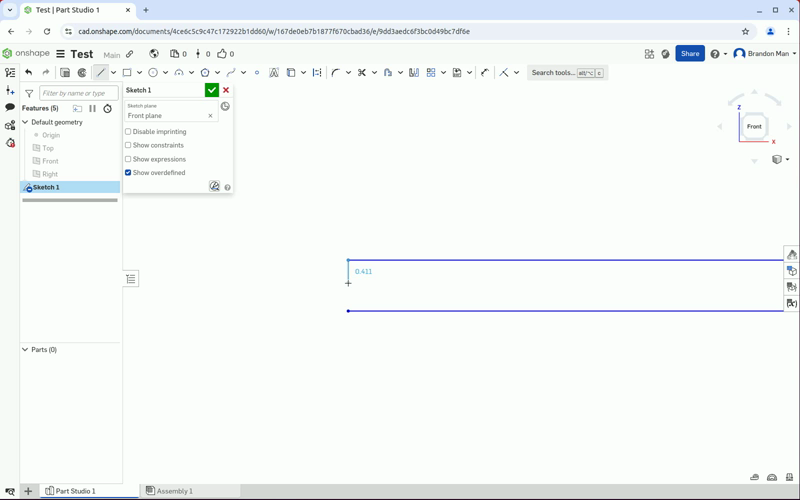
scroll(-6)
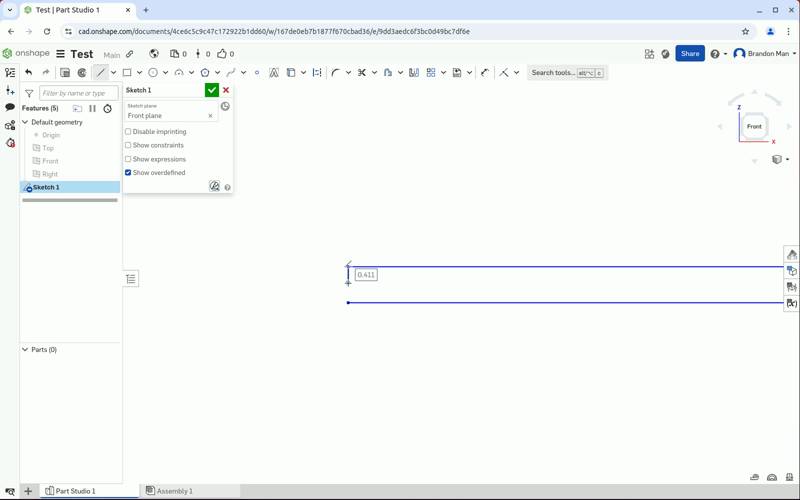
scroll(-6)
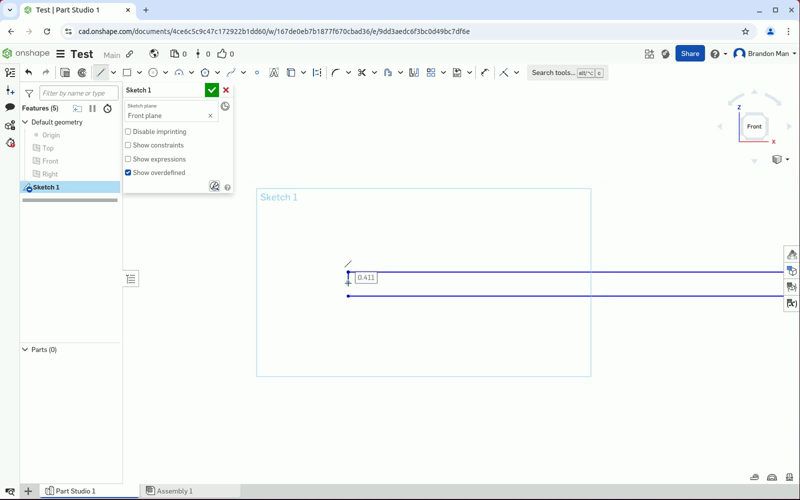
scroll(-6)
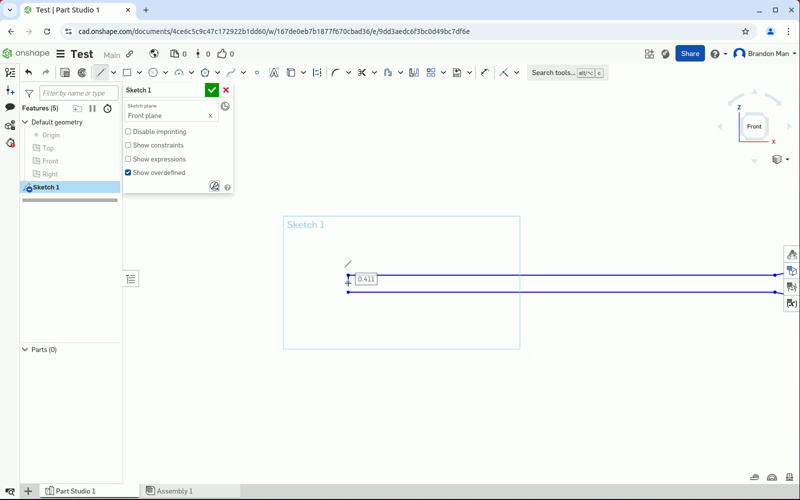
scroll(-6)
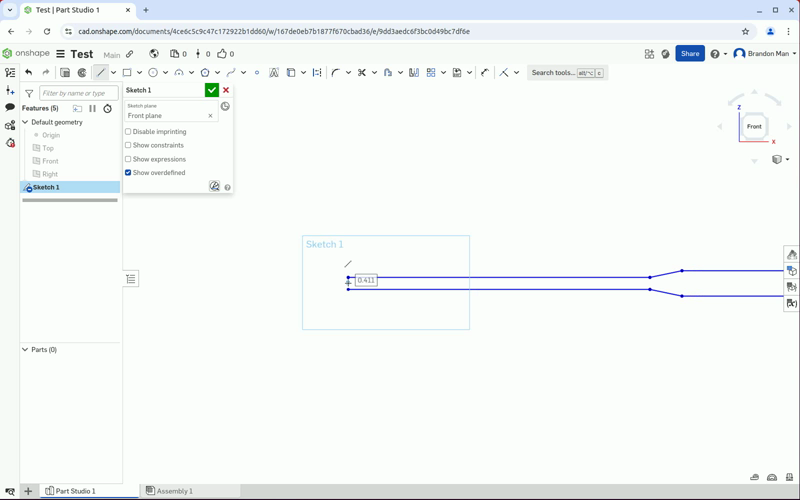
scroll(-6)
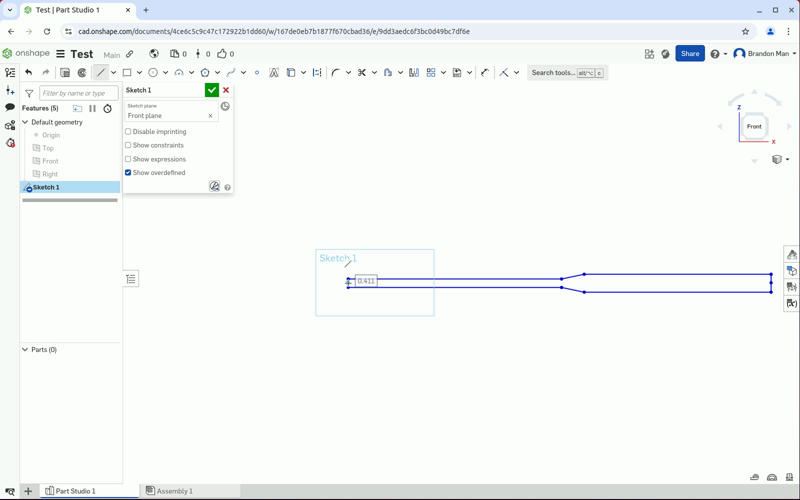
scroll(-6)
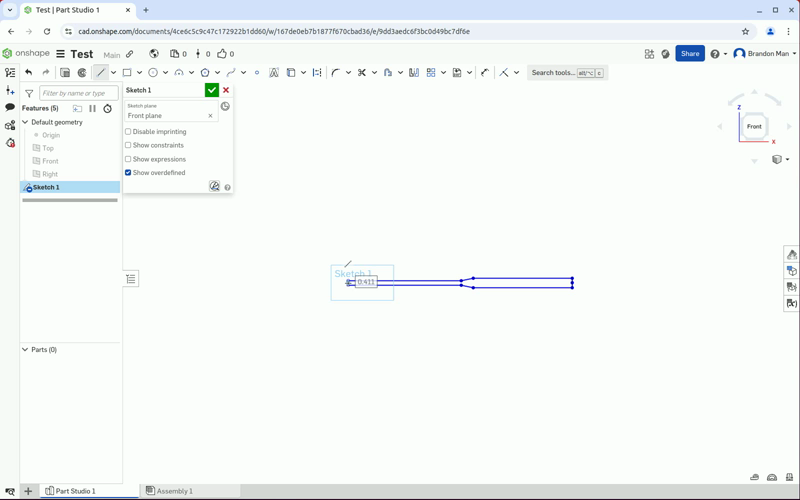
key_up(shift)
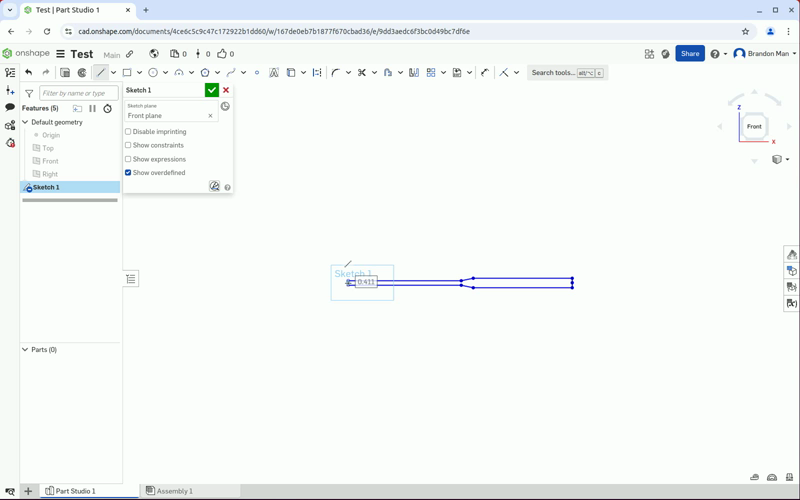
mouse_move(378, 282)
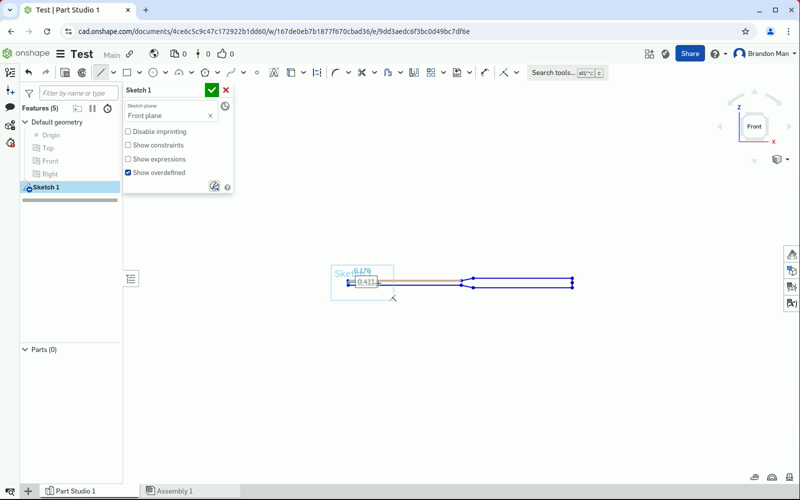
key_down(shift)
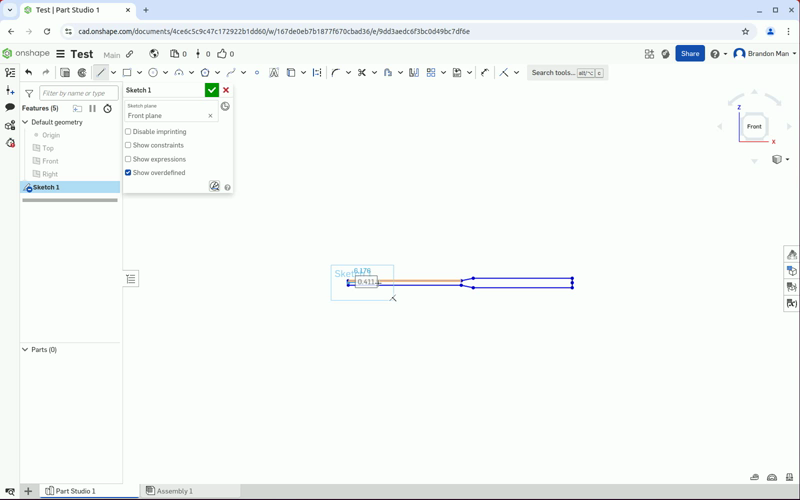
mouse_move(348, 285)
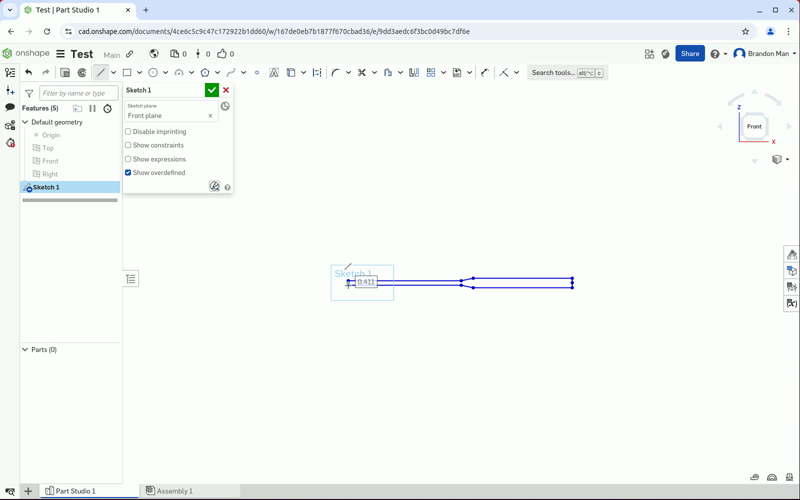
scroll(6)
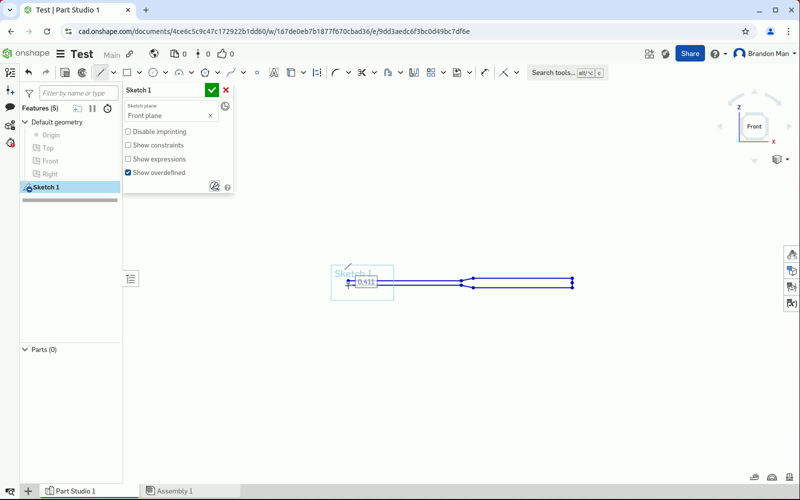
scroll(6)
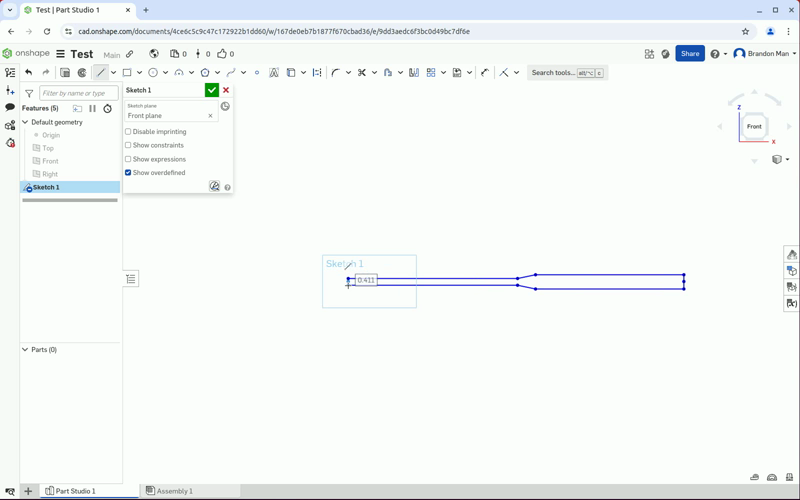
scroll(6)
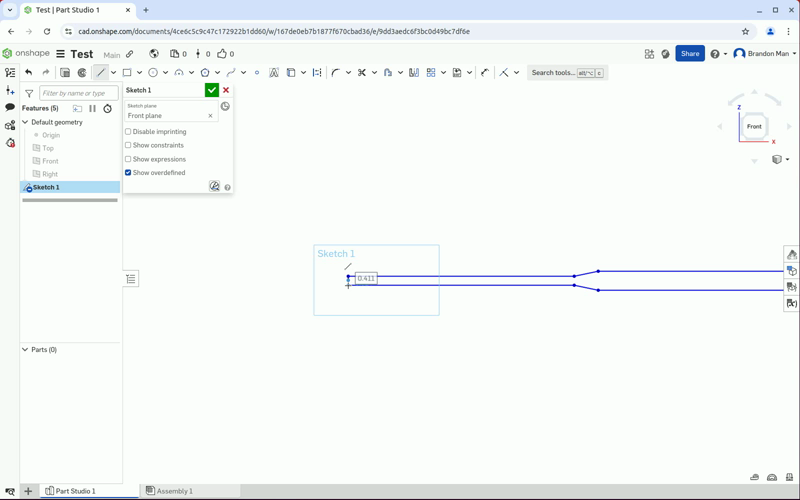
scroll(6)
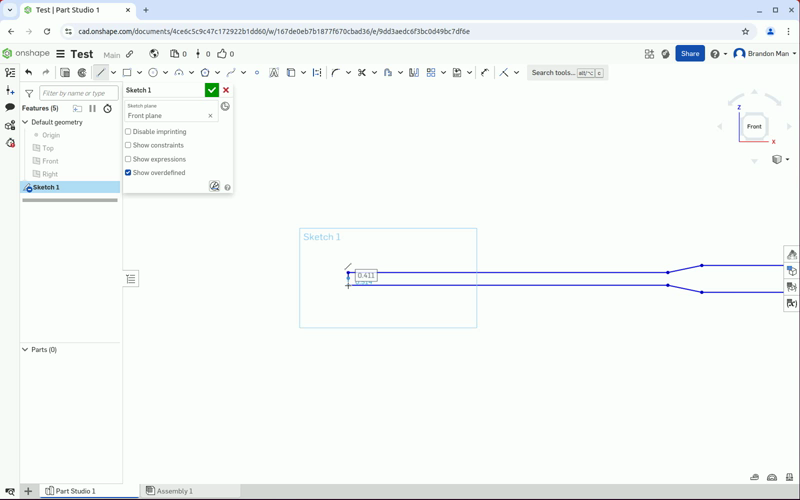
scroll(6)
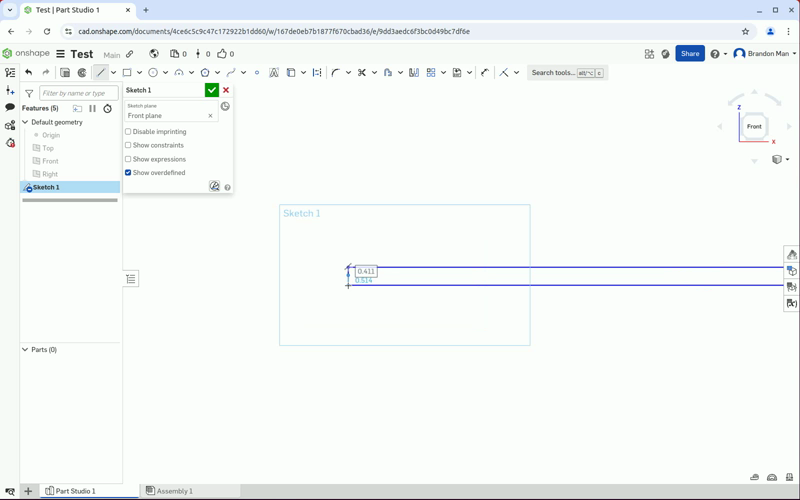
scroll(6)
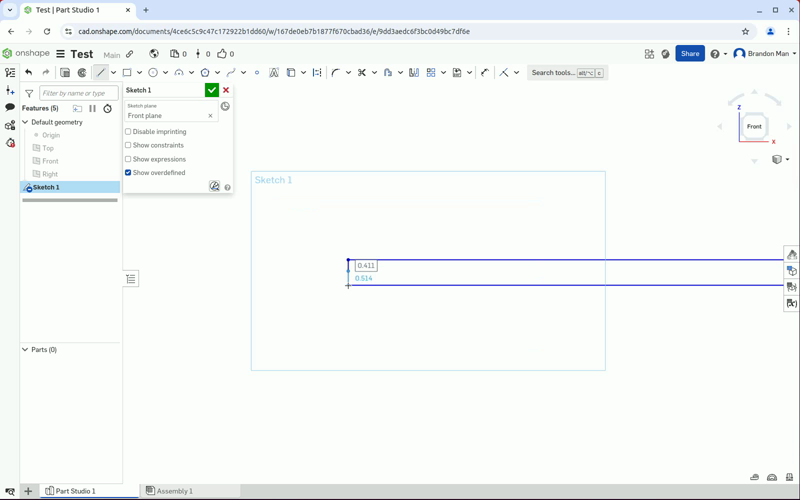
scroll(6)
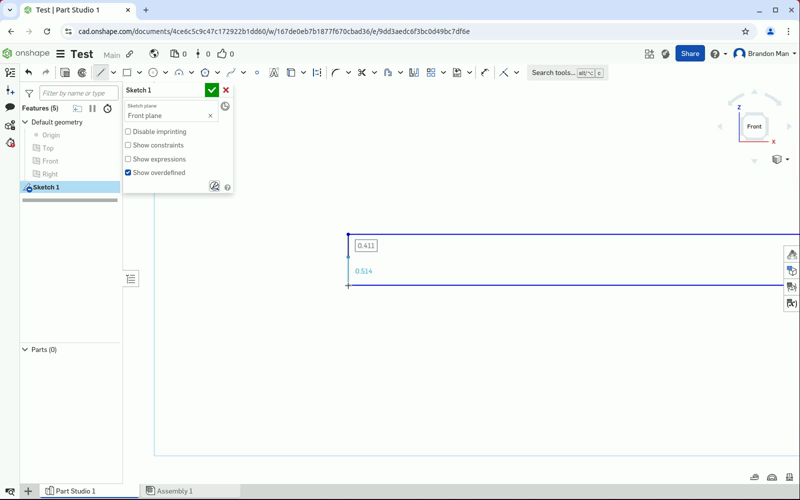
key_up(shift)
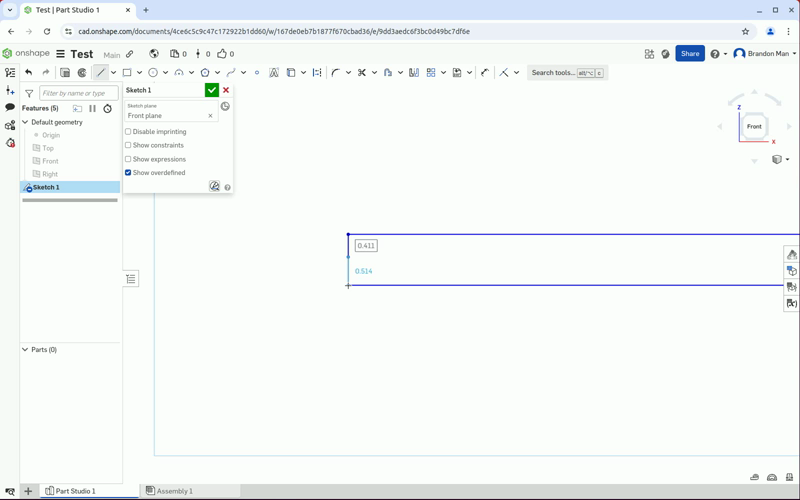
click(348, 285)
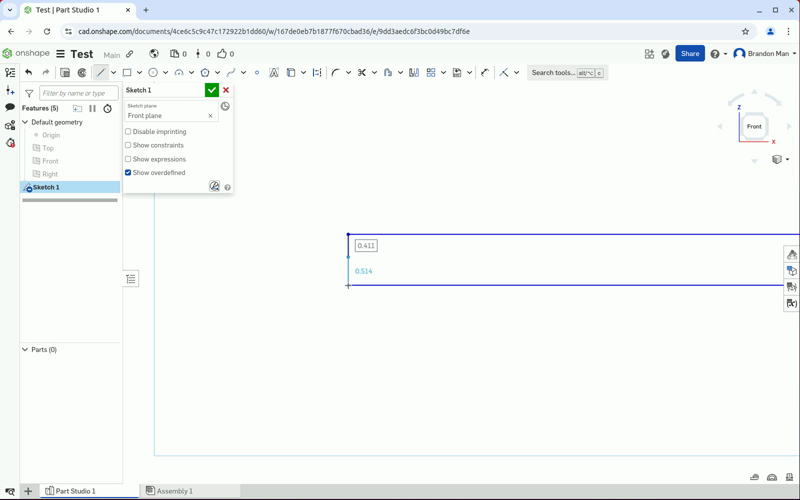
scroll(-6)
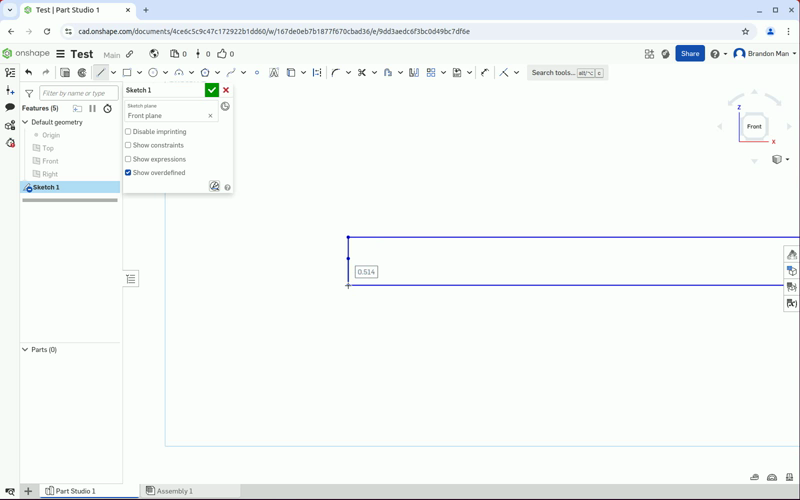
scroll(-6)
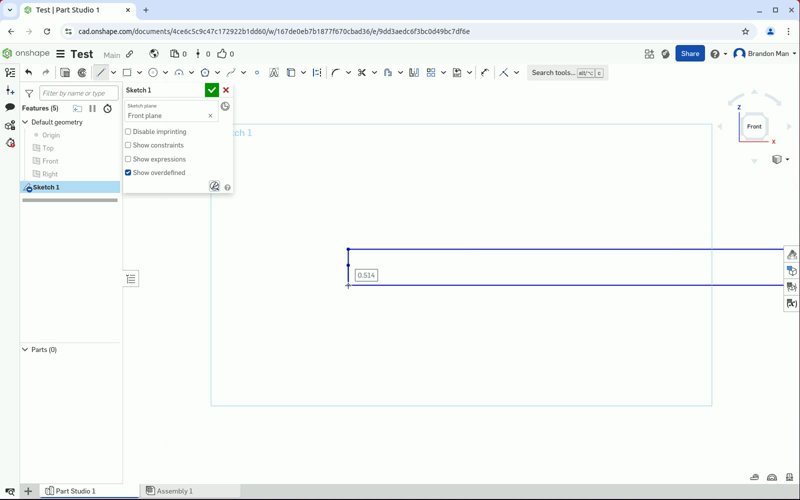
scroll(-6)
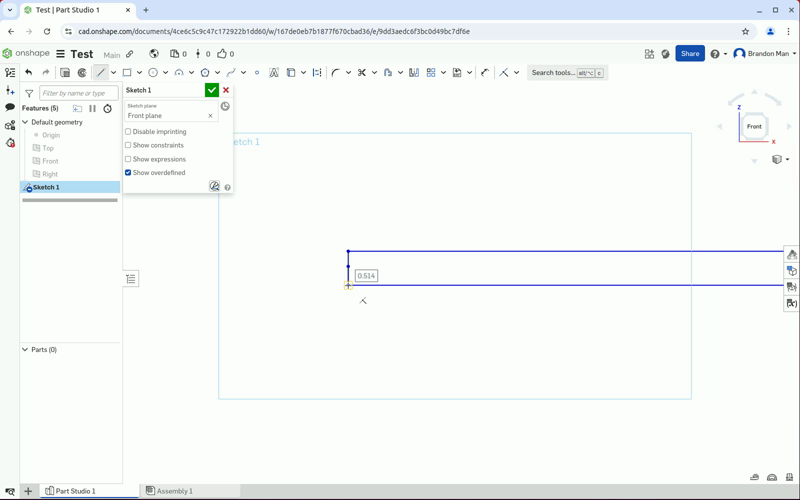
scroll(-6)
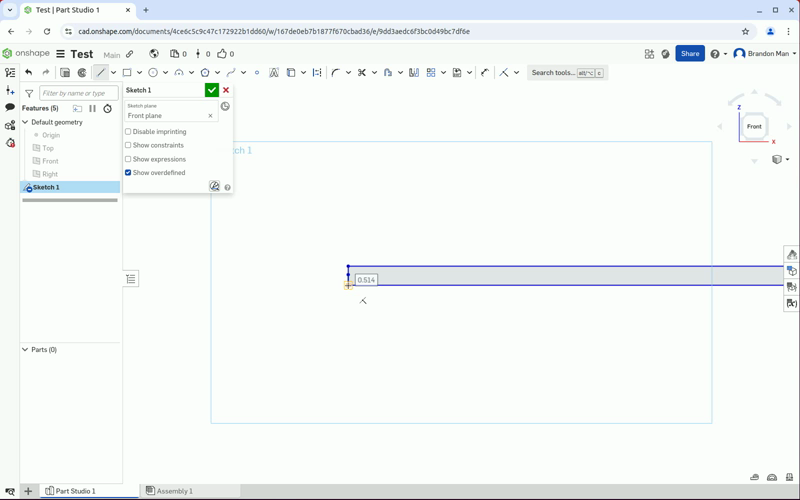
scroll(-6)
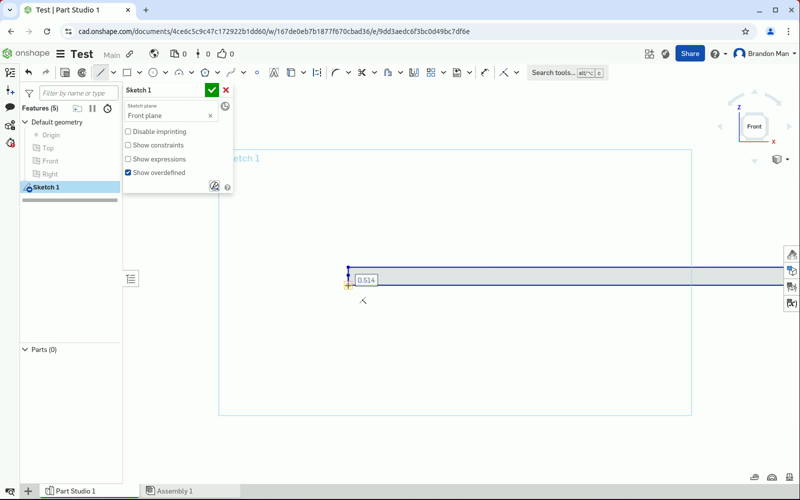
scroll(-6)
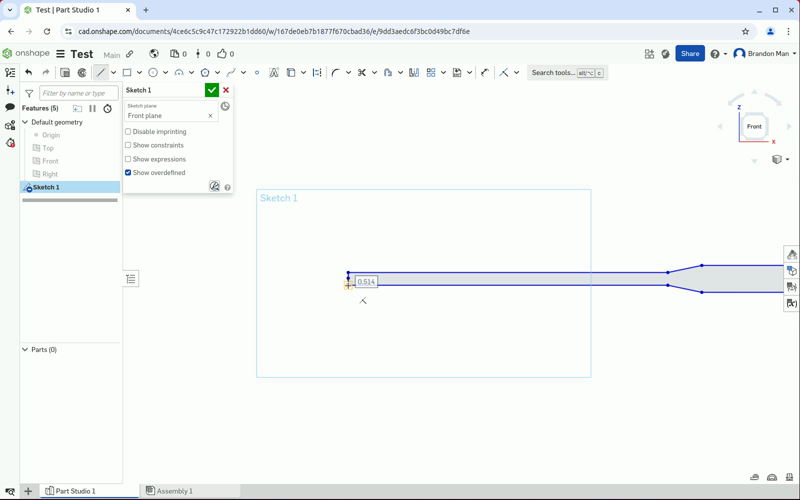
scroll(-6)
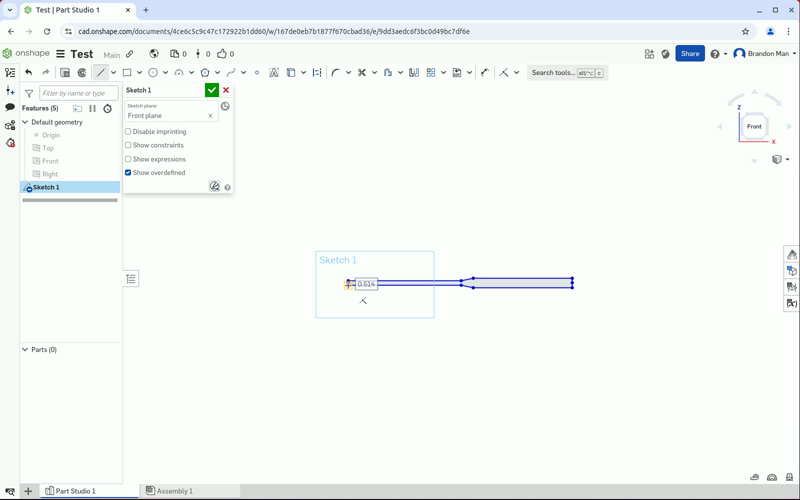
key(esc)
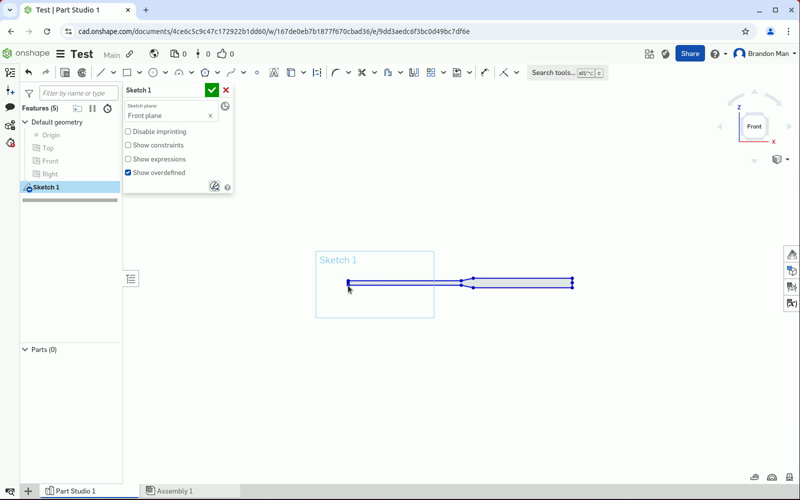
mouse_move(479, 284)
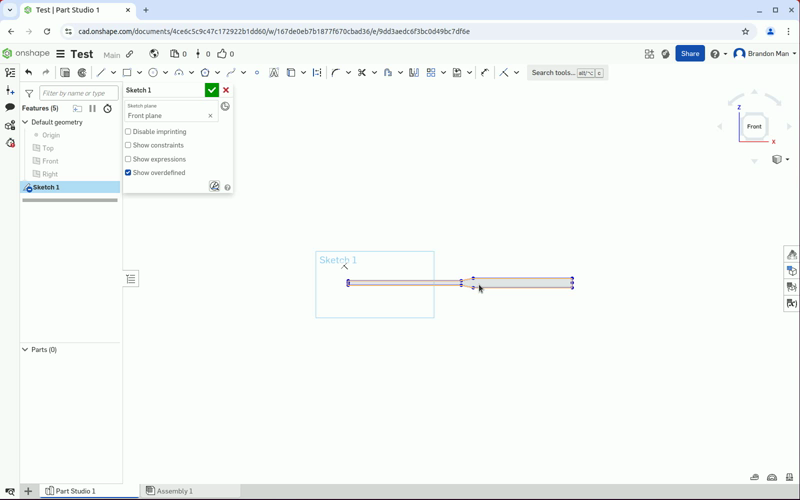
scroll(6)
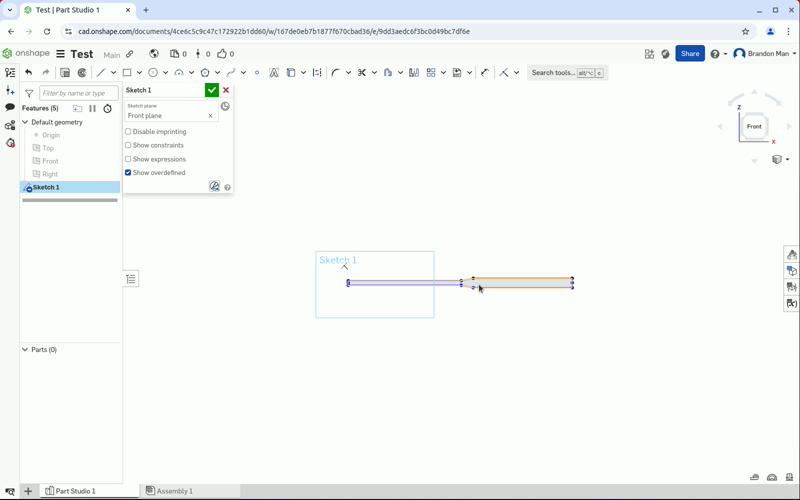
scroll(6)
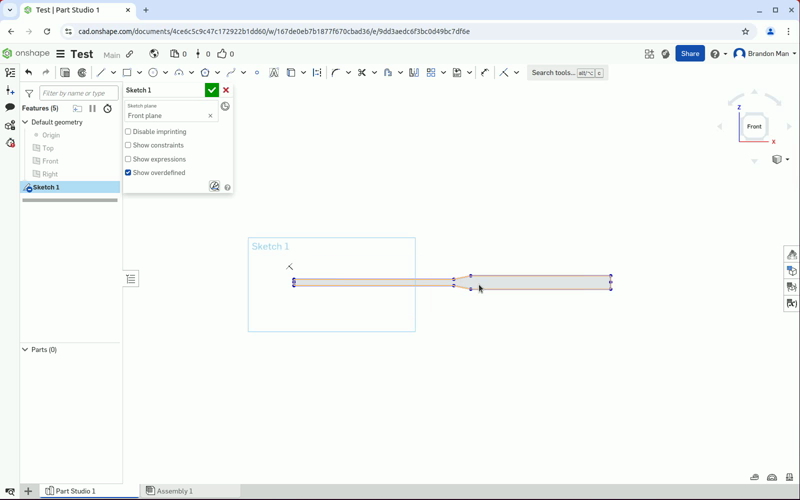
scroll(6)
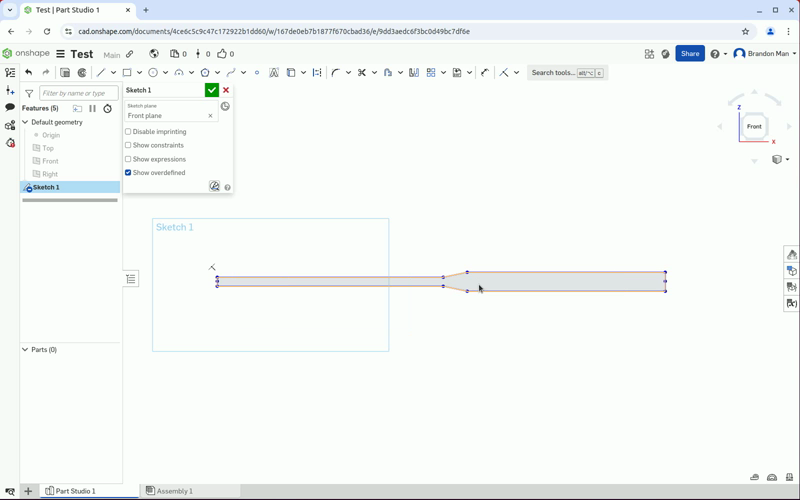
scroll(6)
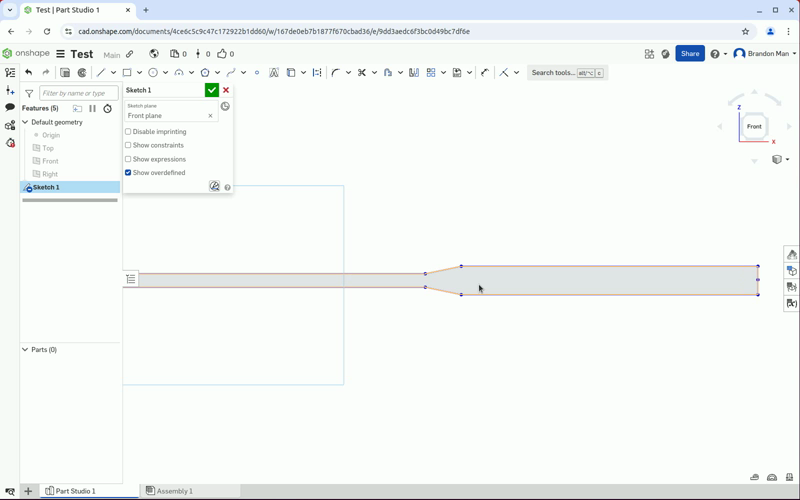
scroll(6)
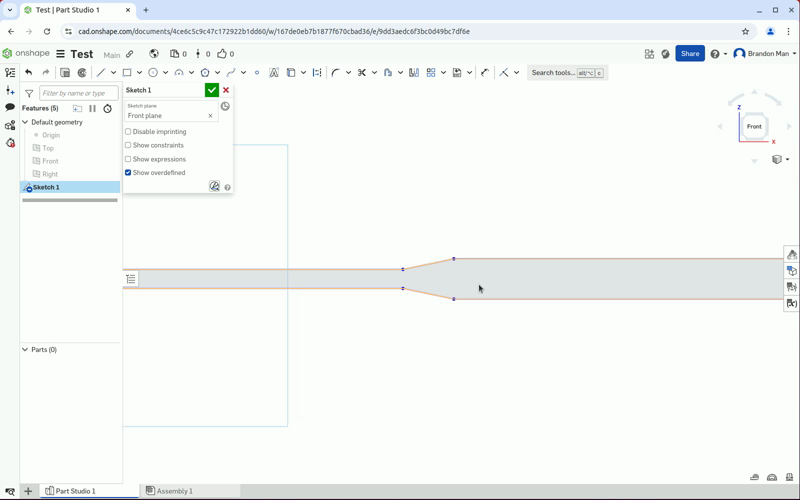
scroll(6)
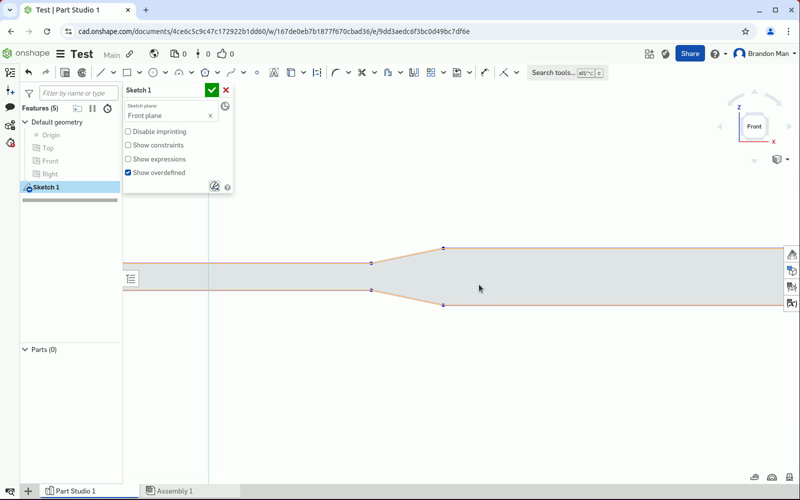
scroll(6)
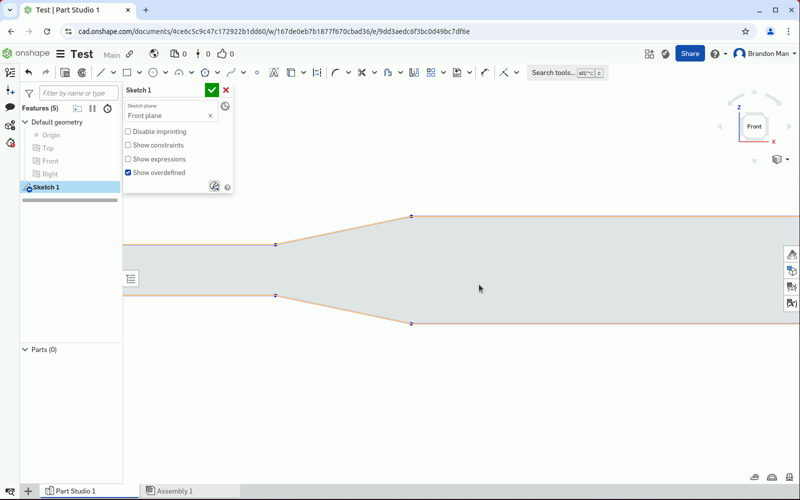
click(479, 284)
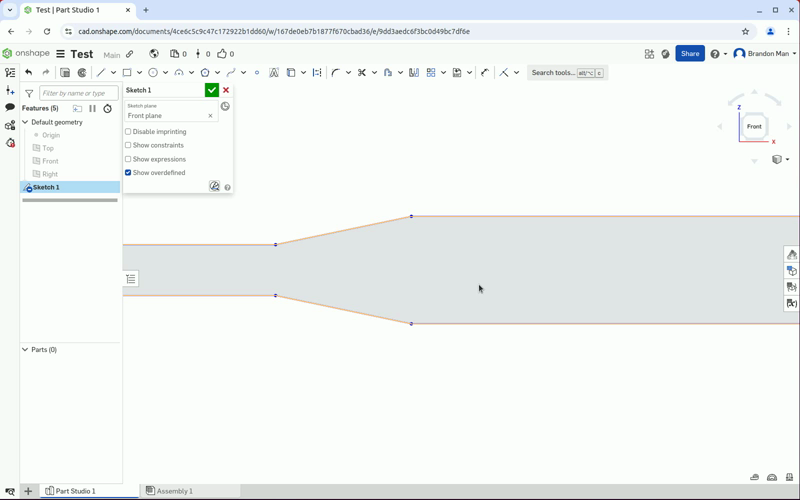
scroll(-6)
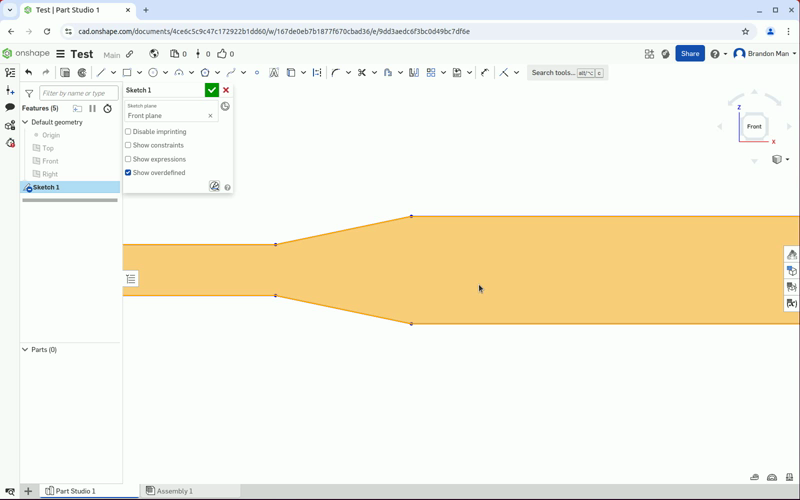
scroll(-6)
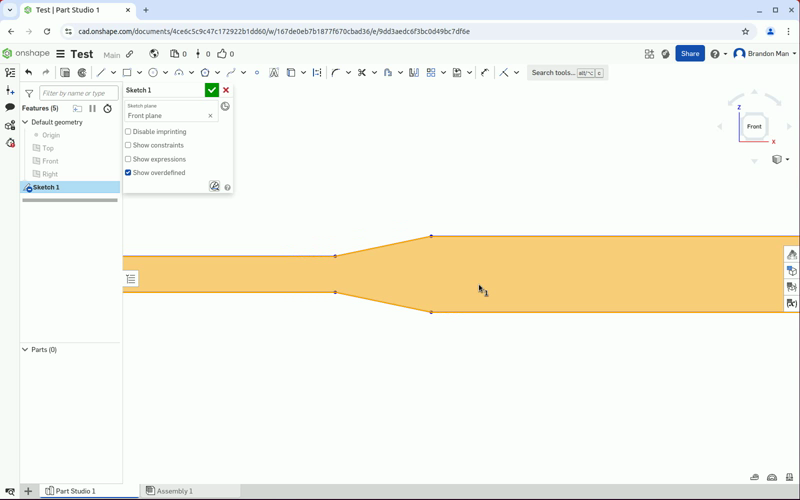
scroll(-6)
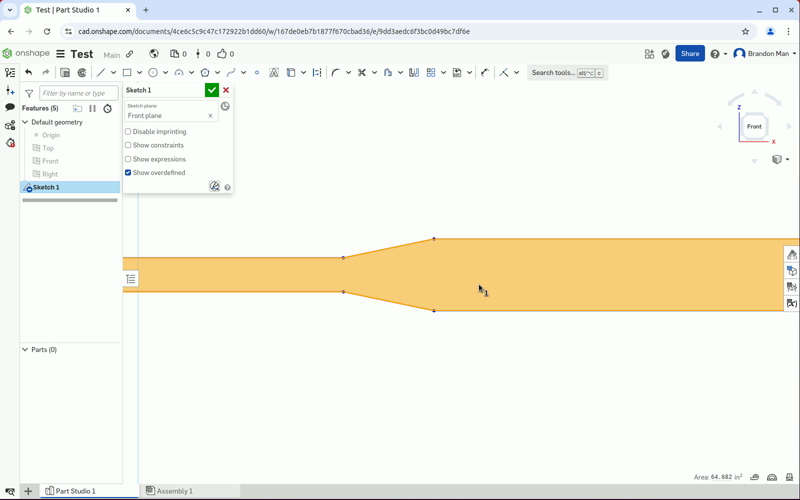
scroll(-6)
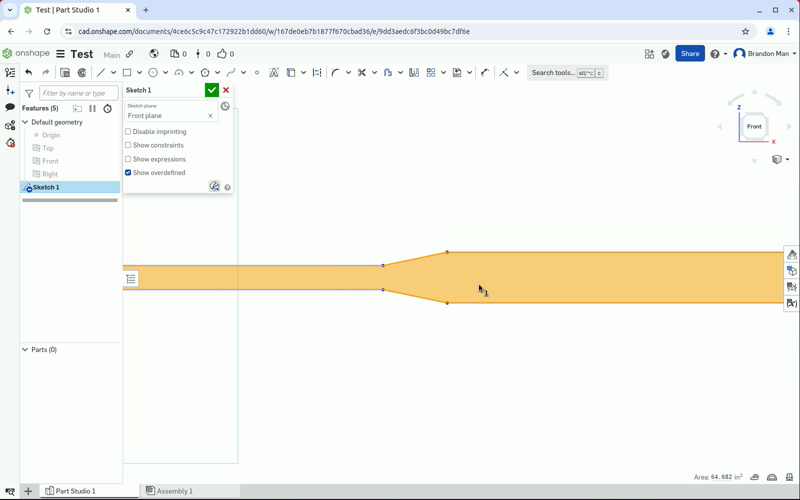
scroll(-6)
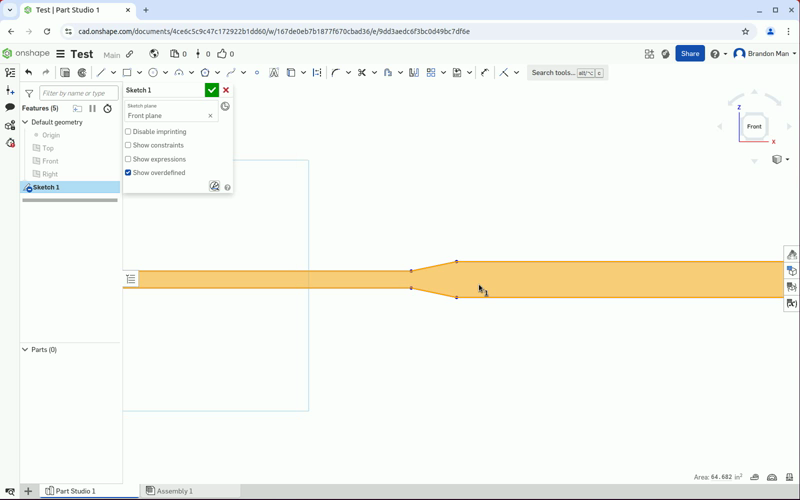
scroll(-6)
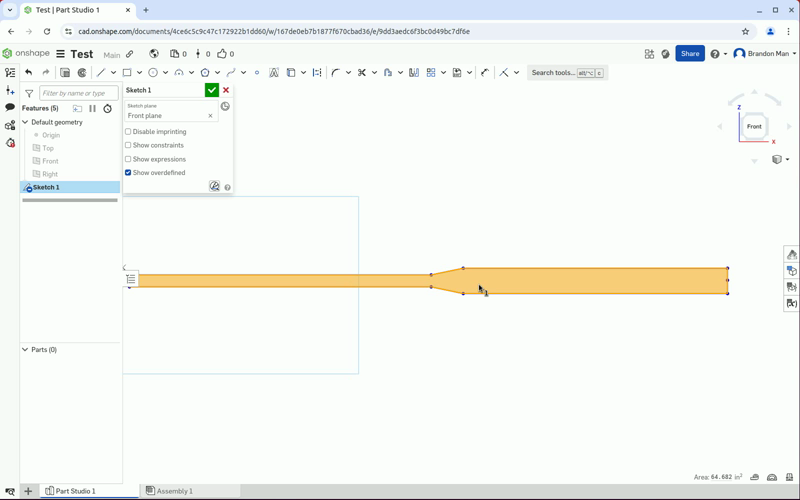
scroll(-6)
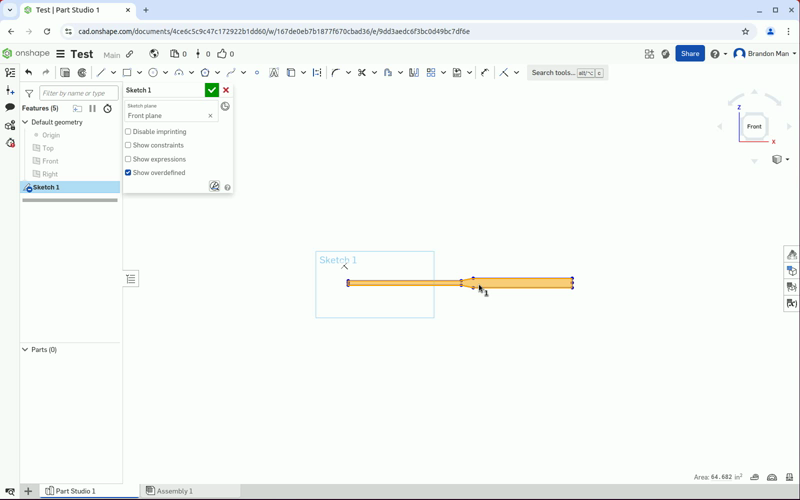
mouse_move(73, 352)
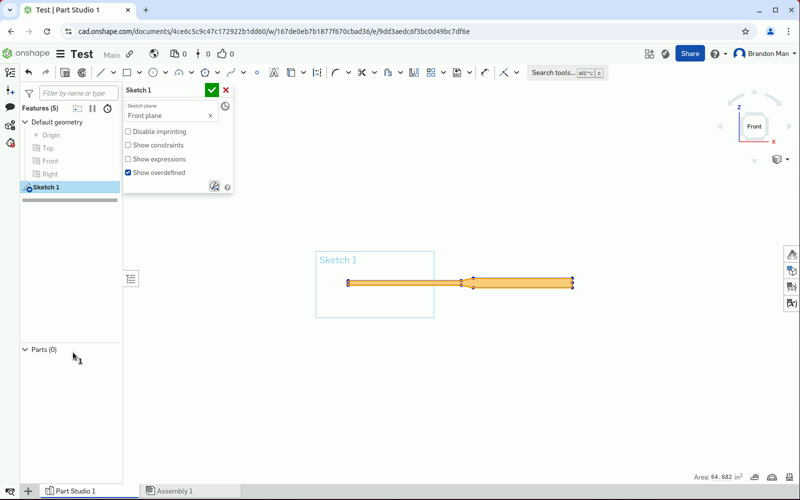
key(shift+y)
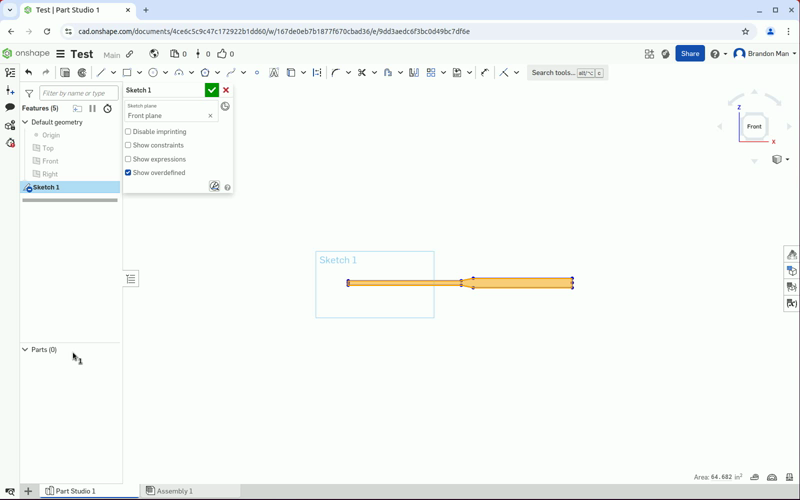
key(shift+e)
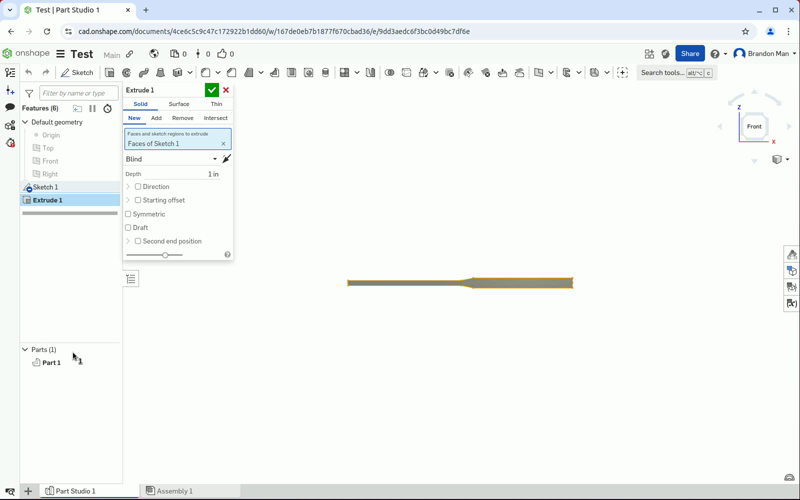
mouse_move(143, 106)
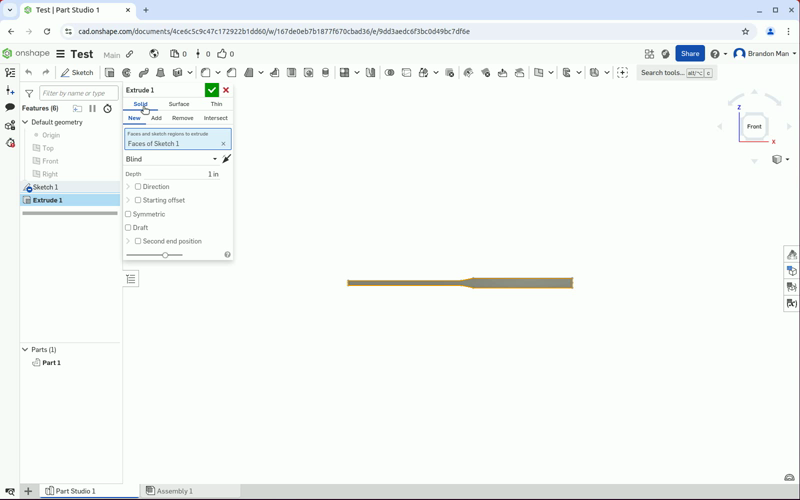
click(143, 106)
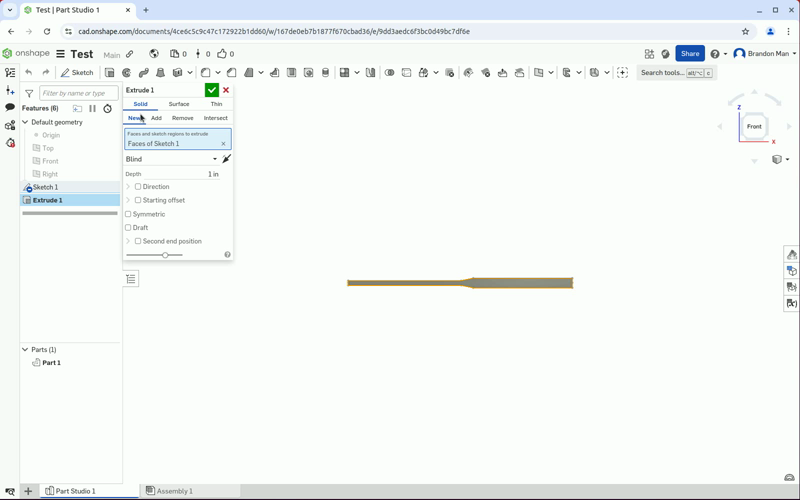
mouse_move(137, 120)
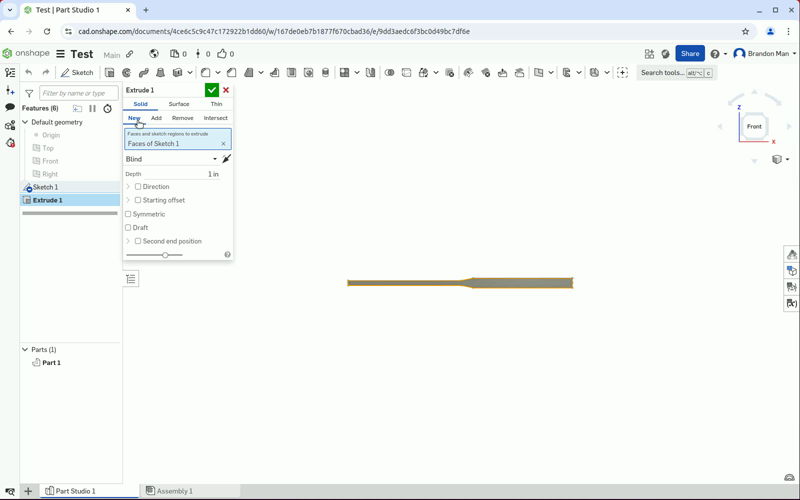
click(137, 120)
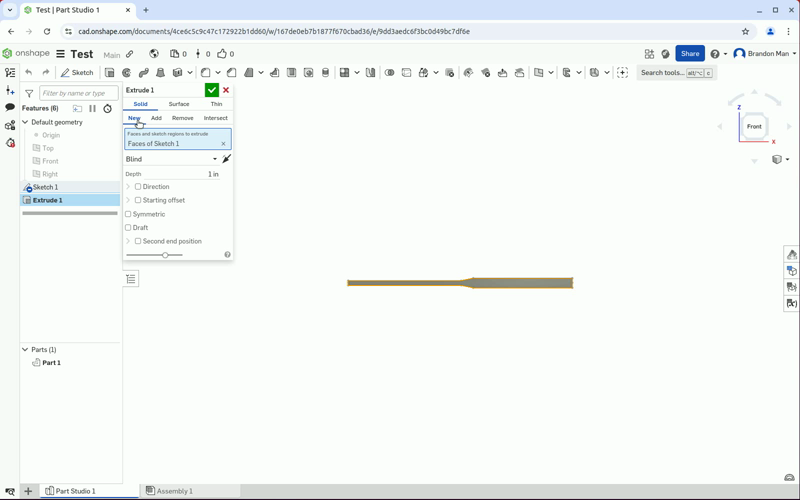
key(tab, 4)
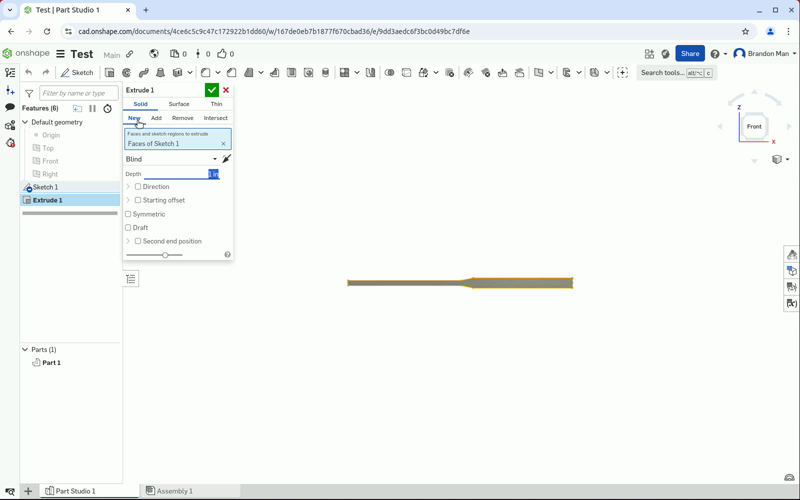
text(1.204)
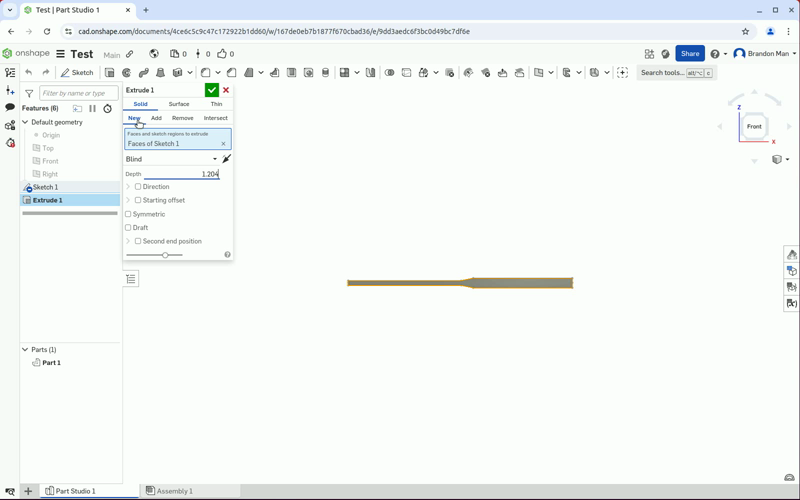
key(enter)
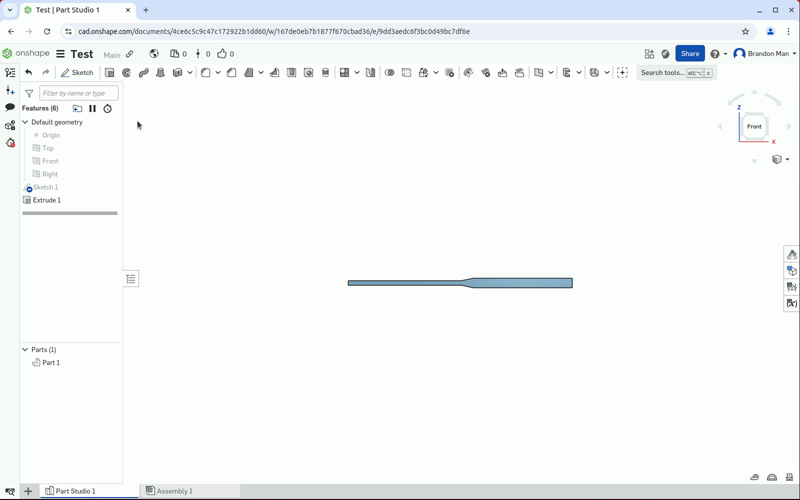
key(shift+h)
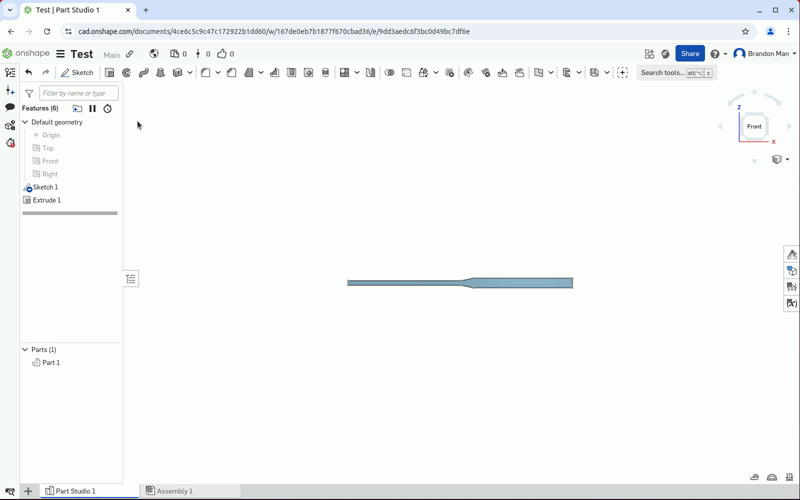
key(shift+h)
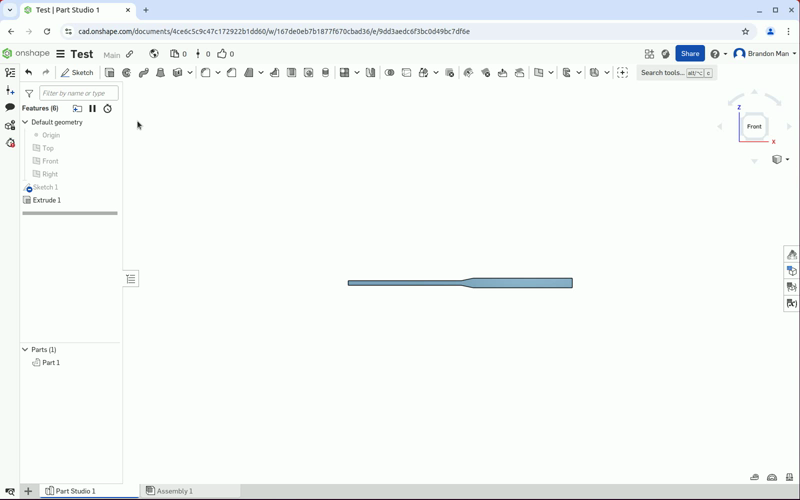
mouse_move(73, 189)
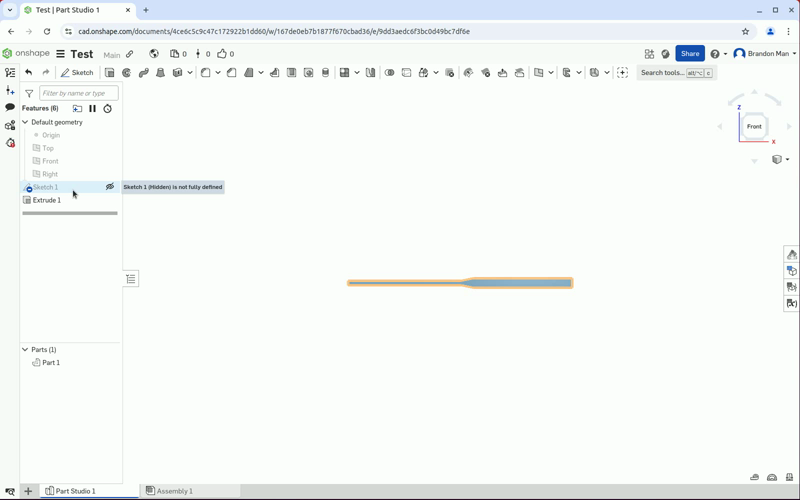
click(73, 189)
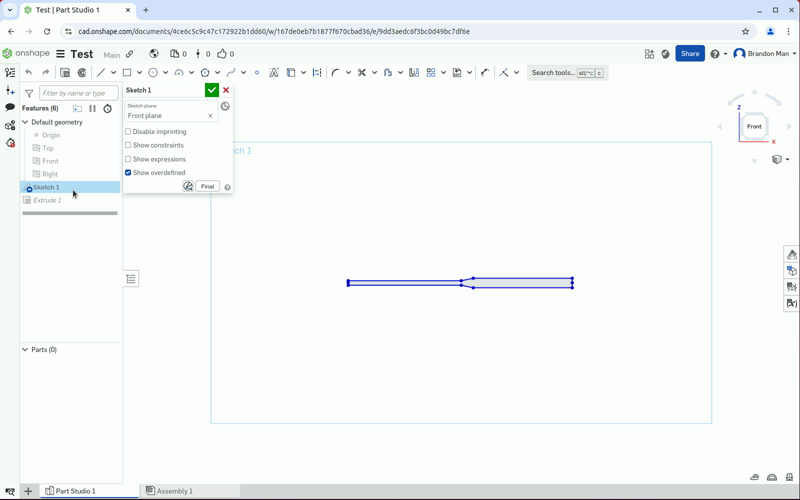
mouse_move(229, 92)
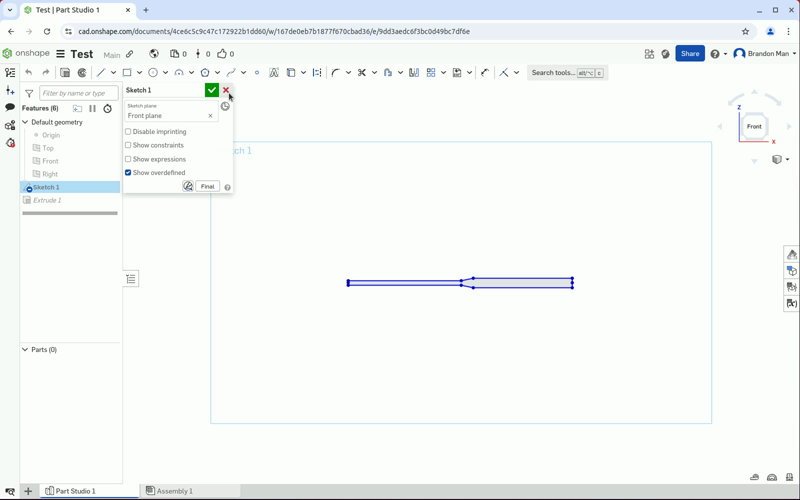
click(229, 92)
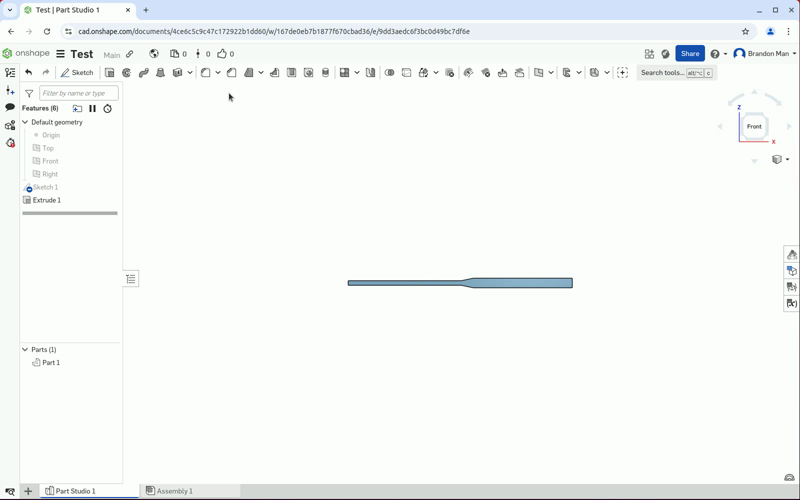
mouse_move(541, 75)
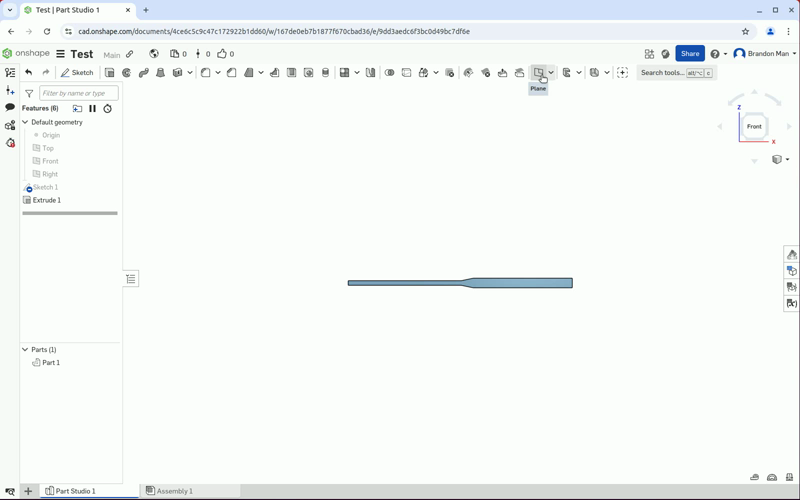
click(541, 75)
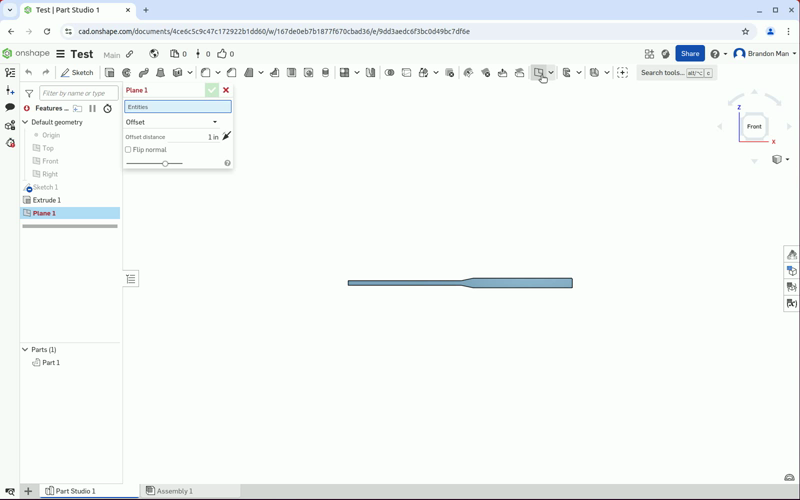
mouse_move(73, 163)
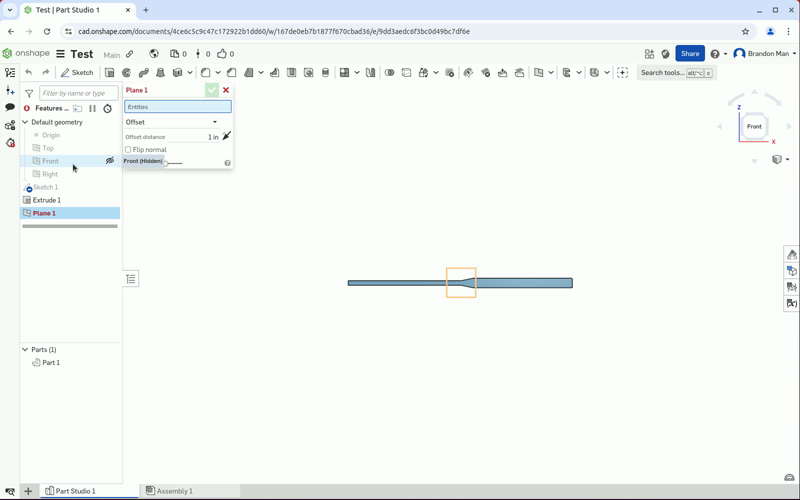
click(73, 163)
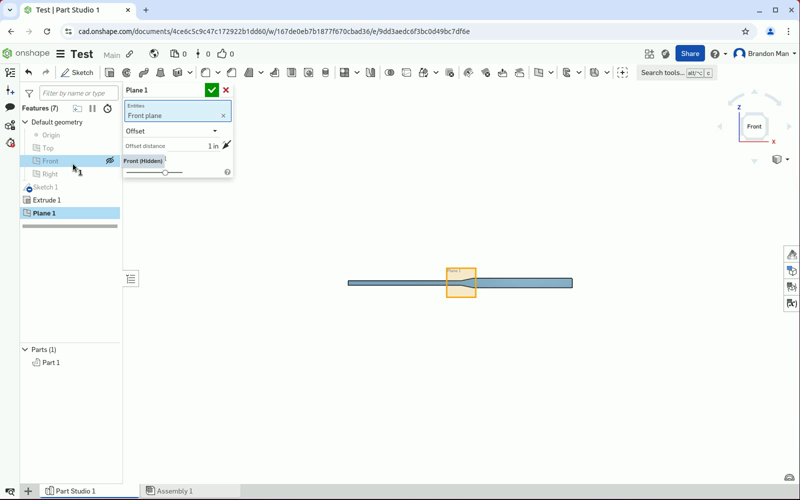
key(tab, 2)
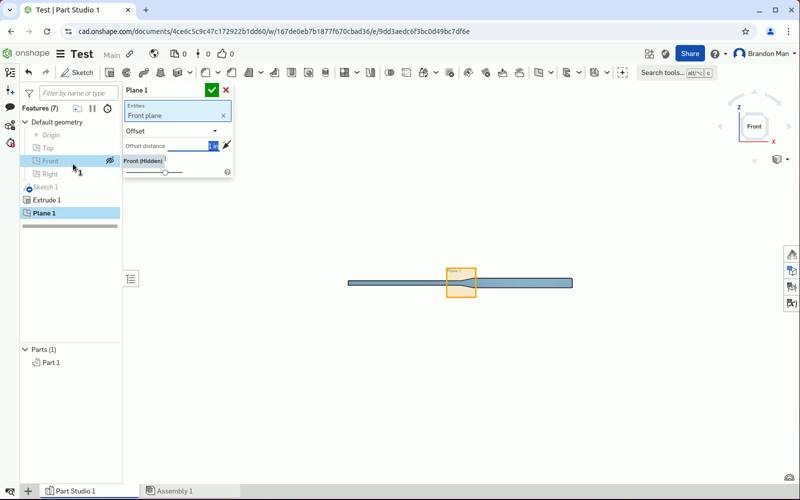
text(1.202)
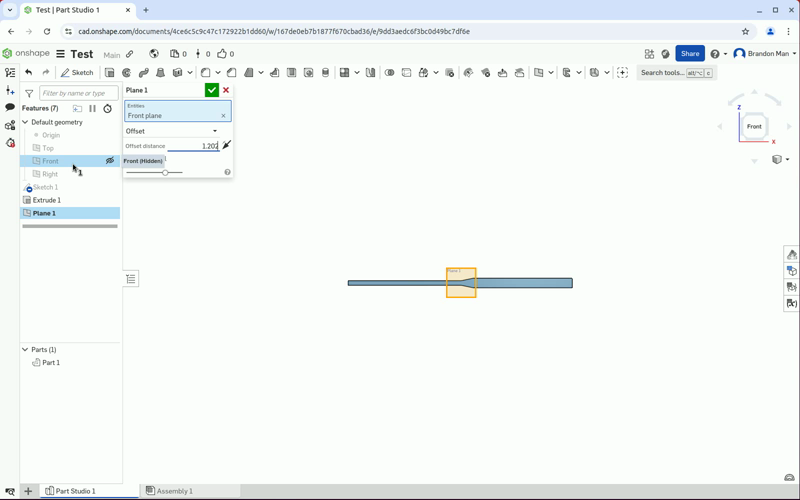
key(enter, 2)
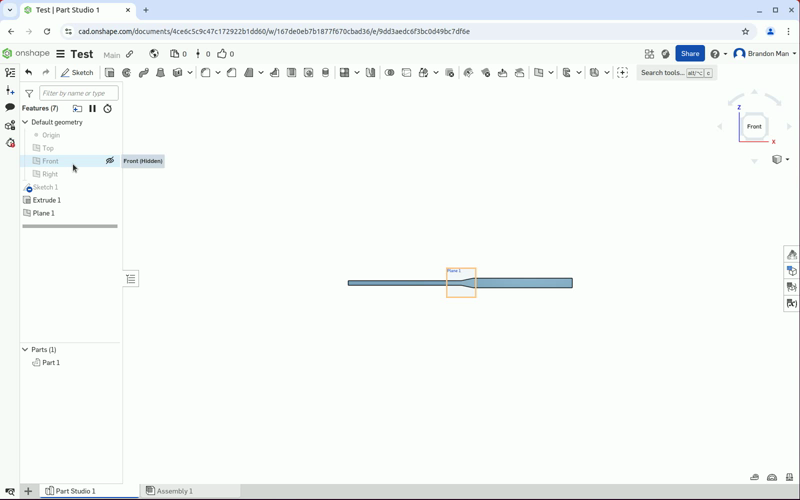
key(shift+s)
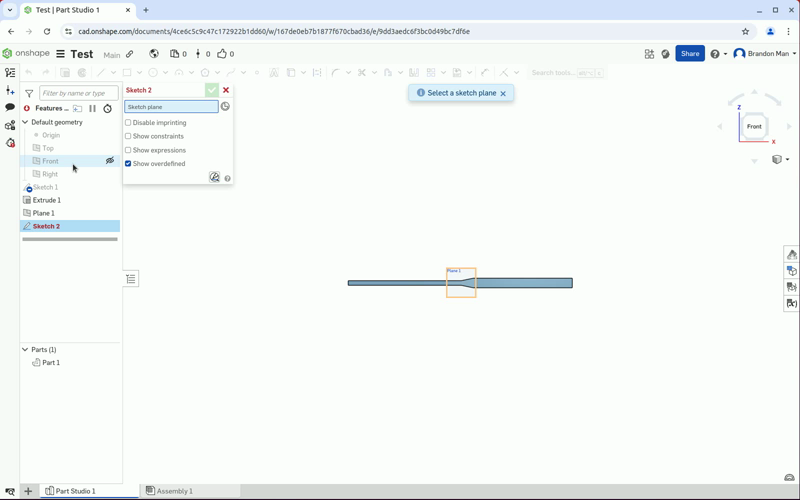
mouse_move(73, 215)
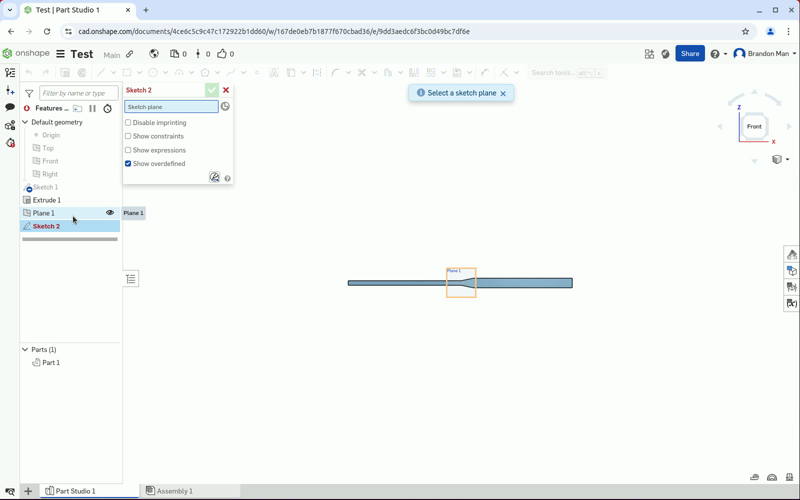
click(73, 215)
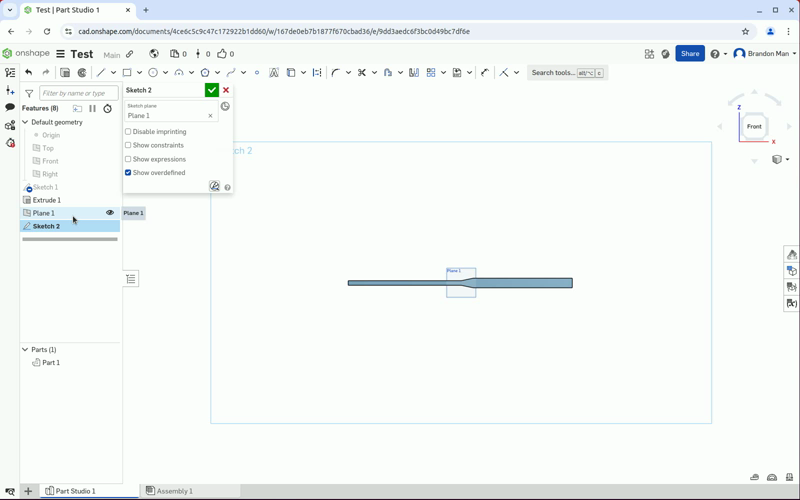
mouse_move(73, 352)
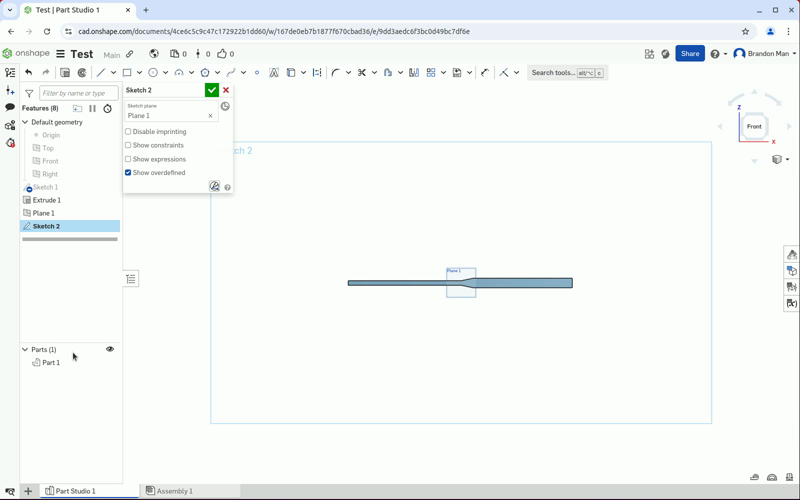
key(y)
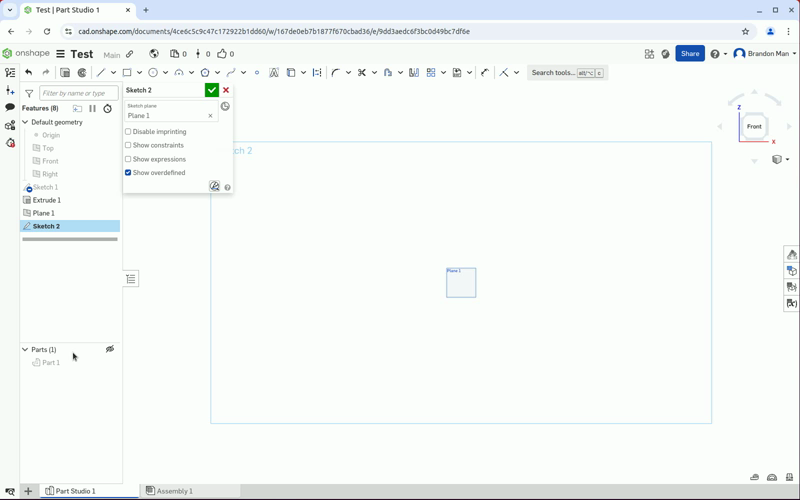
key(c)
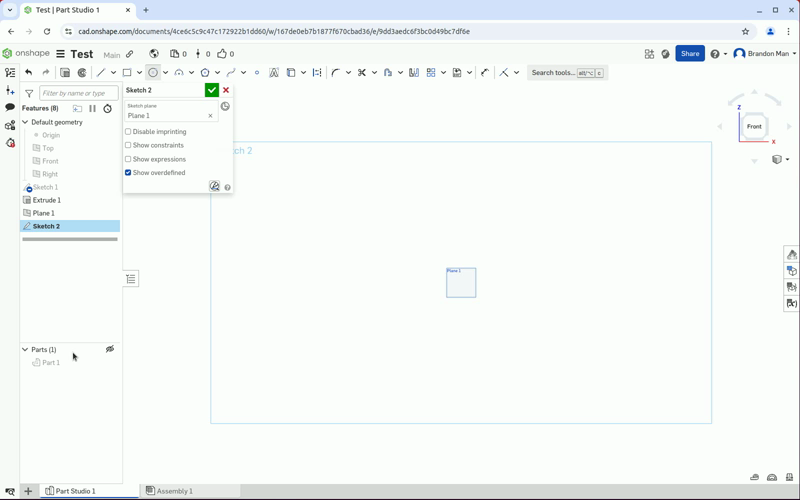
key_down(shift)
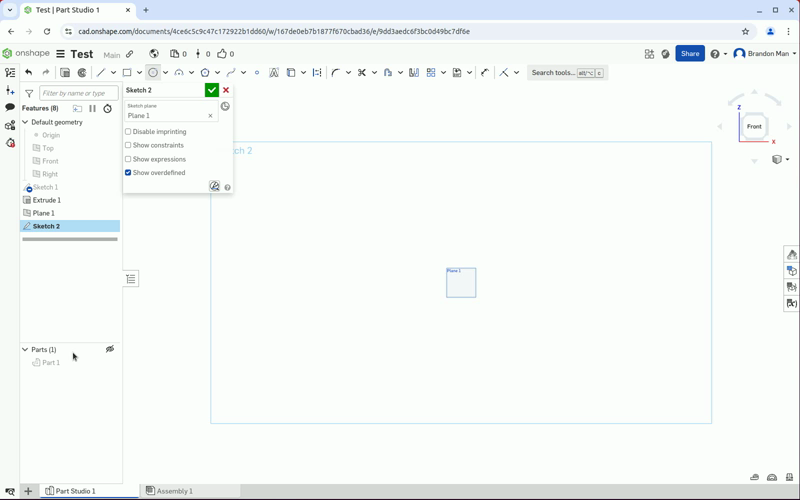
mouse_move(491, 284)
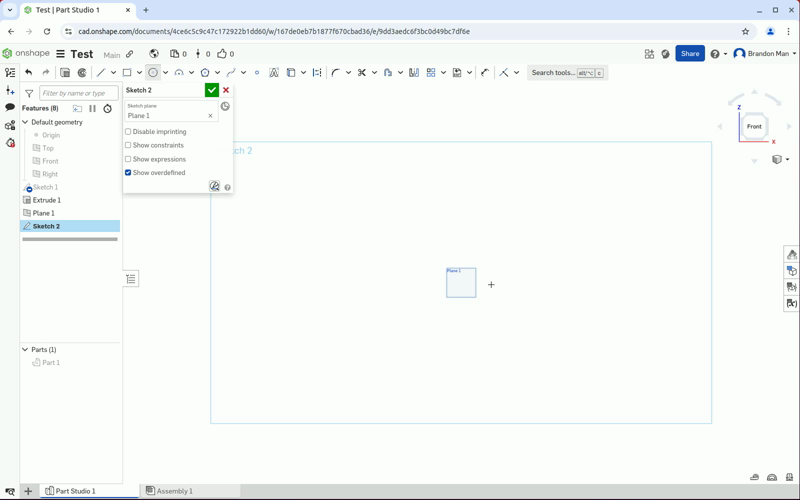
click(491, 284)
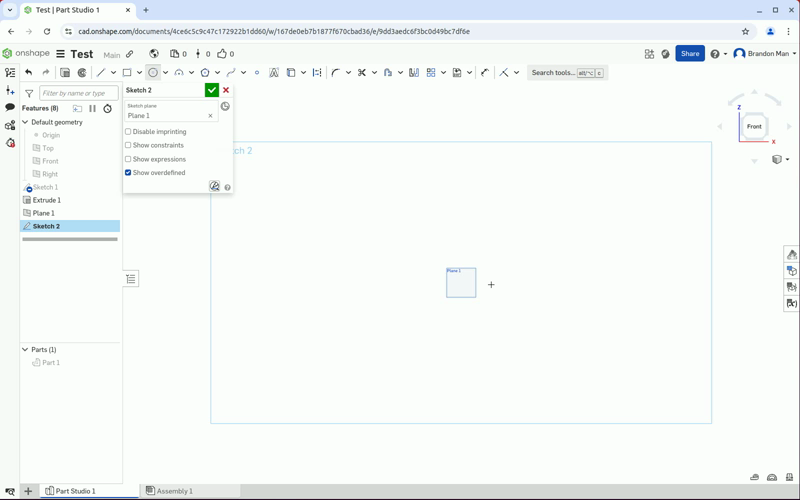
key_up(shift)
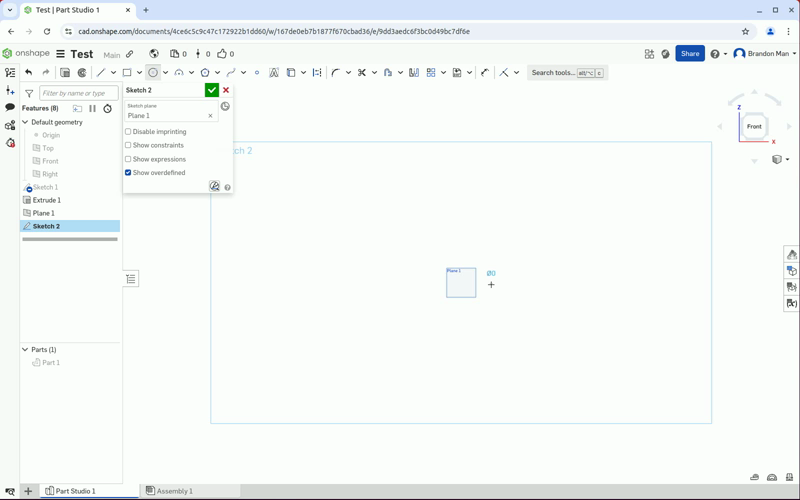
mouse_move(494, 284)
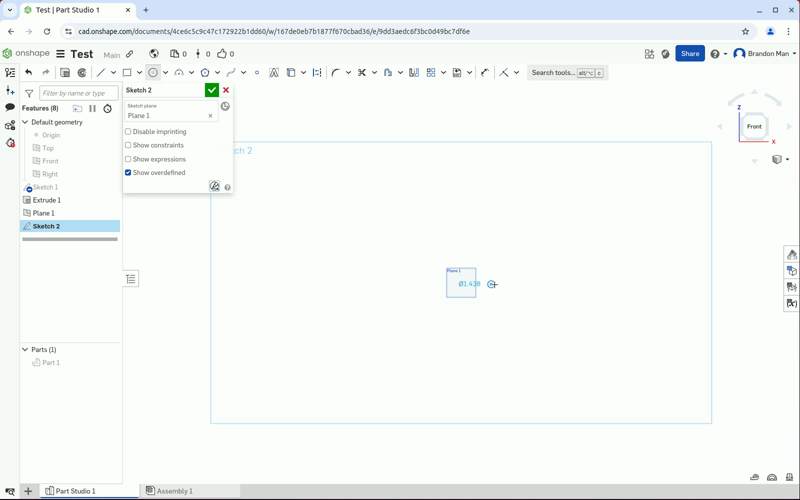
click(494, 284)
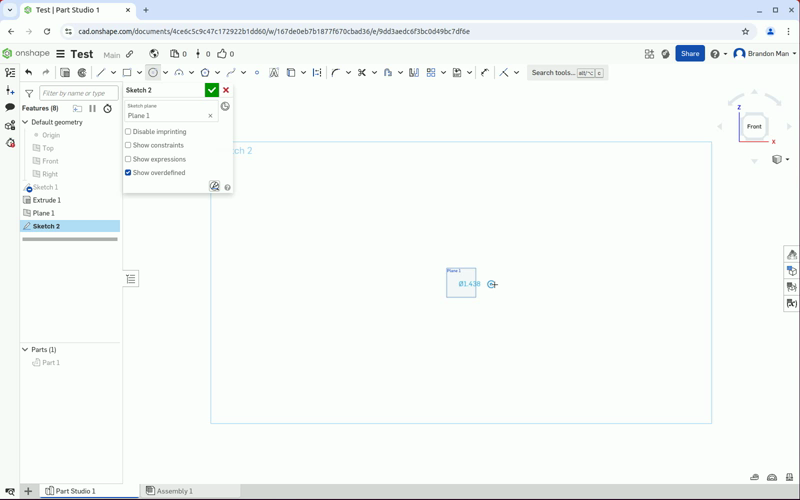
key(esc)
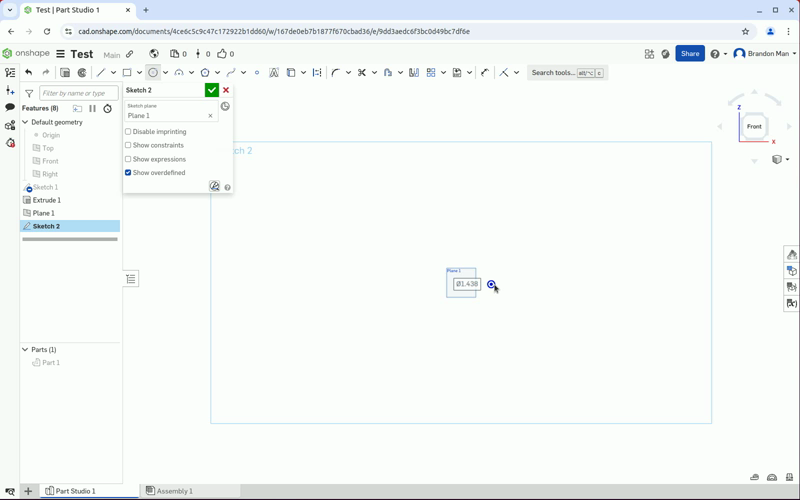
mouse_move(491, 280)
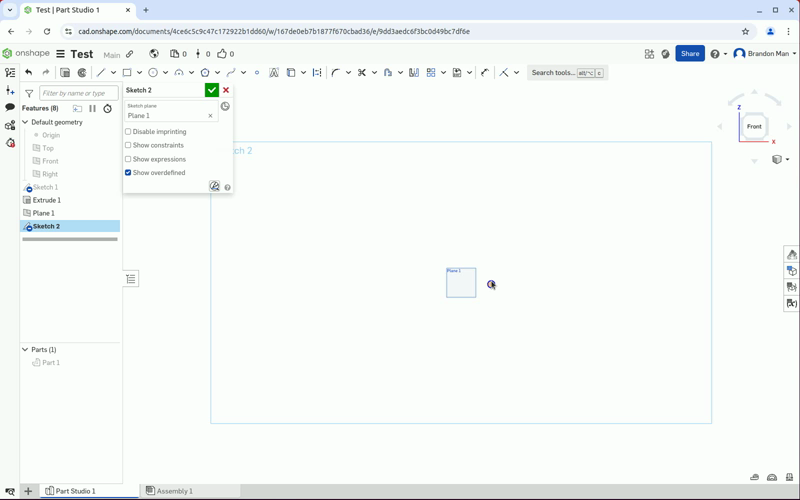
scroll(6)
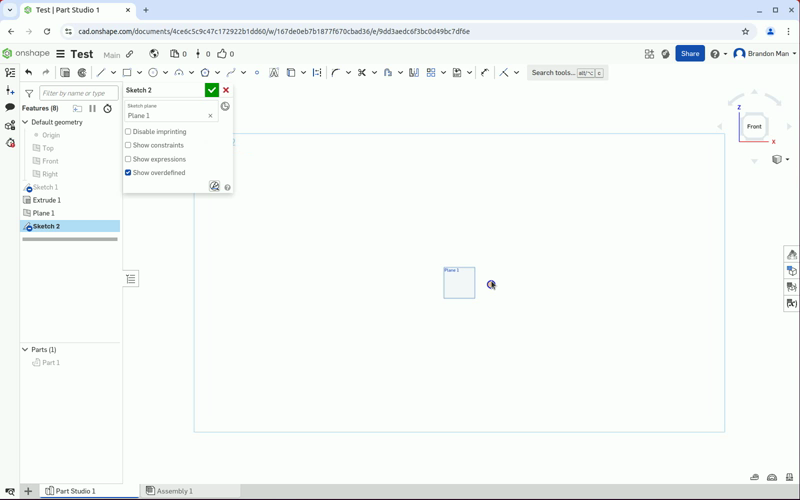
scroll(6)
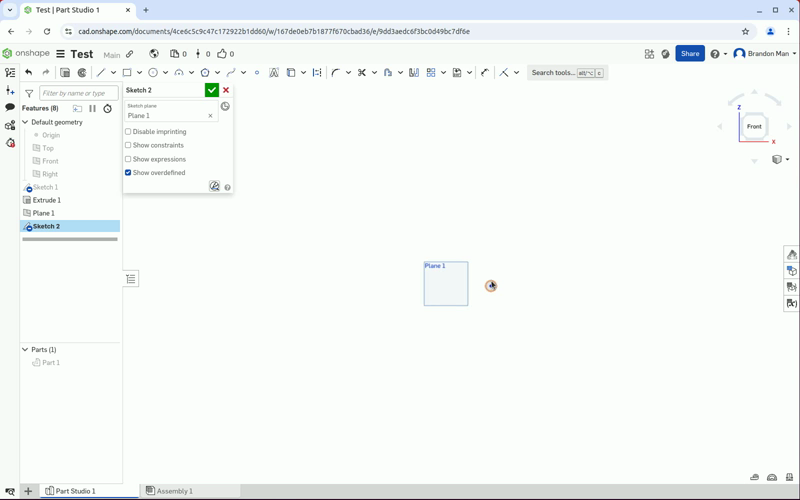
scroll(6)
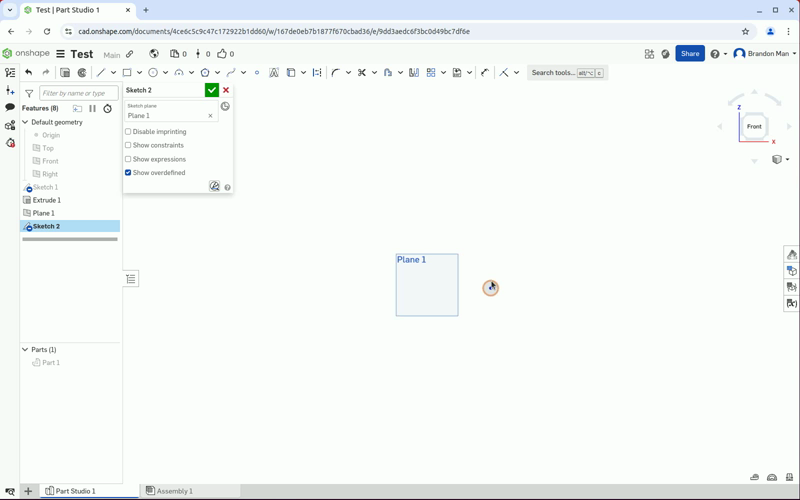
scroll(6)
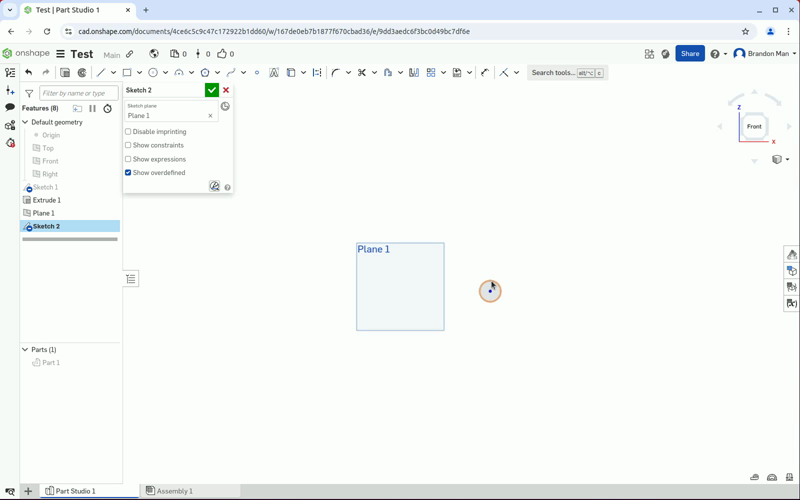
scroll(6)
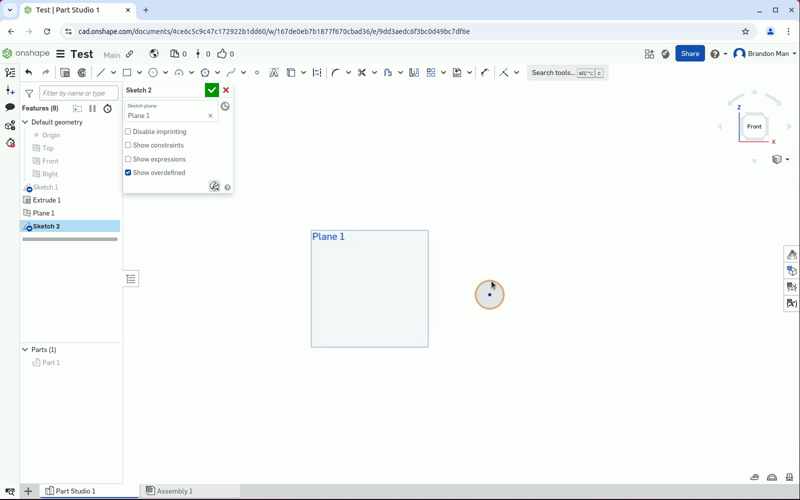
scroll(6)
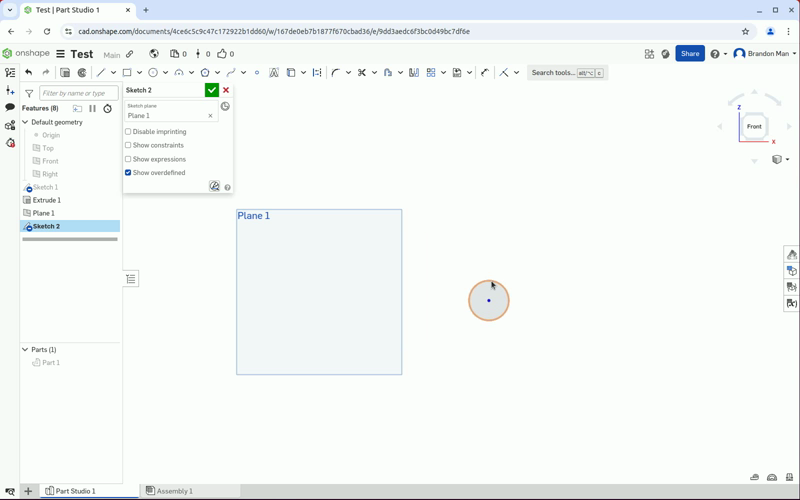
scroll(6)
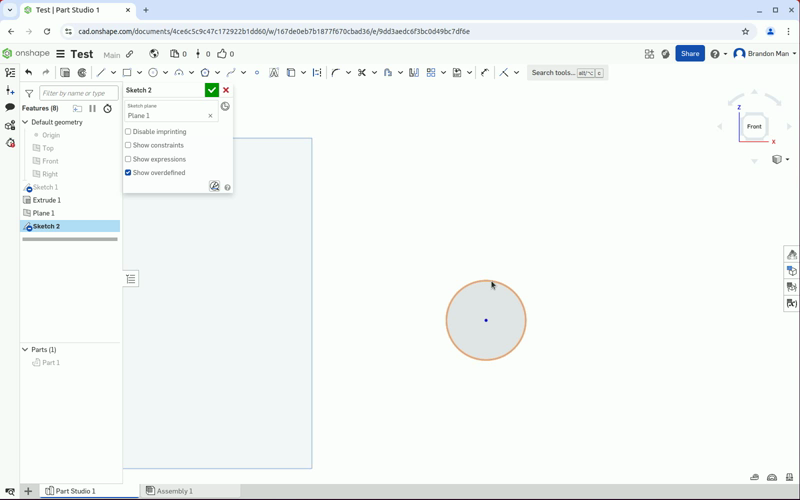
click(491, 280)
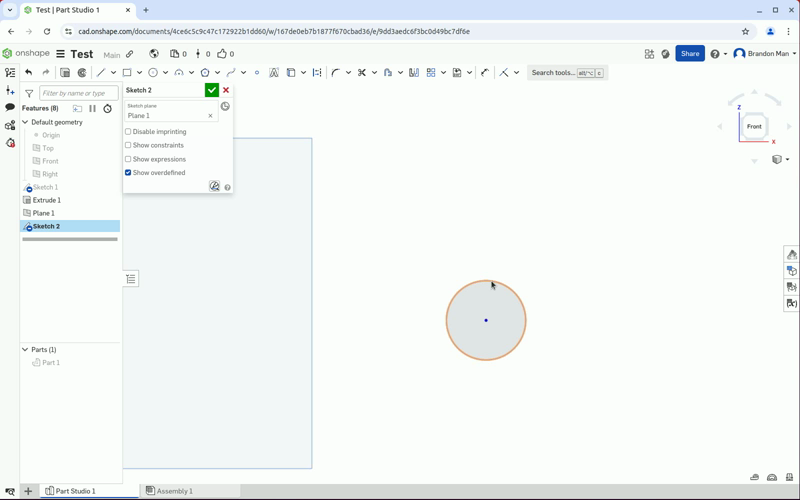
scroll(-6)
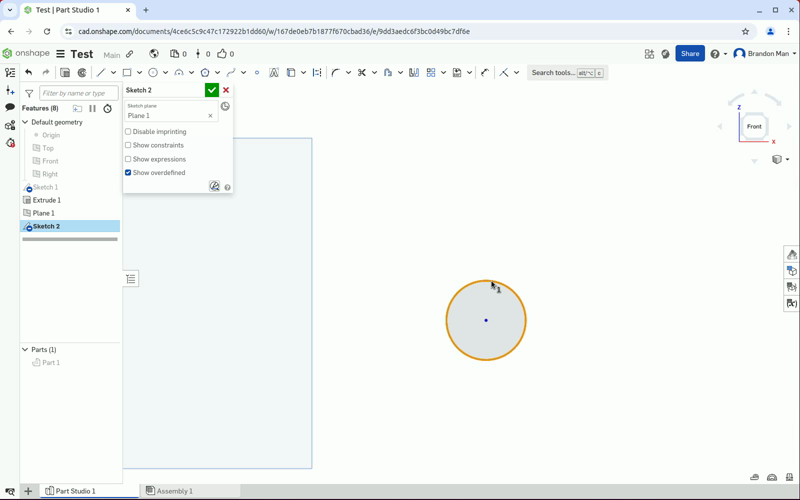
scroll(-6)
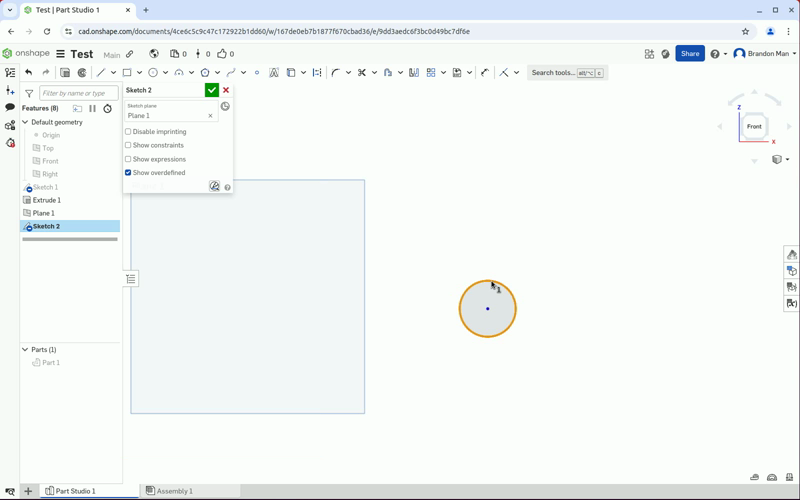
scroll(-6)
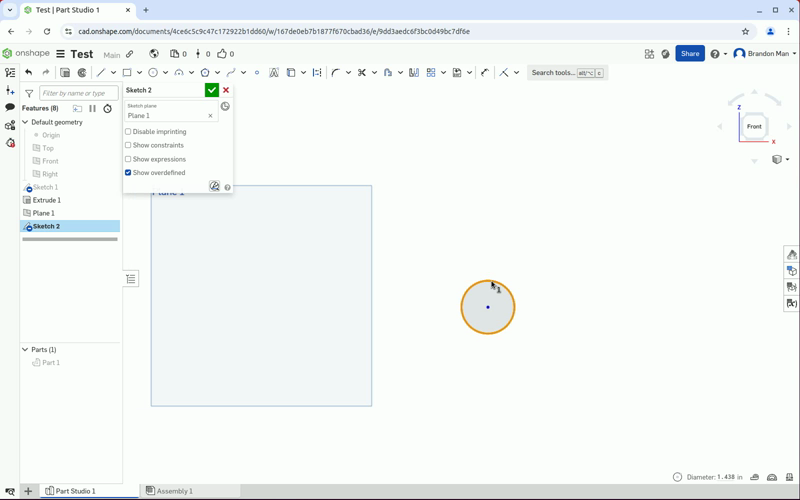
scroll(-6)
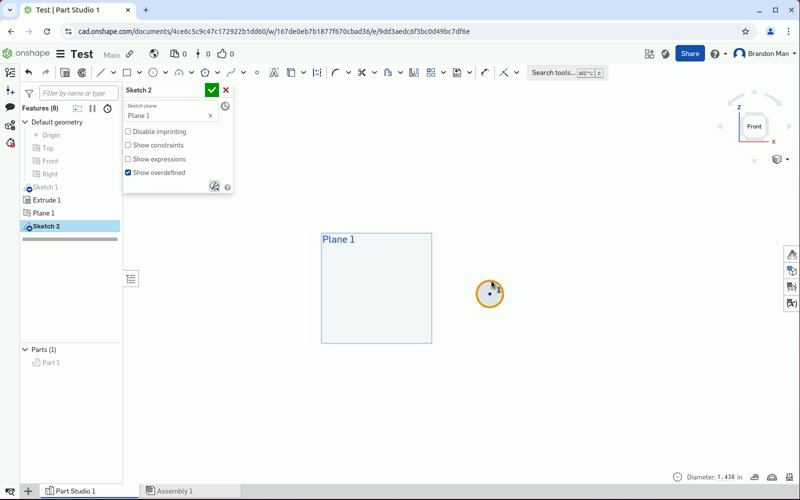
scroll(-6)
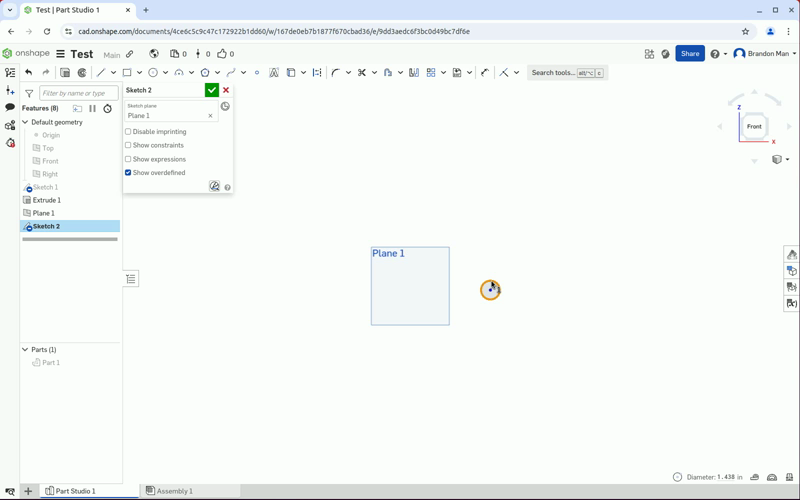
scroll(-6)
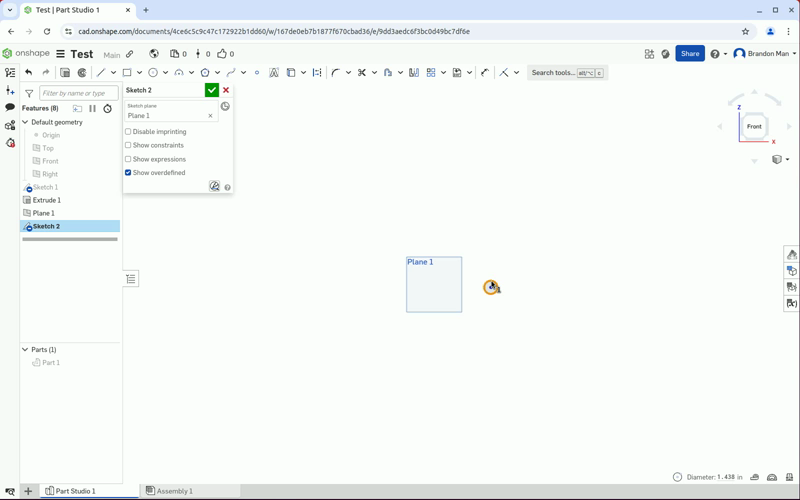
scroll(-6)
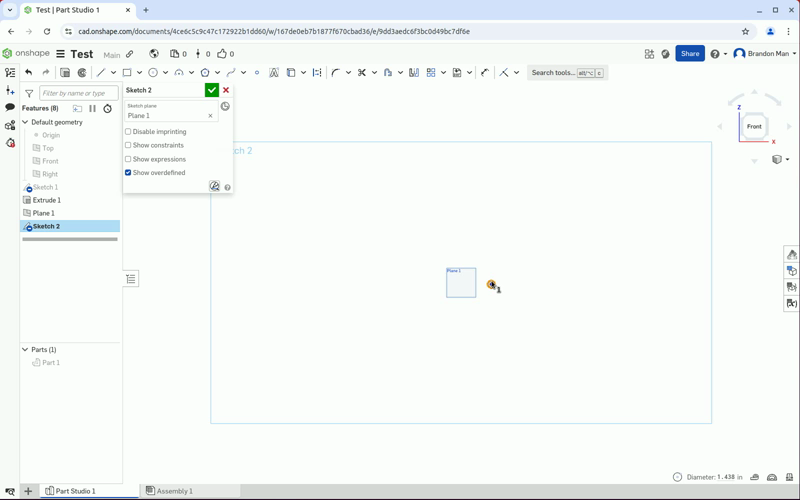
mouse_move(73, 352)
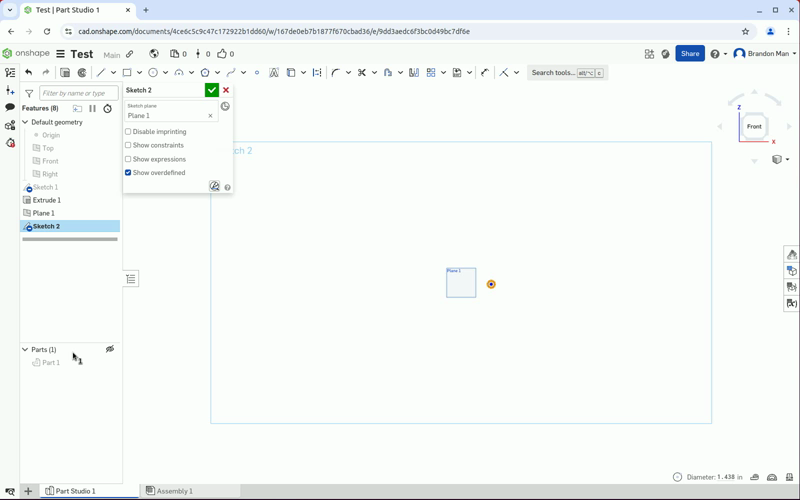
key(shift+y)
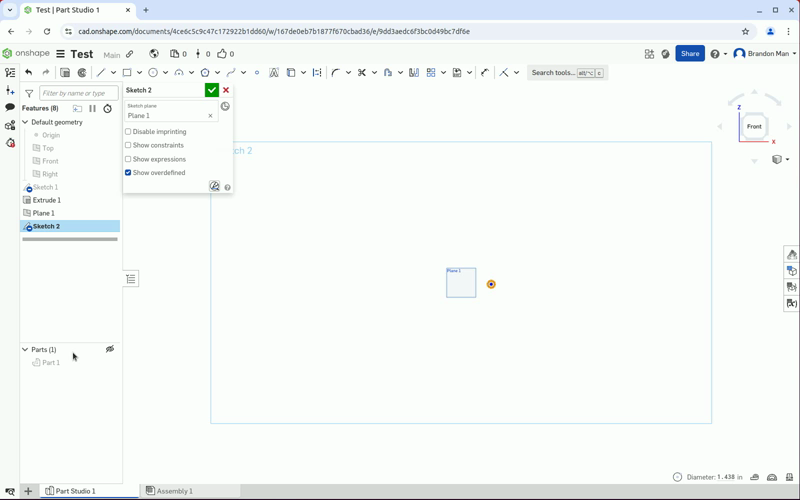
key(shift+e)
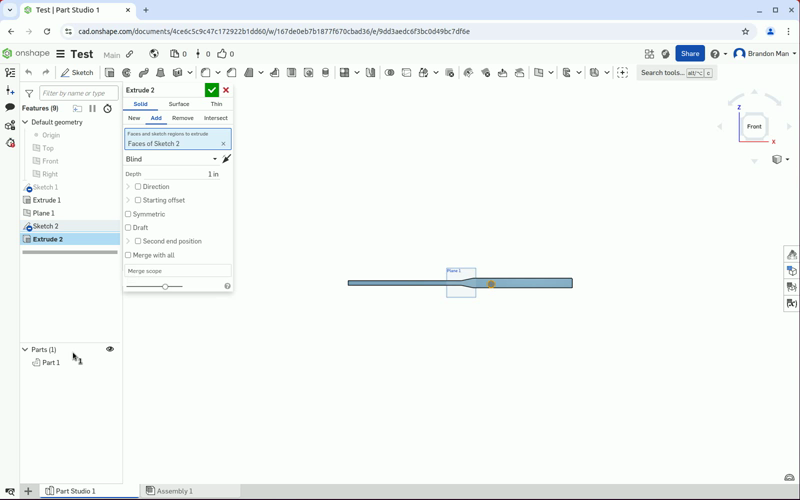
mouse_move(143, 106)
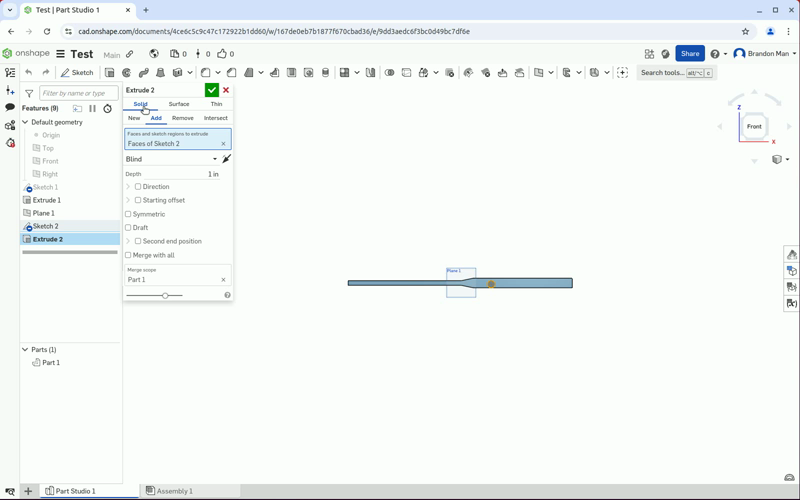
click(143, 106)
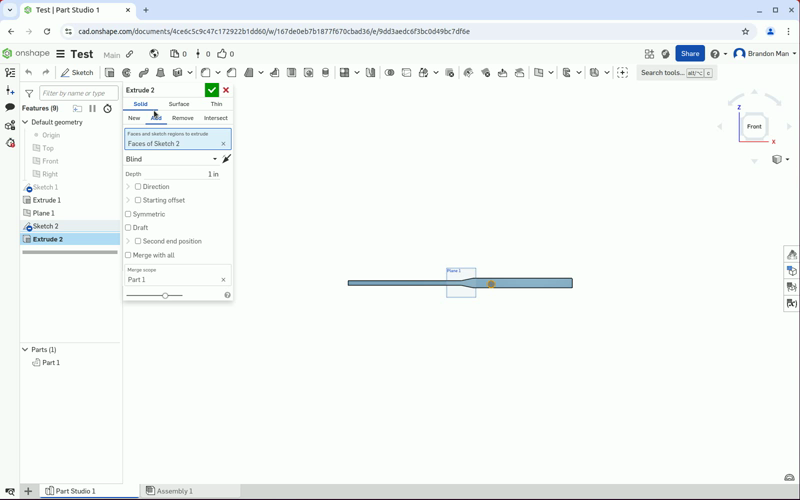
mouse_move(186, 120)
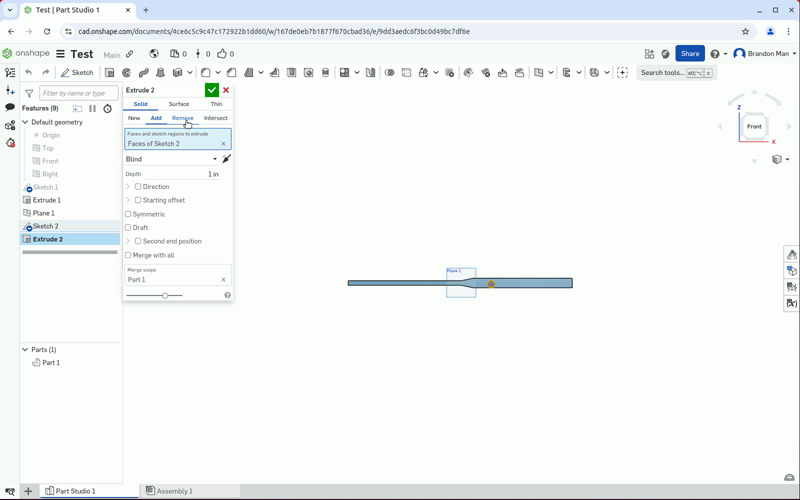
click(186, 120)
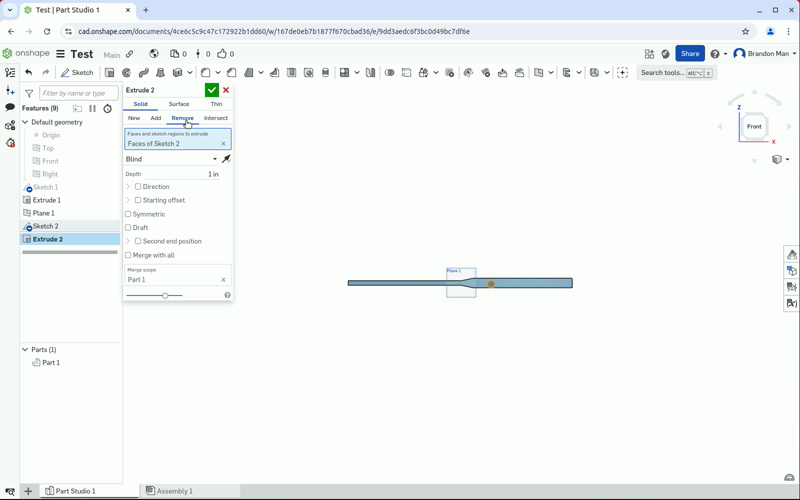
key(tab, 4)
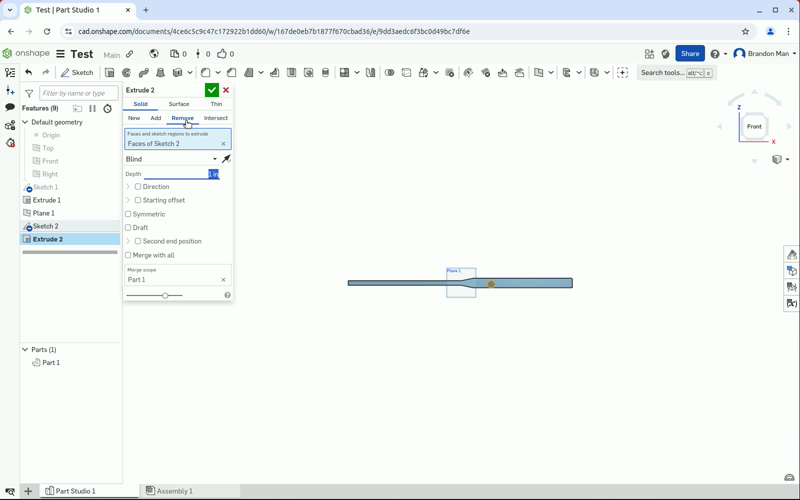
text(5.777)
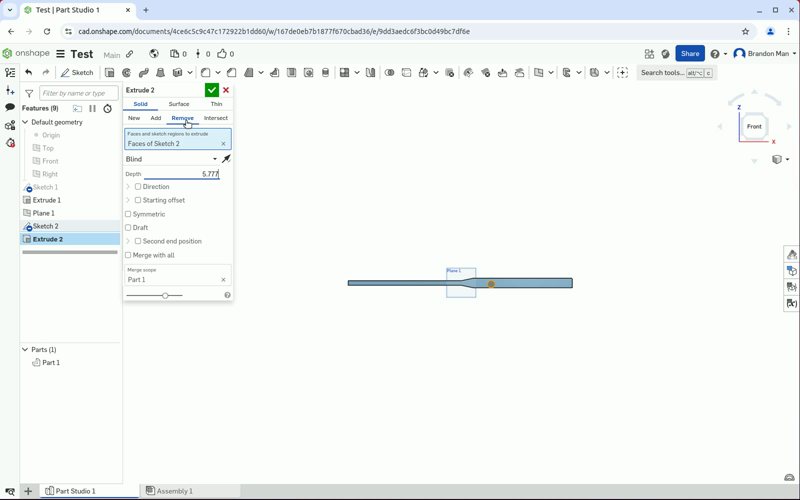
key(tab, 6)
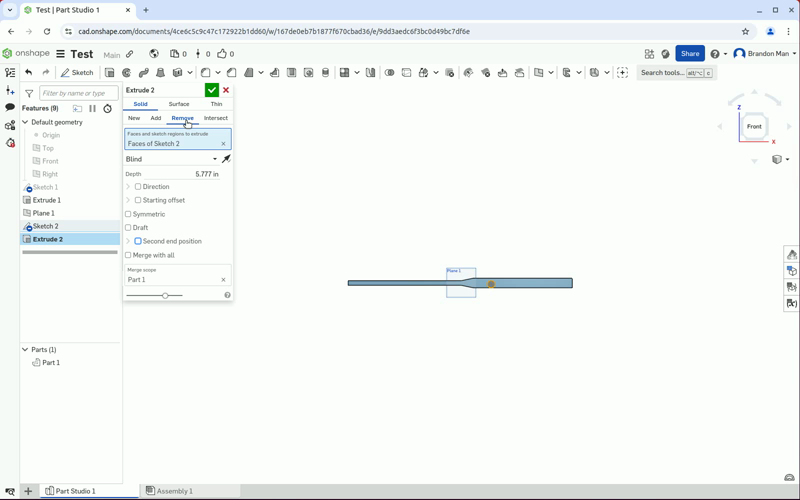
key(space)
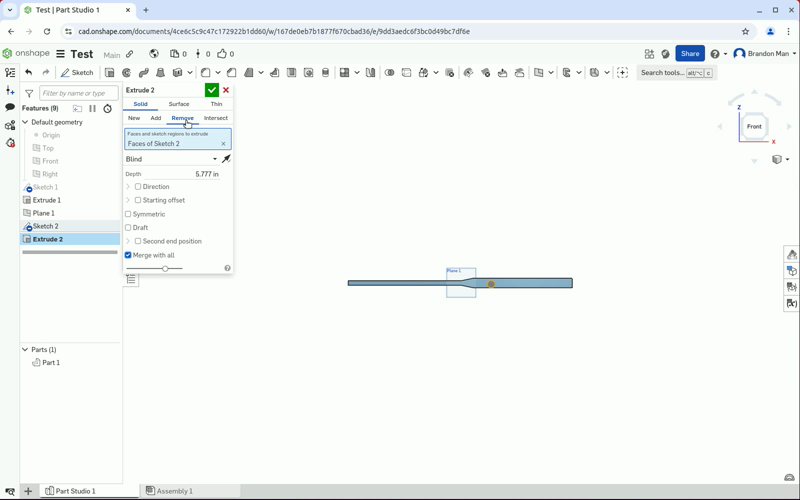
key(enter)
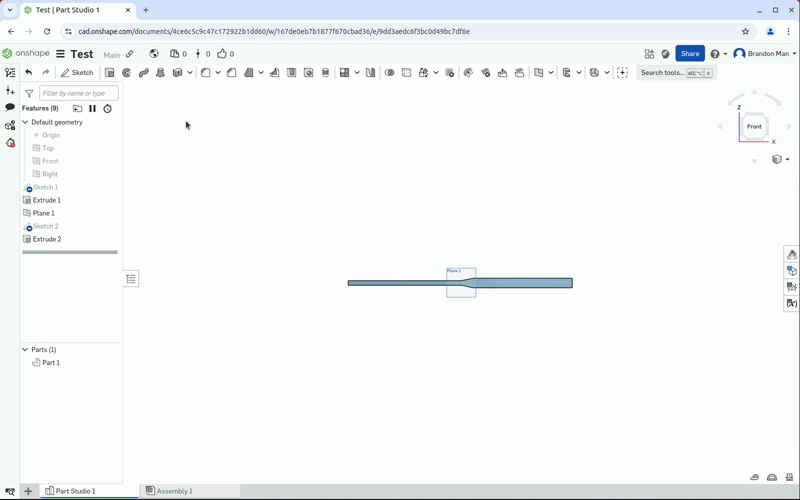
key(shift+h)
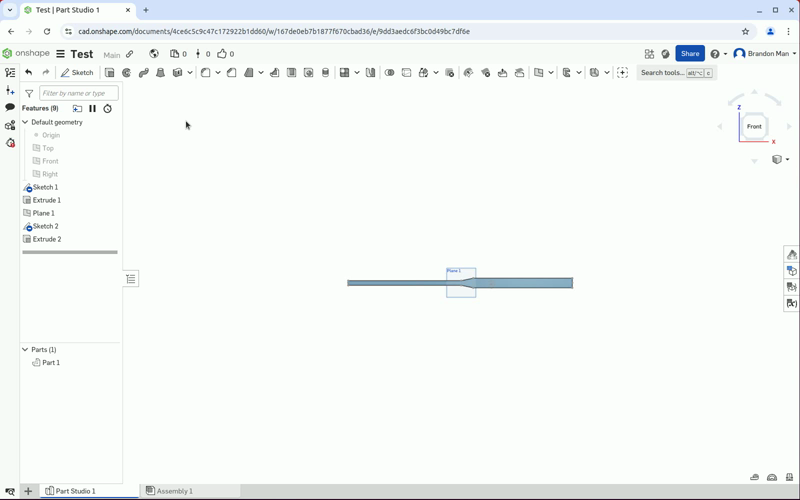
key(shift+h)
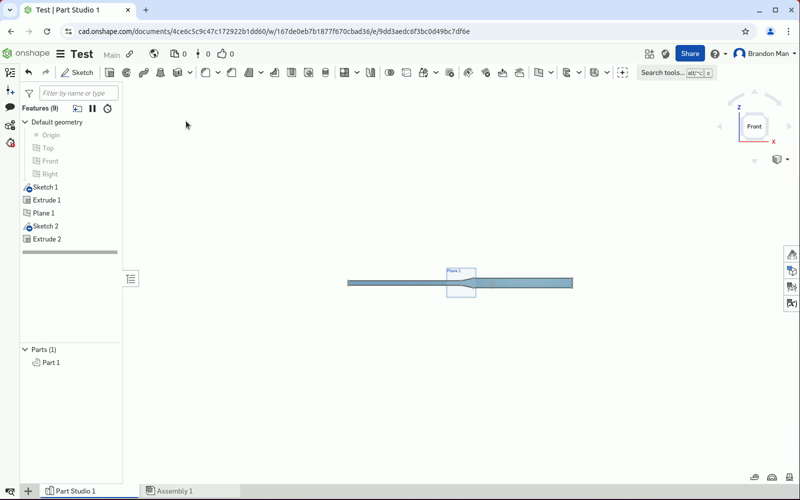
key(shift+7)
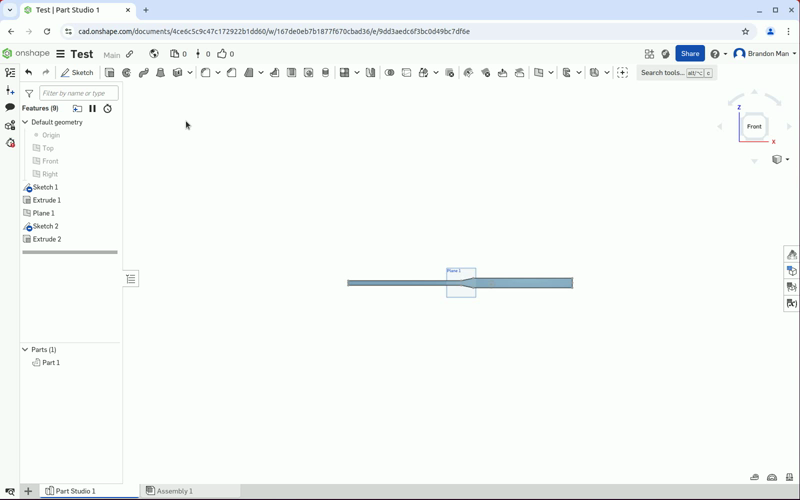
key(left, 2)
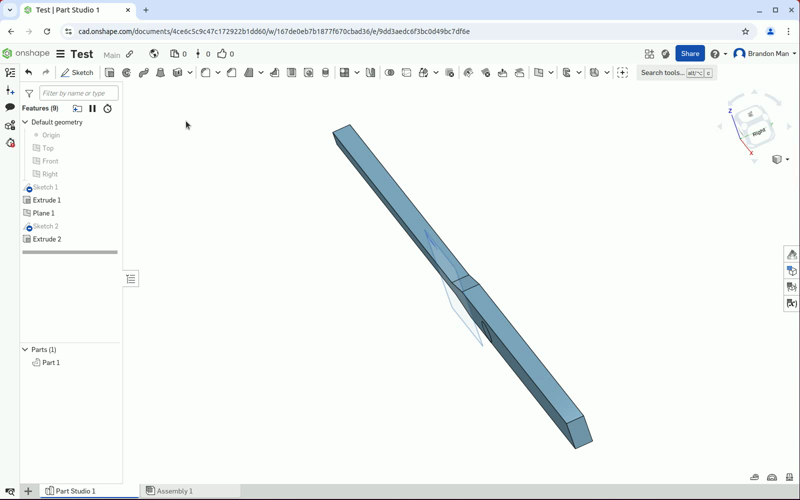
key(down, 2)
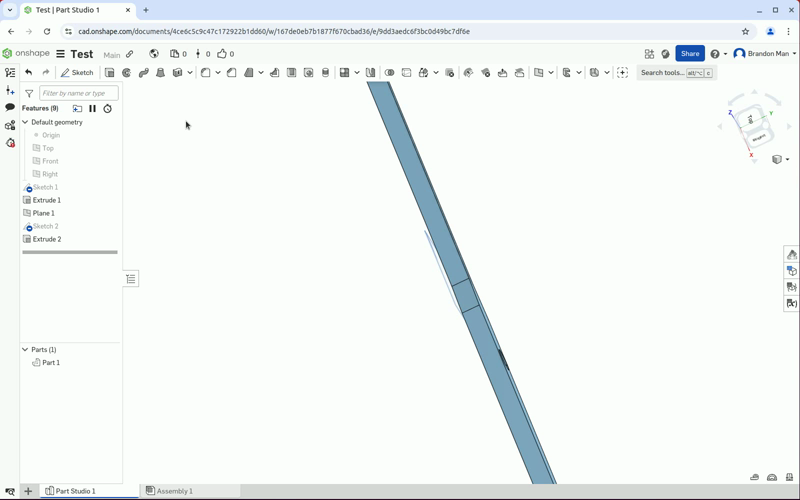
key(up, 2)
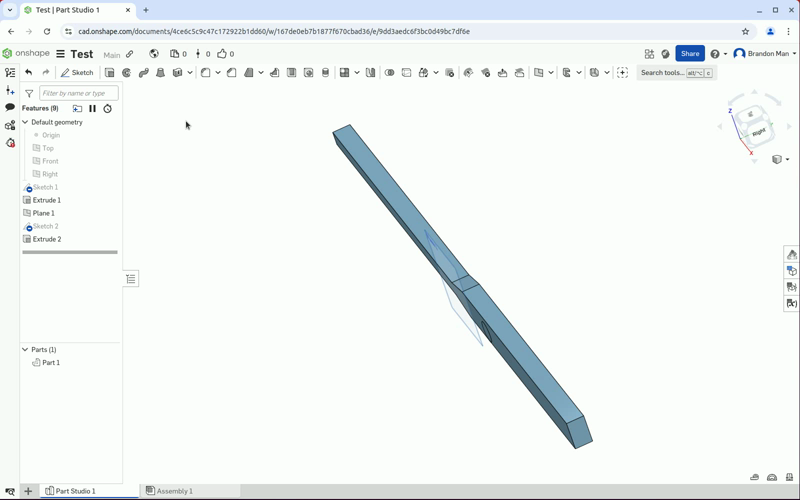
key(right, 2)
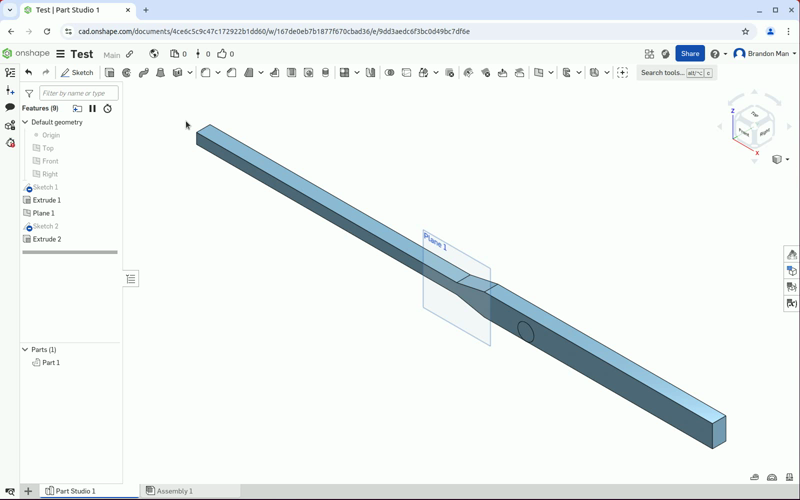
mouse_move(73, 189)
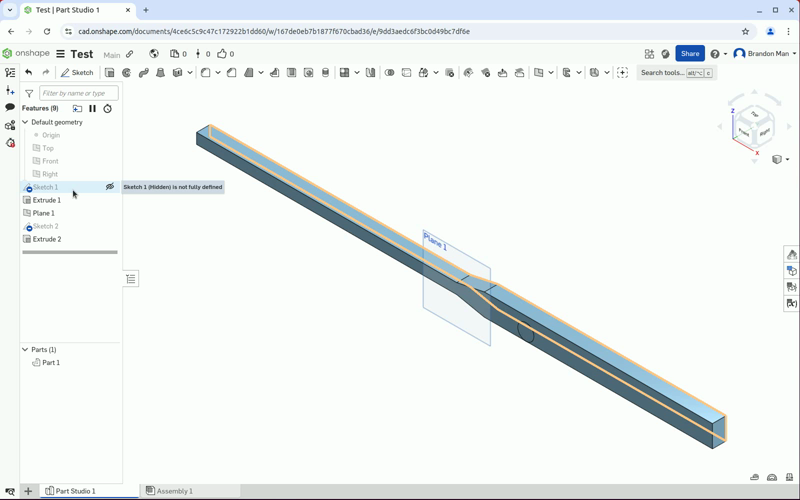
click(73, 189)